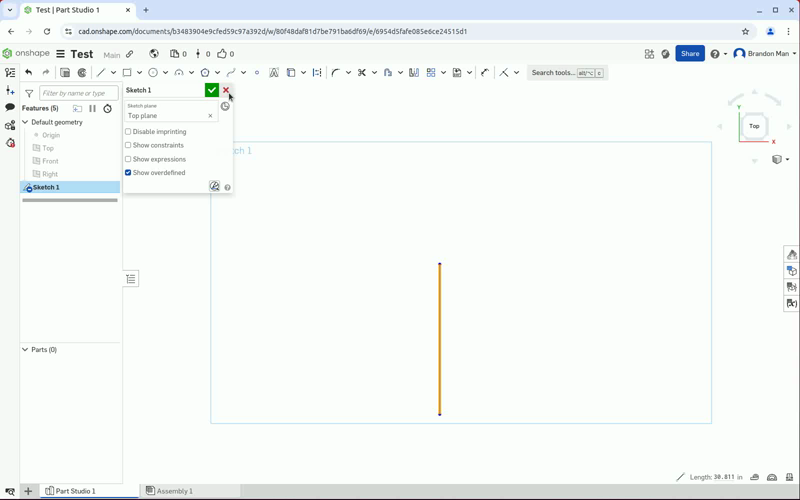
key(shift+h)
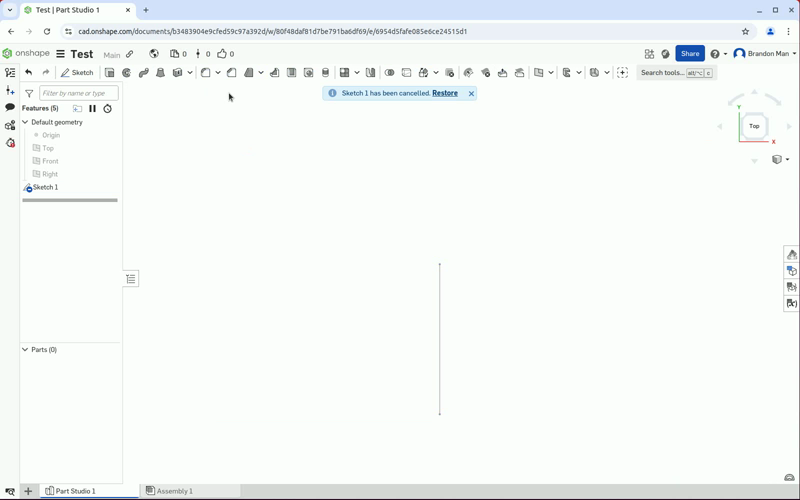
key(shift+s)
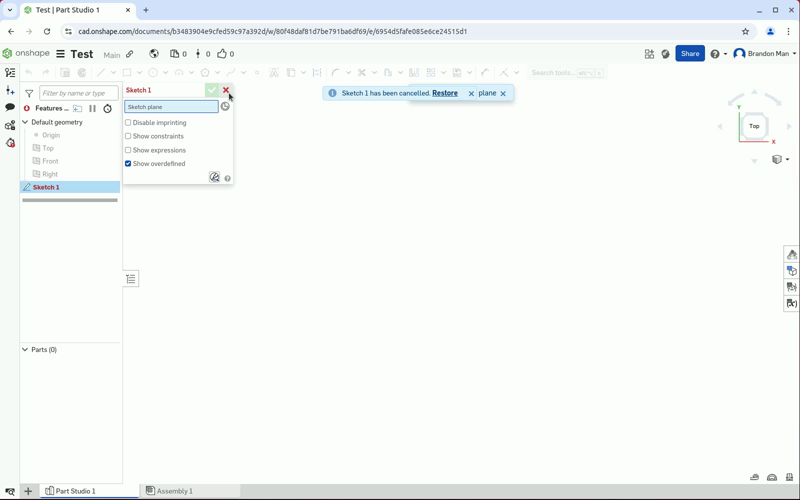
mouse_move(73, 150)
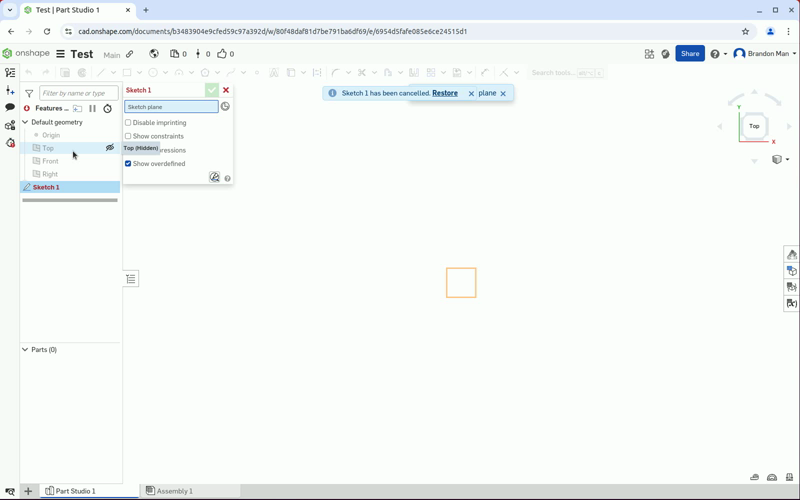
click(73, 150)
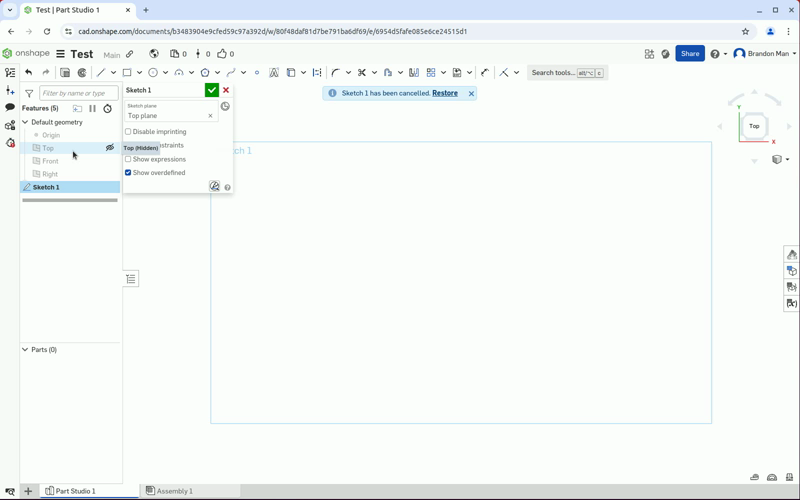
mouse_move(73, 352)
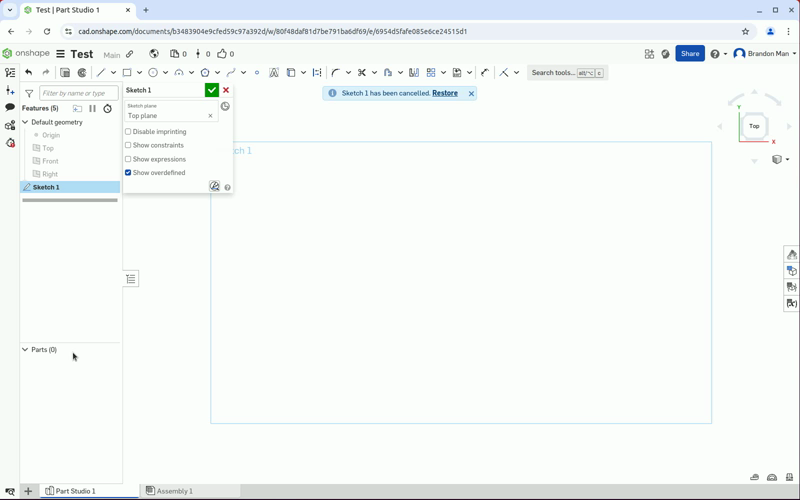
key(y)
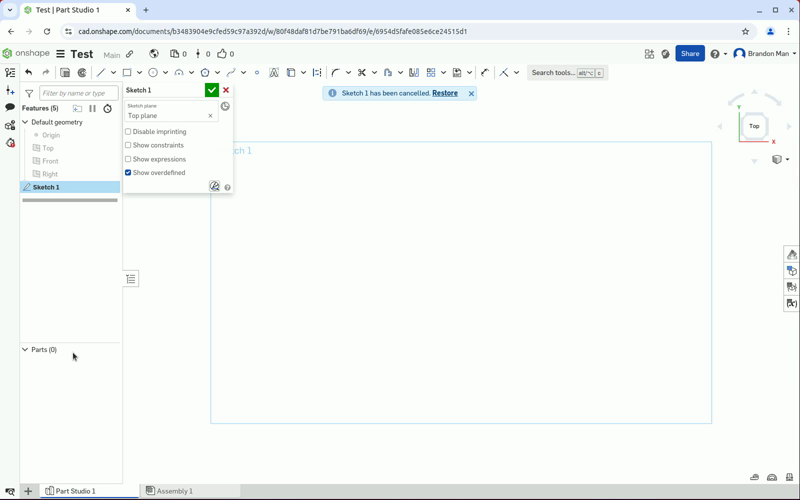
key(l)
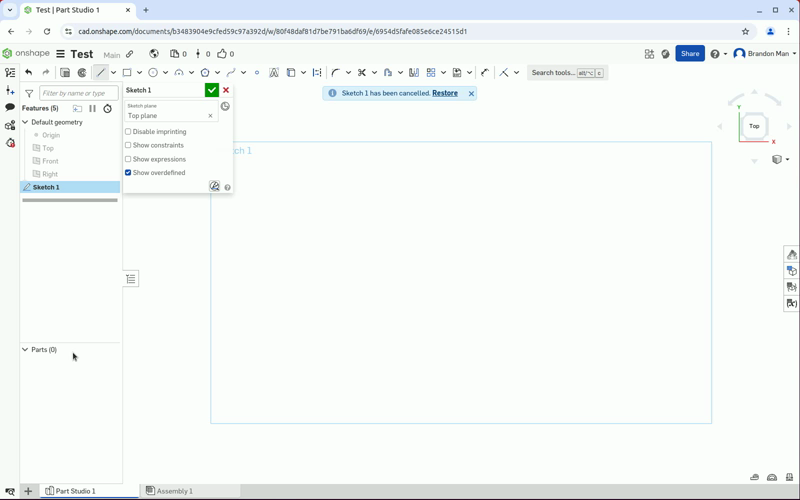
key_down(shift)
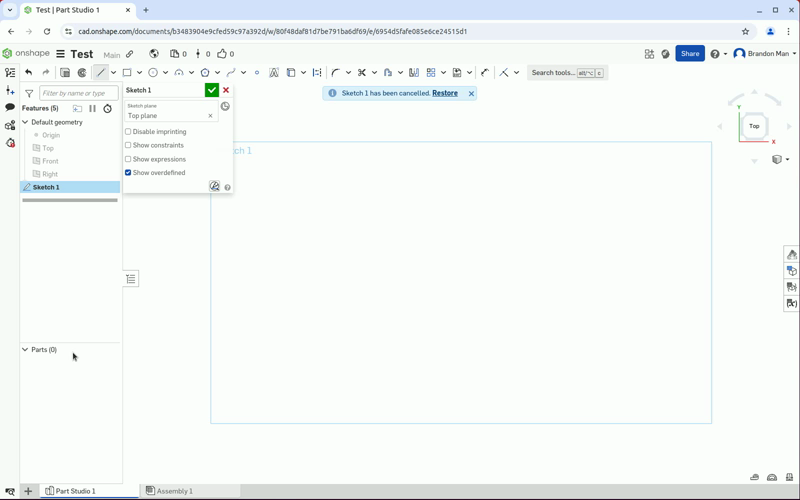
mouse_move(430, 313)
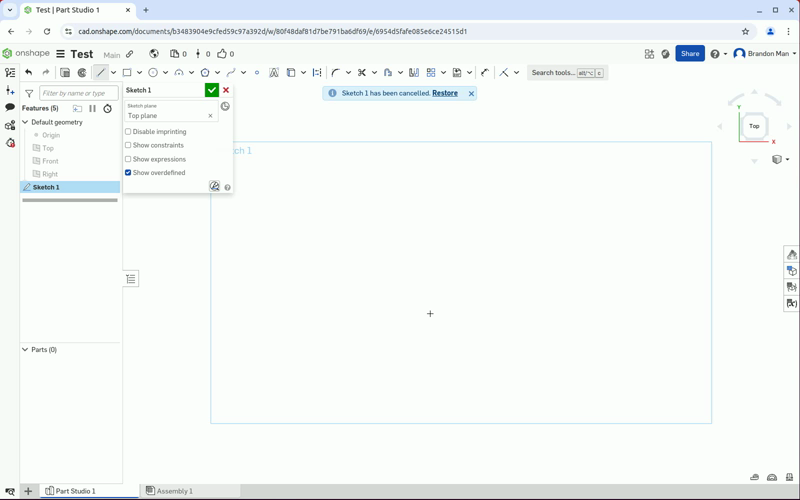
click(430, 313)
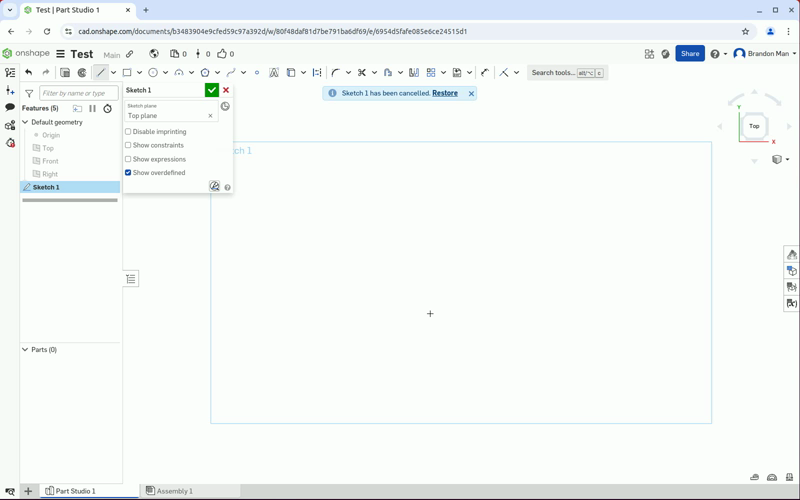
key_up(shift)
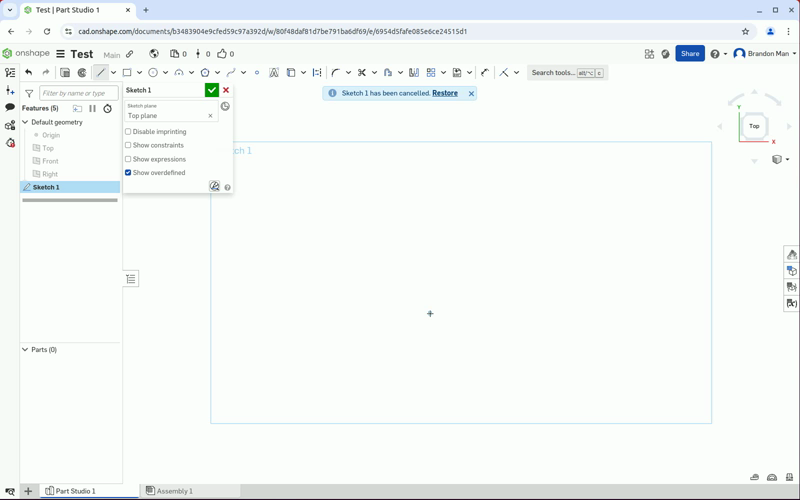
key_down(shift)
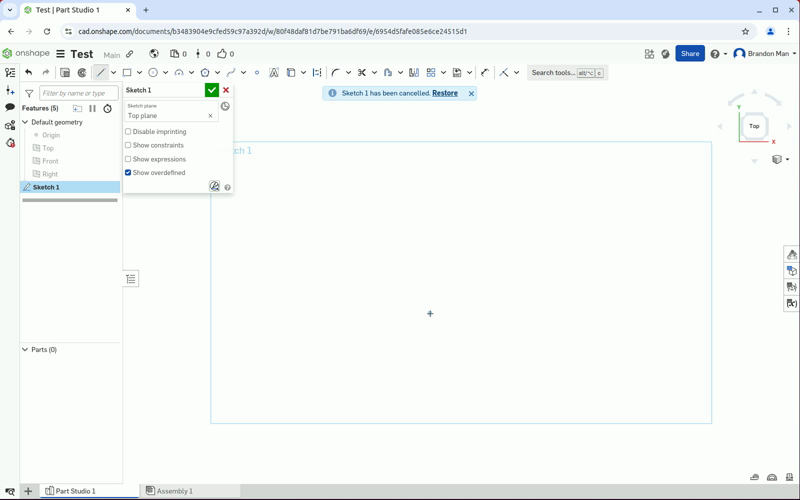
mouse_move(490, 313)
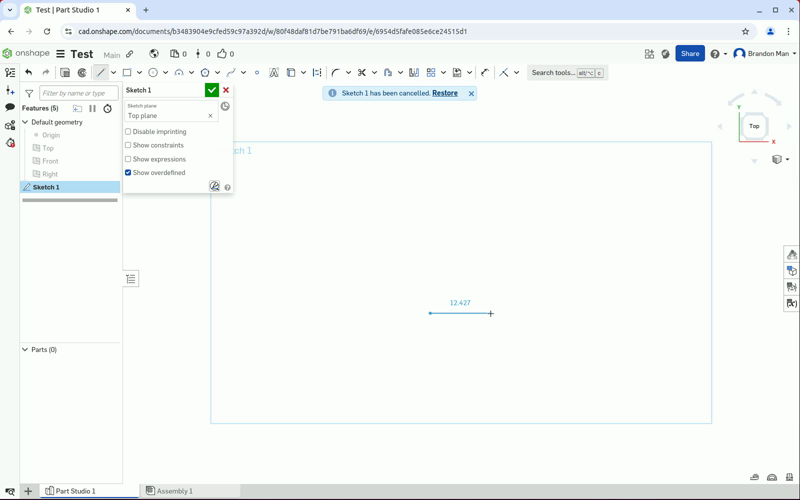
click(490, 313)
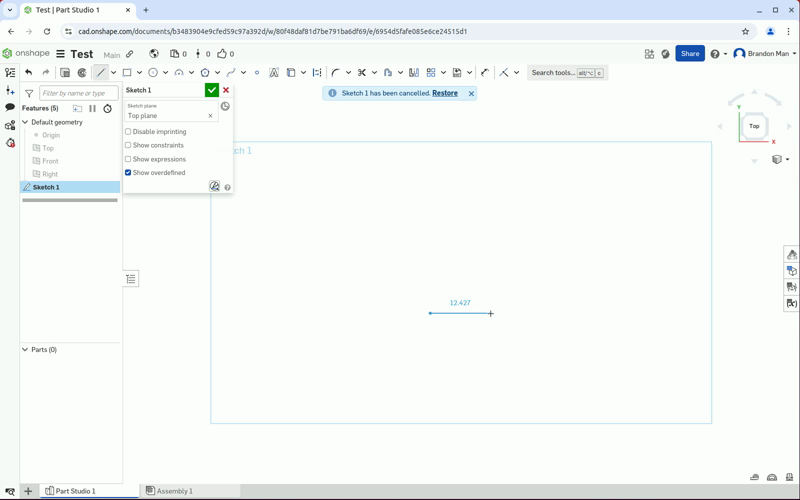
key_up(shift)
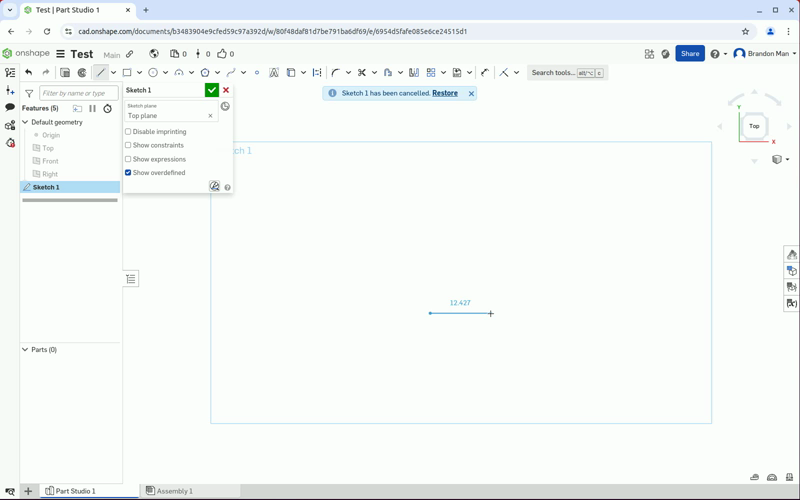
key_down(shift)
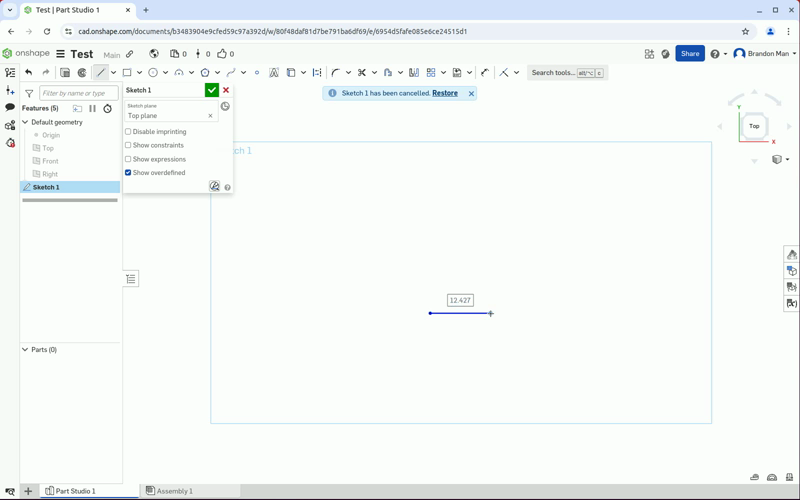
mouse_move(490, 252)
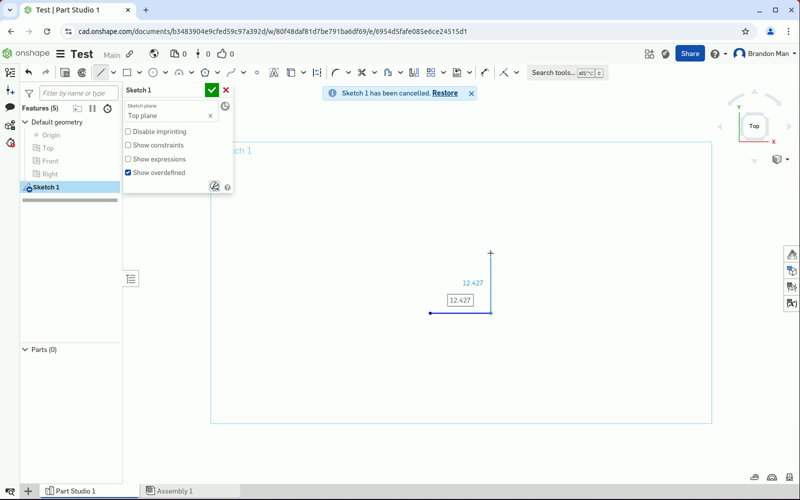
click(490, 252)
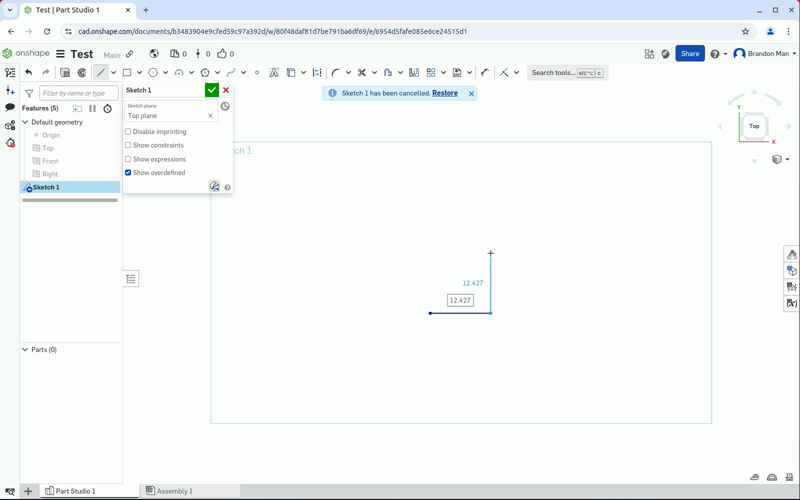
key_up(shift)
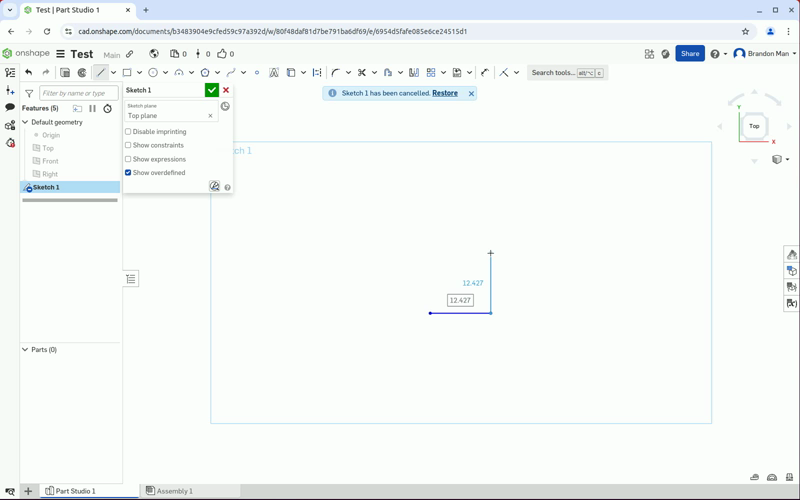
key_down(shift)
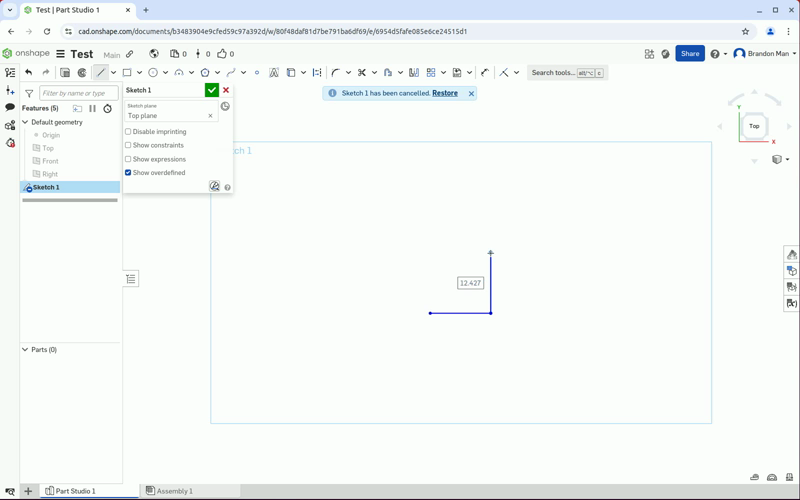
mouse_move(430, 252)
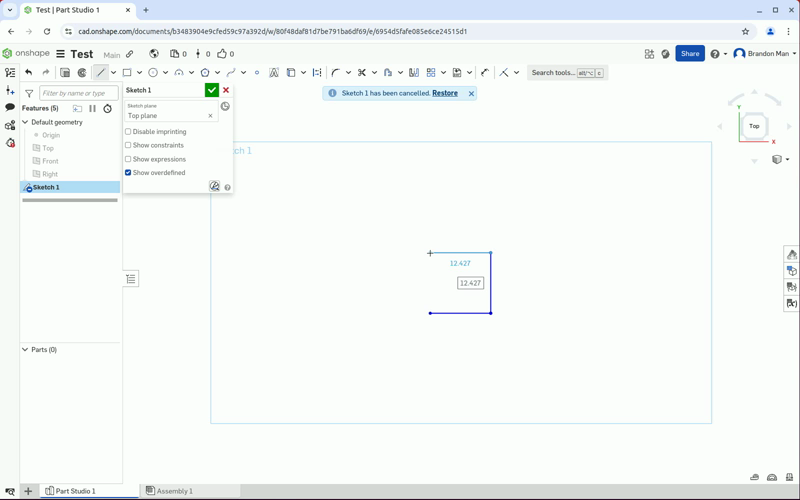
click(430, 252)
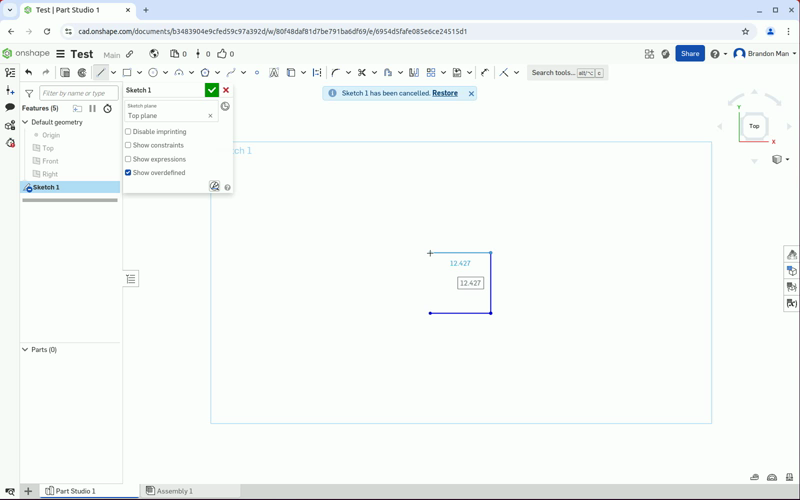
key_up(shift)
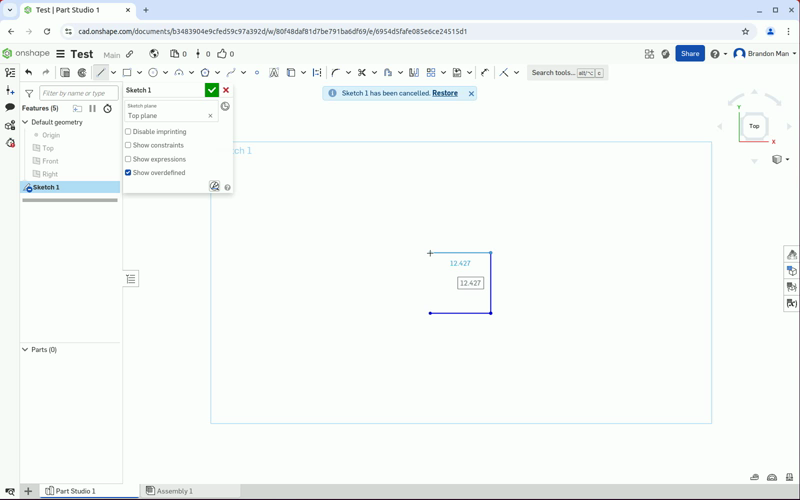
key_down(shift)
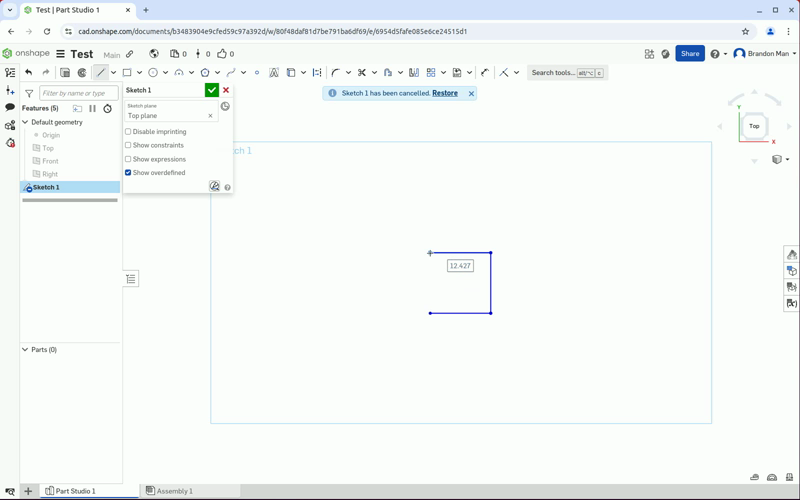
mouse_move(430, 313)
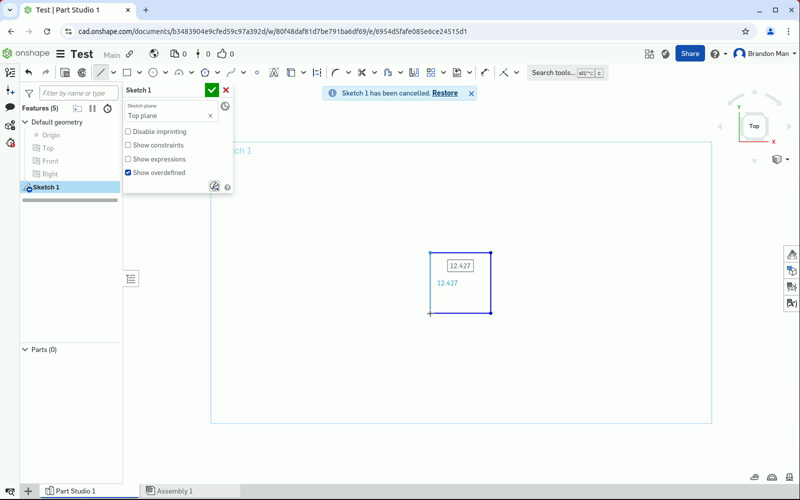
key_up(shift)
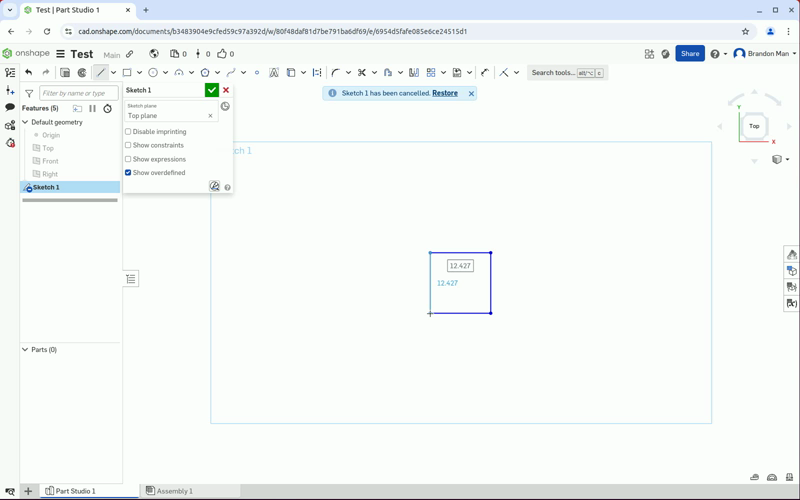
click(430, 313)
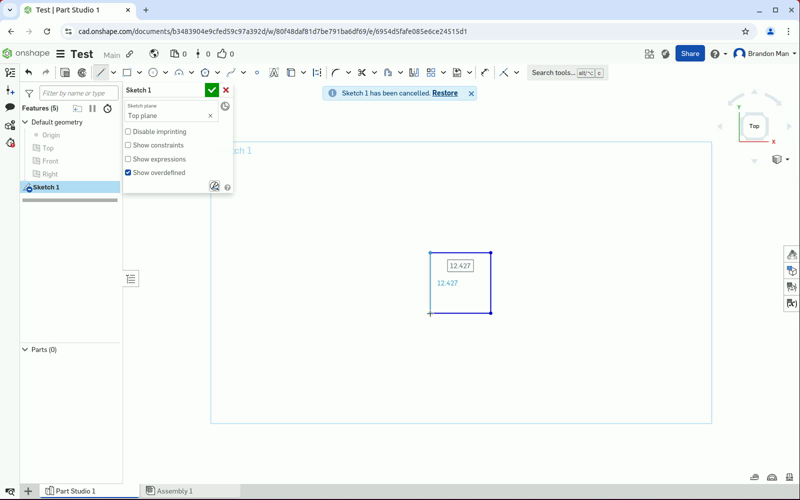
key(esc)
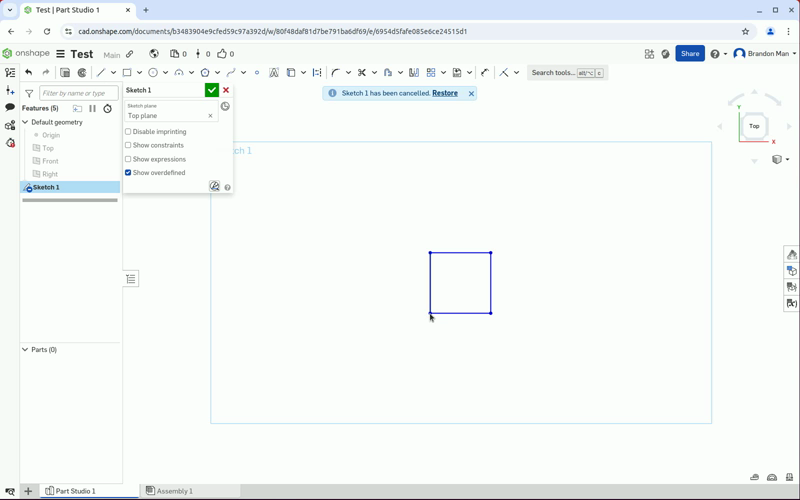
key(c)
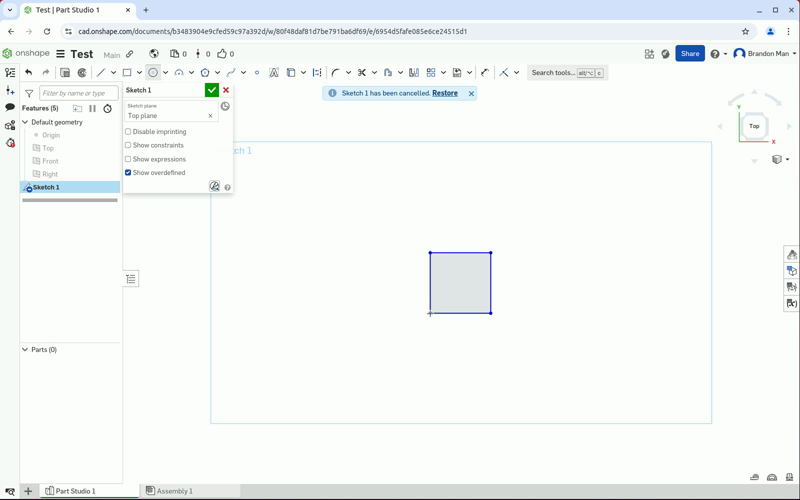
key_down(shift)
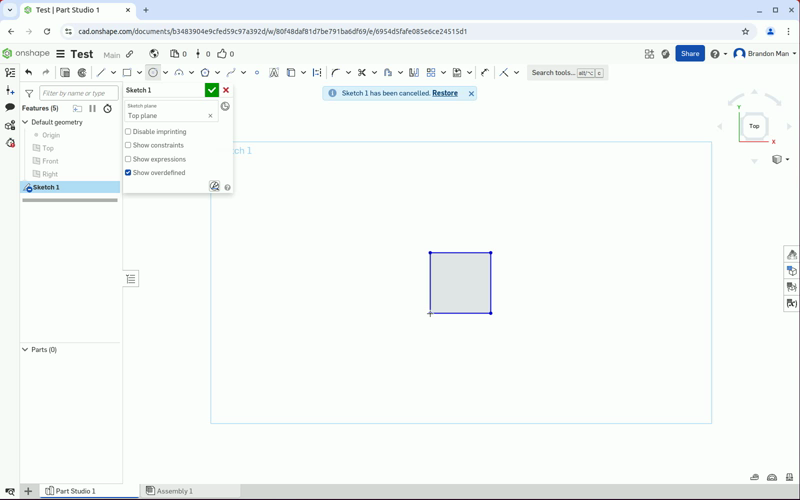
mouse_move(437, 305)
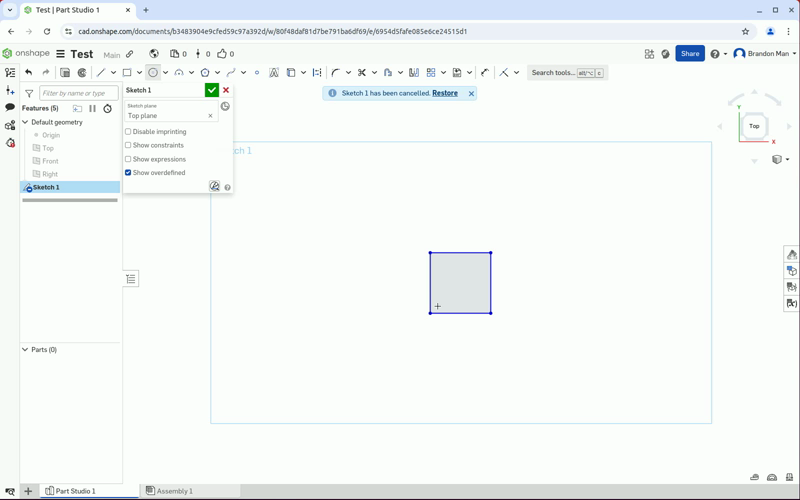
click(437, 305)
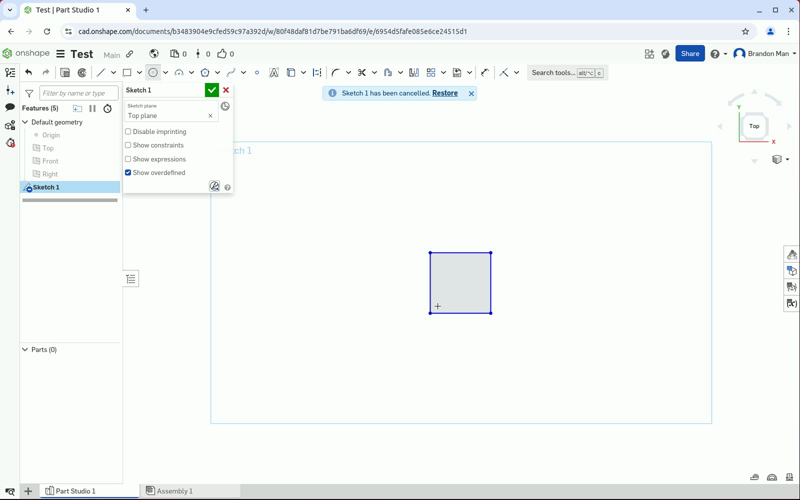
key_up(shift)
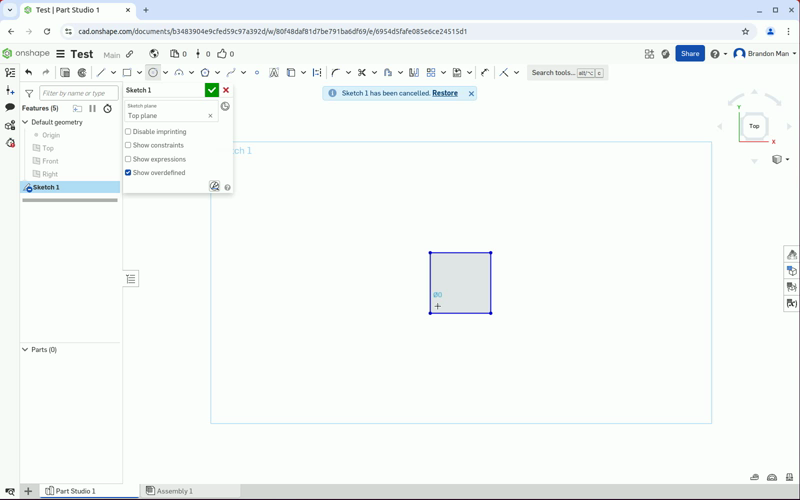
mouse_move(440, 305)
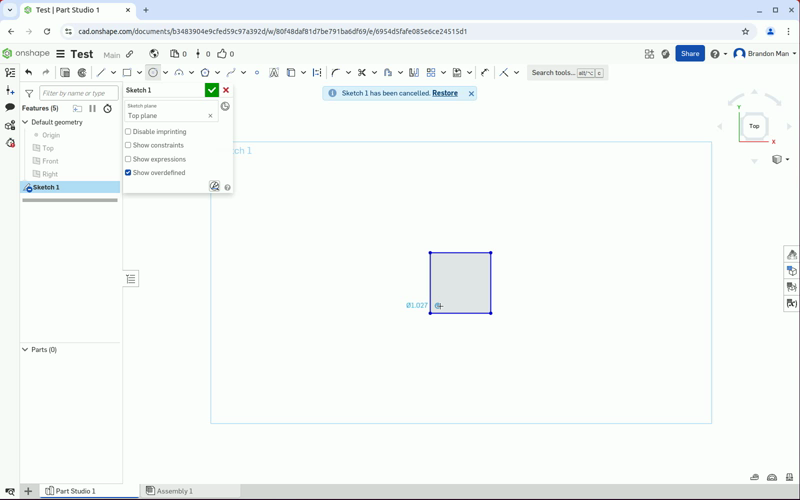
scroll(6)
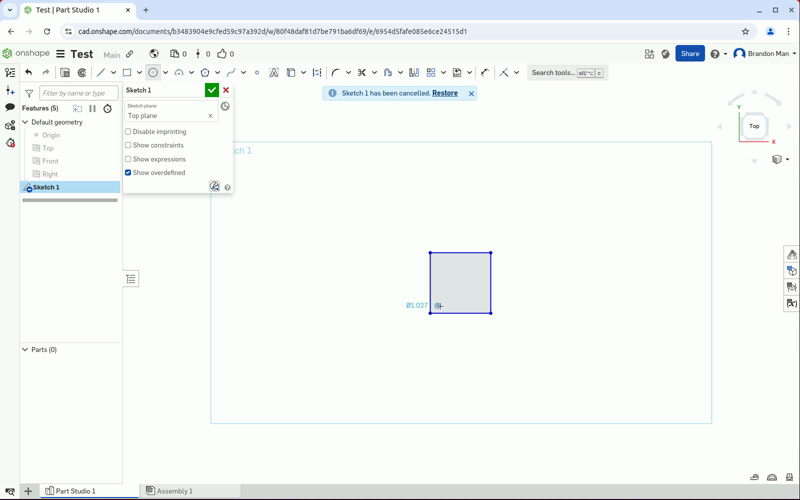
scroll(6)
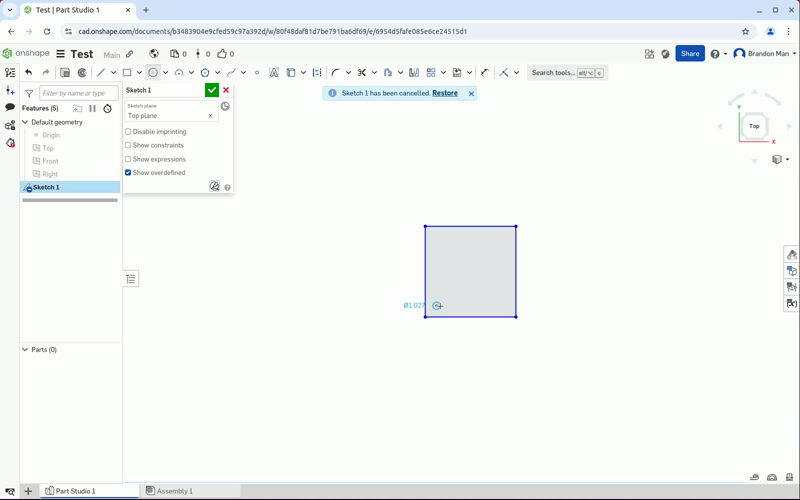
scroll(6)
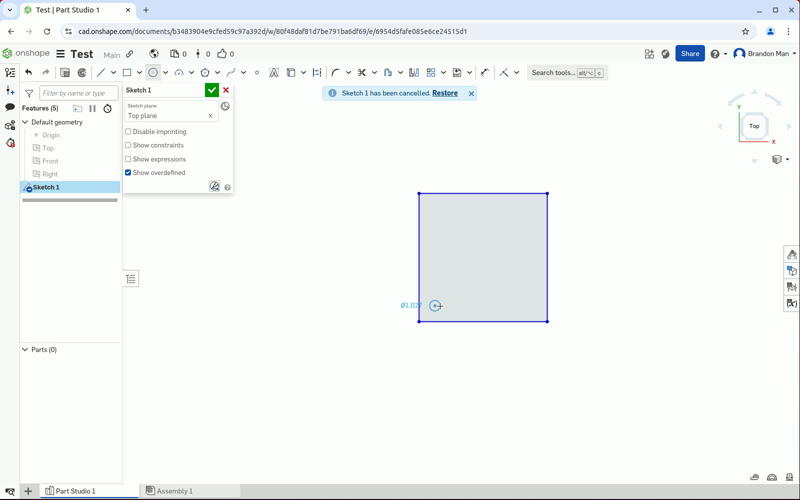
scroll(6)
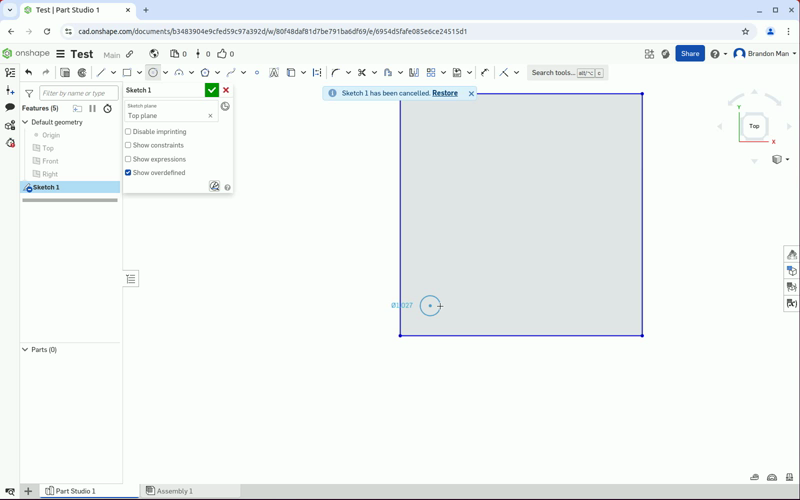
scroll(6)
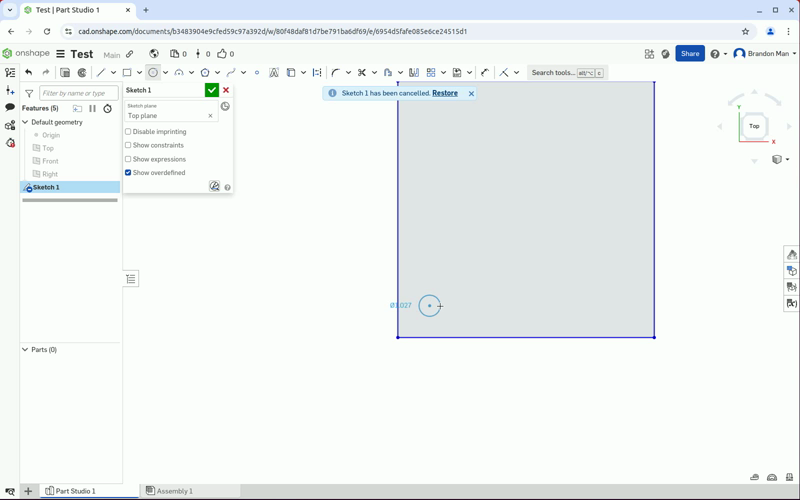
scroll(6)
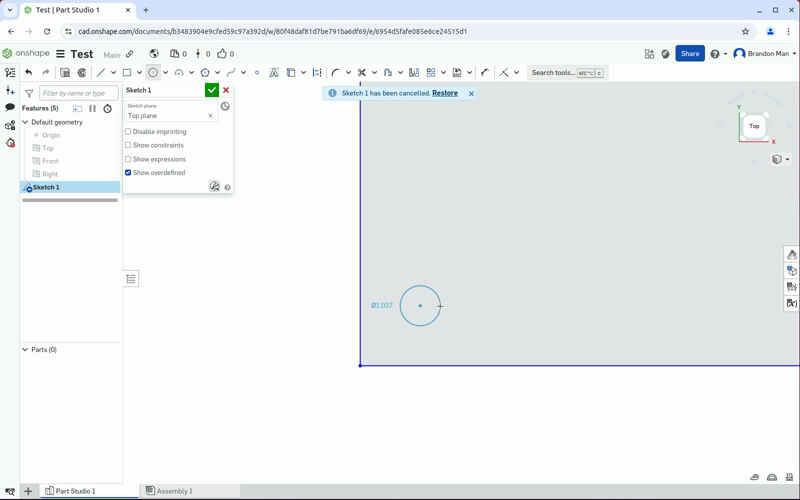
scroll(6)
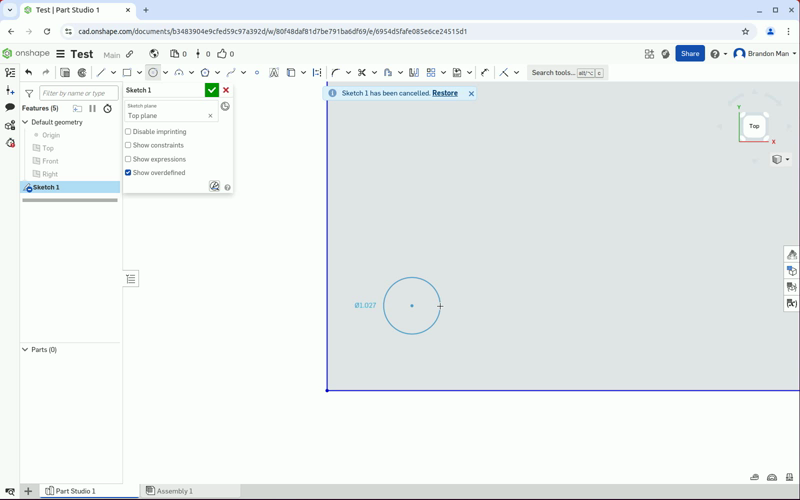
click(440, 305)
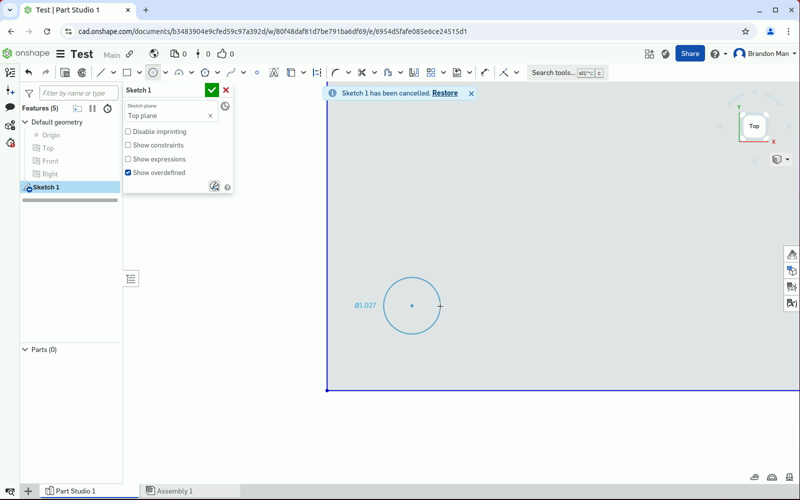
scroll(-6)
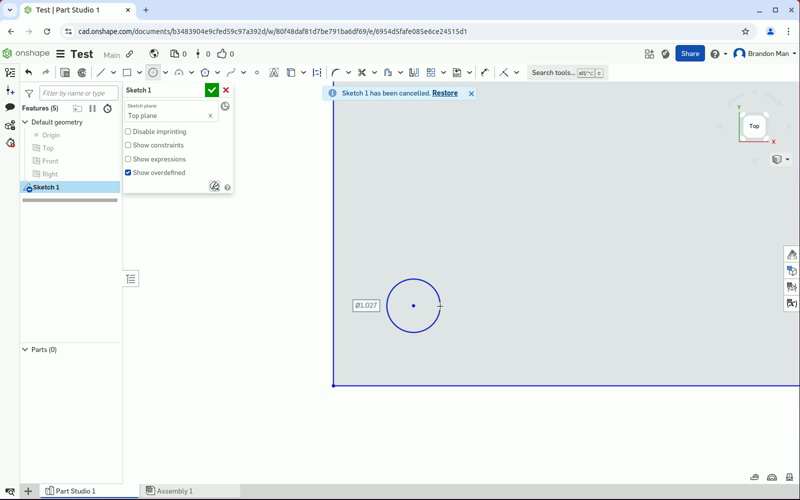
scroll(-6)
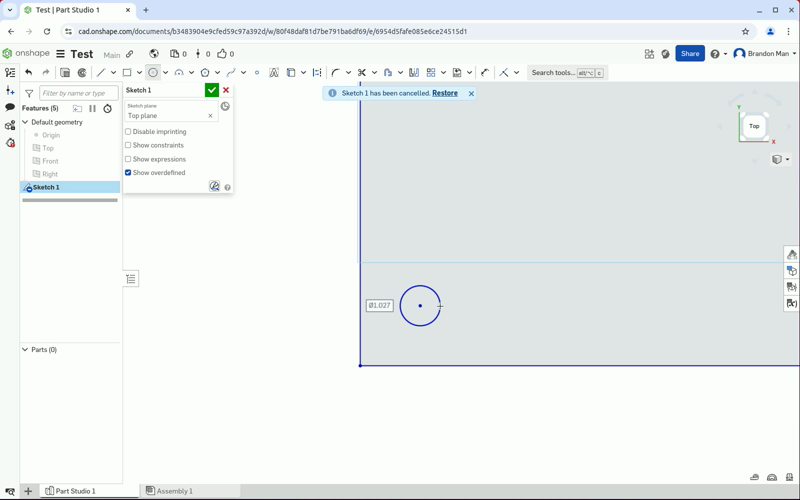
scroll(-6)
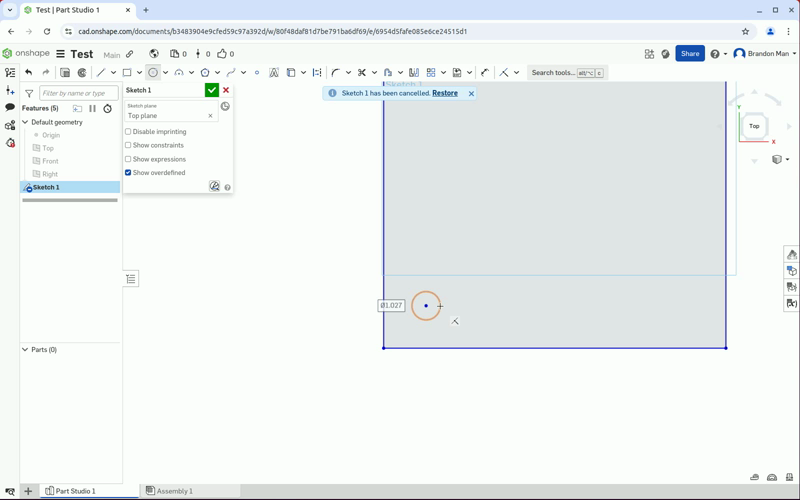
scroll(-6)
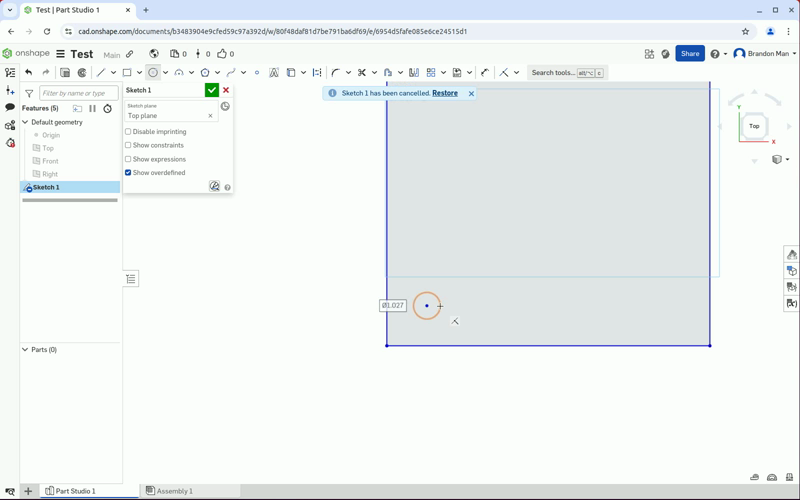
scroll(-6)
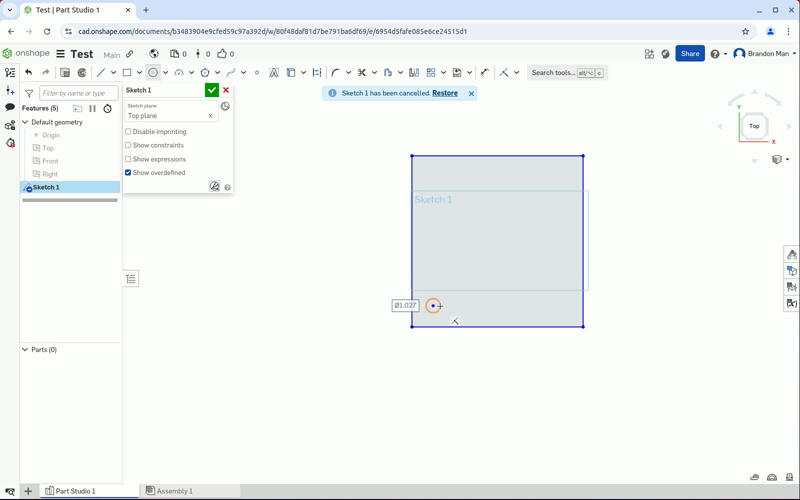
scroll(-6)
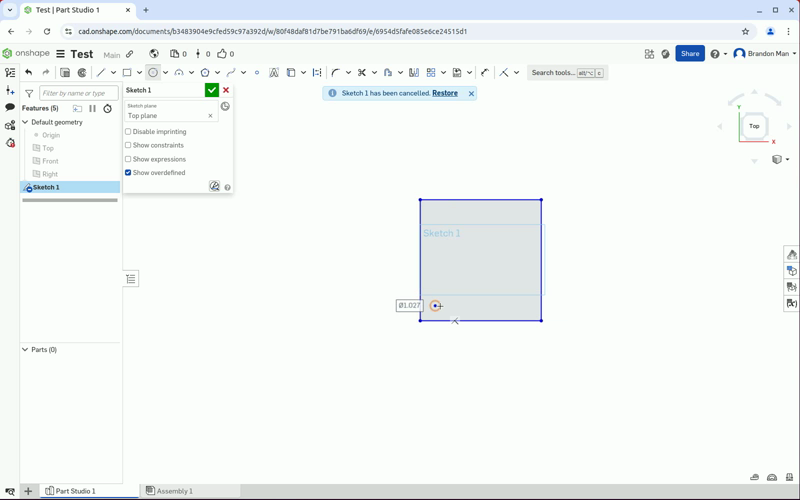
scroll(-6)
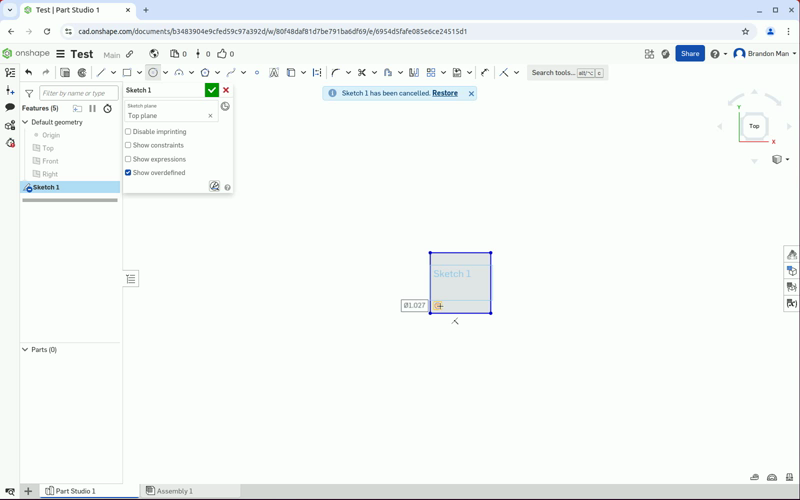
key(esc)
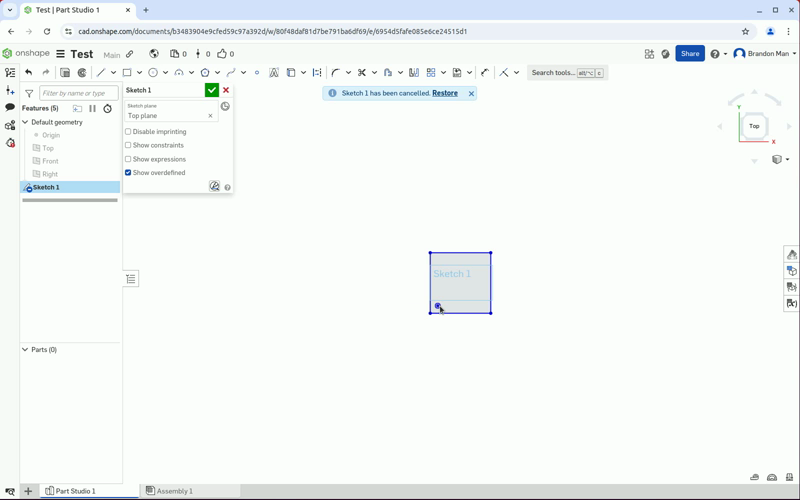
key(c)
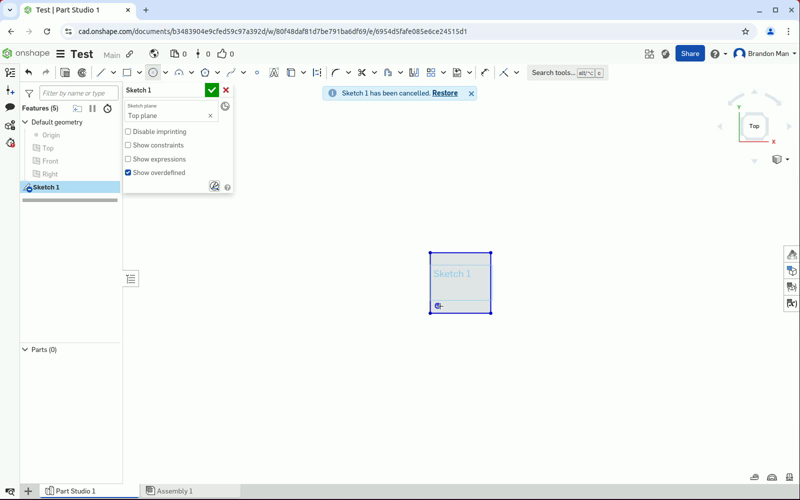
key_down(shift)
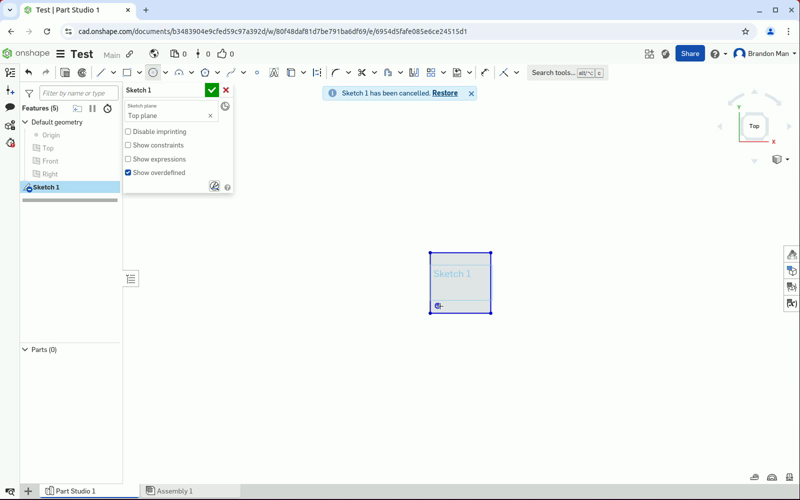
mouse_move(437, 260)
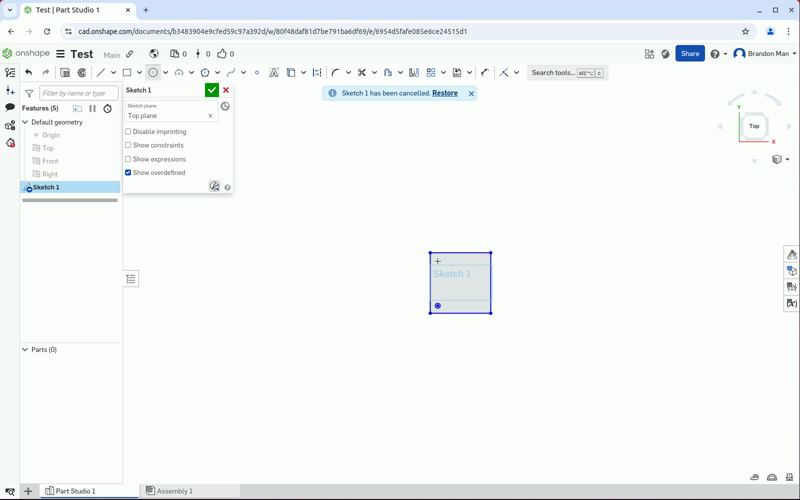
click(437, 260)
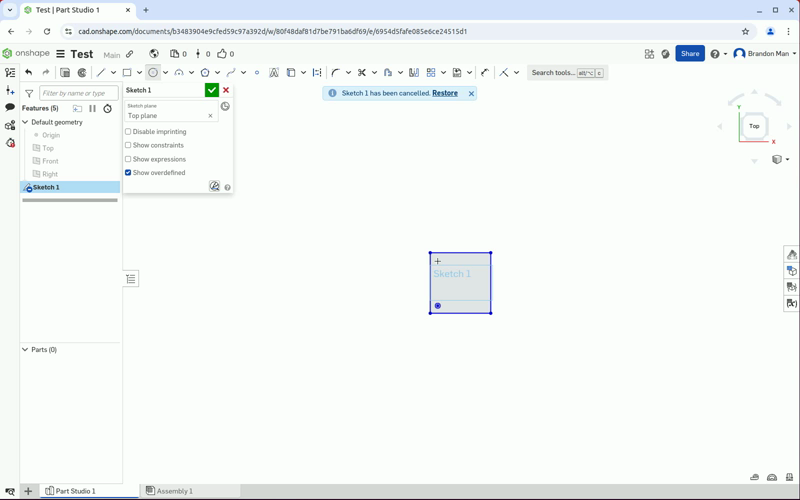
key_up(shift)
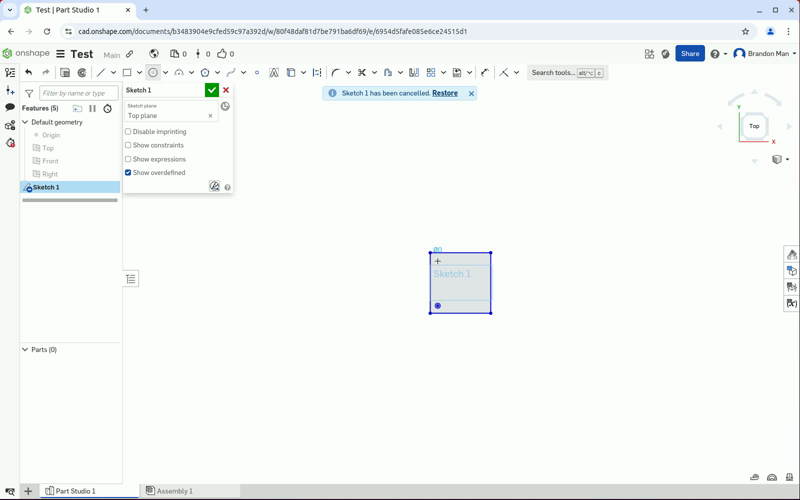
mouse_move(440, 260)
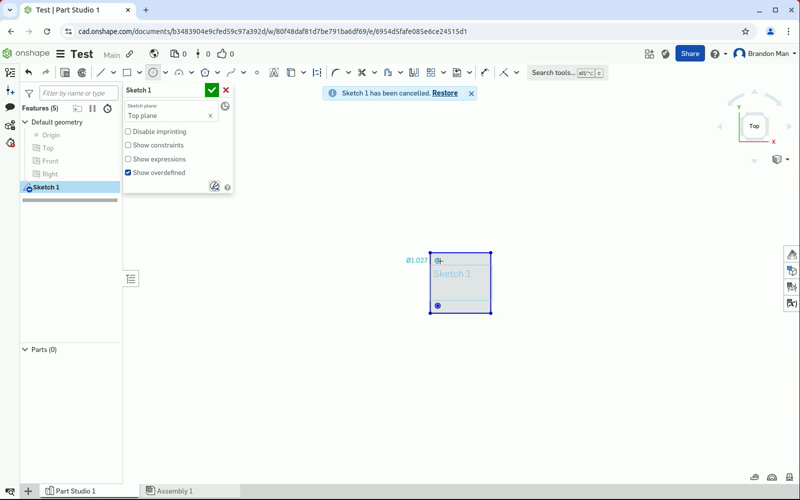
scroll(6)
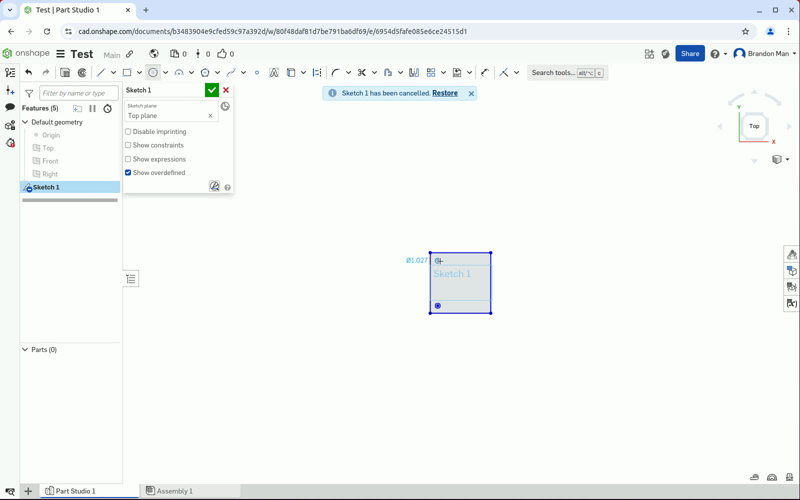
scroll(6)
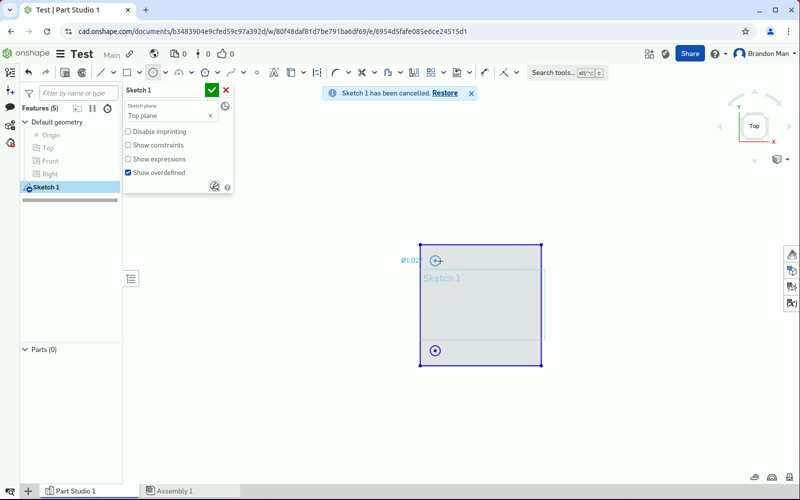
scroll(6)
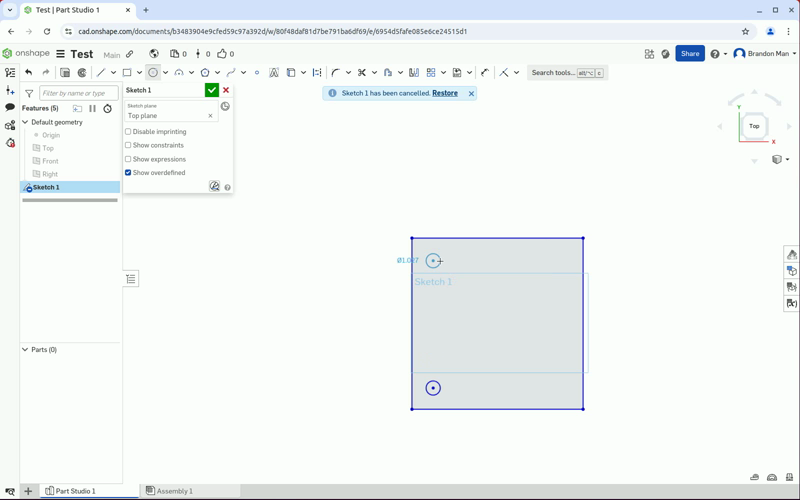
scroll(6)
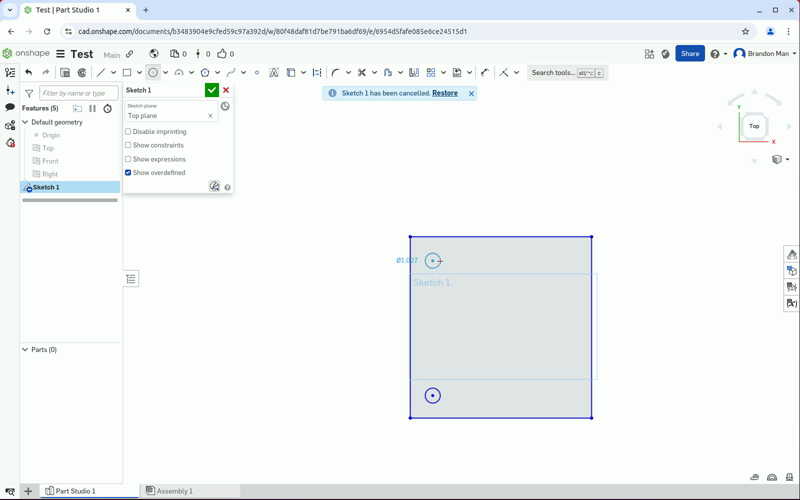
scroll(6)
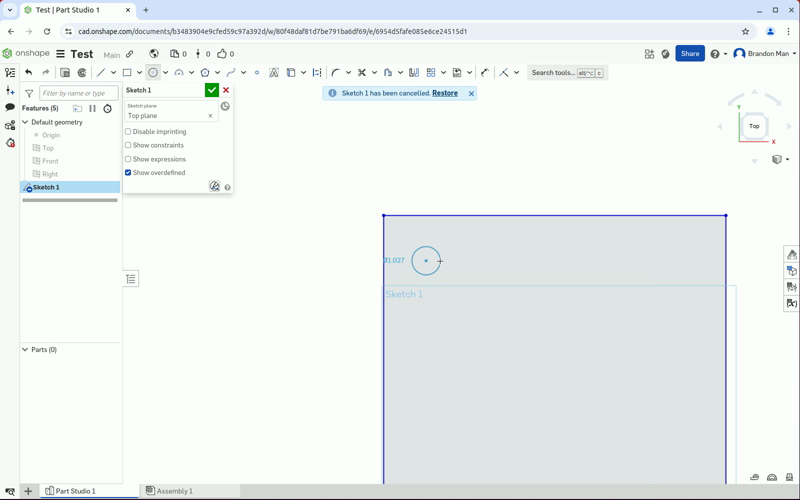
scroll(6)
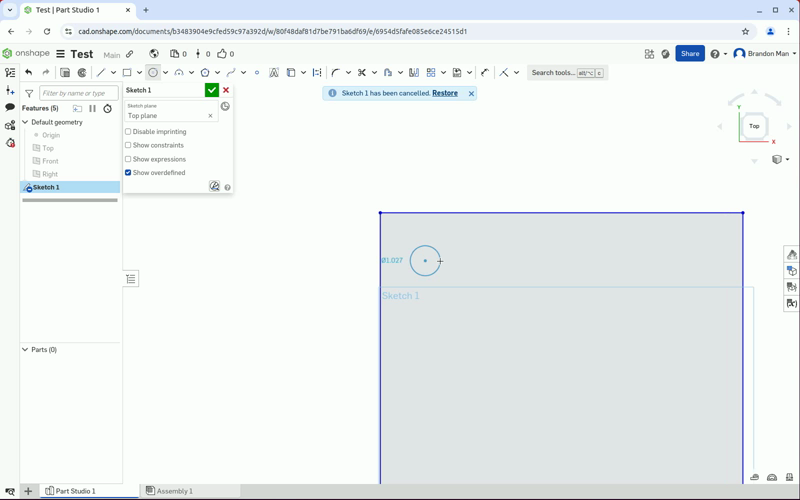
scroll(6)
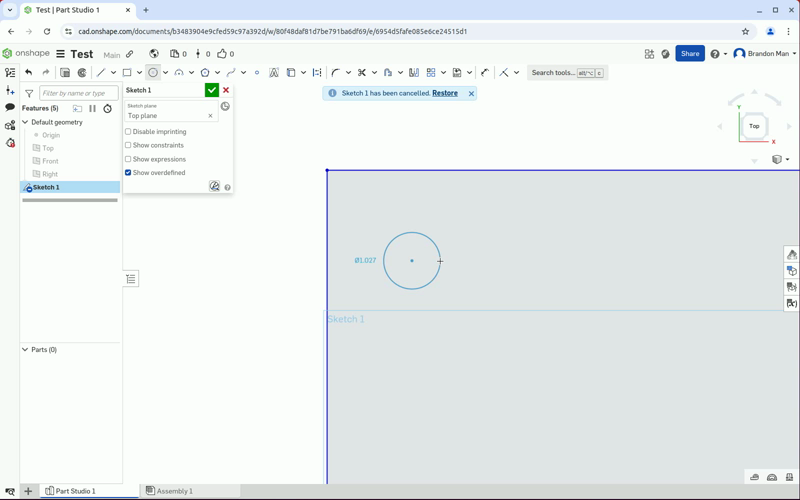
click(440, 260)
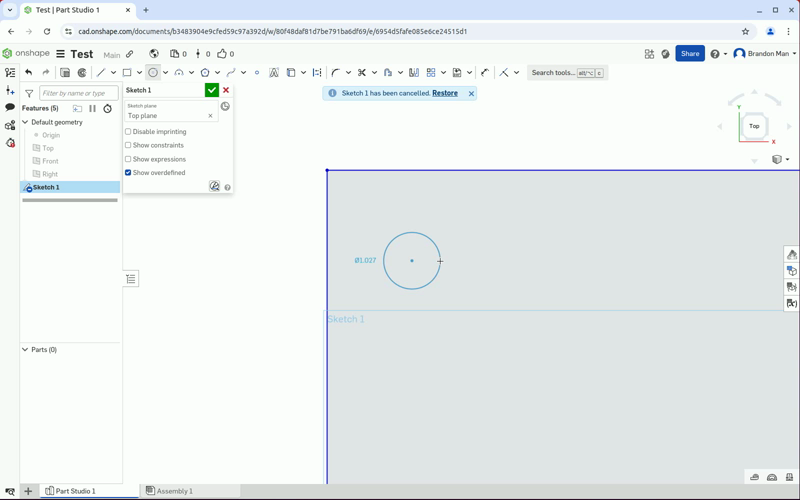
scroll(-6)
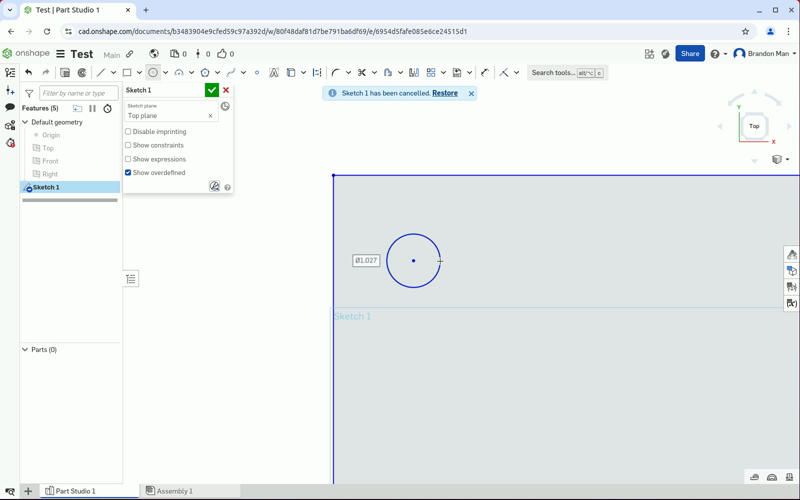
scroll(-6)
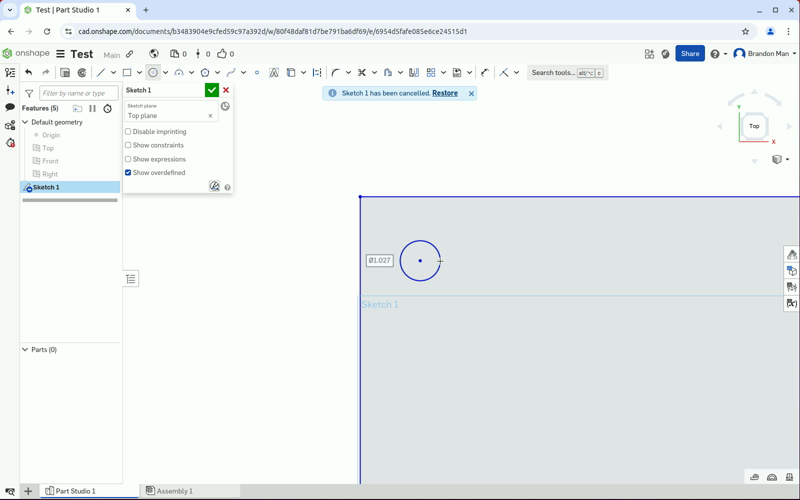
scroll(-6)
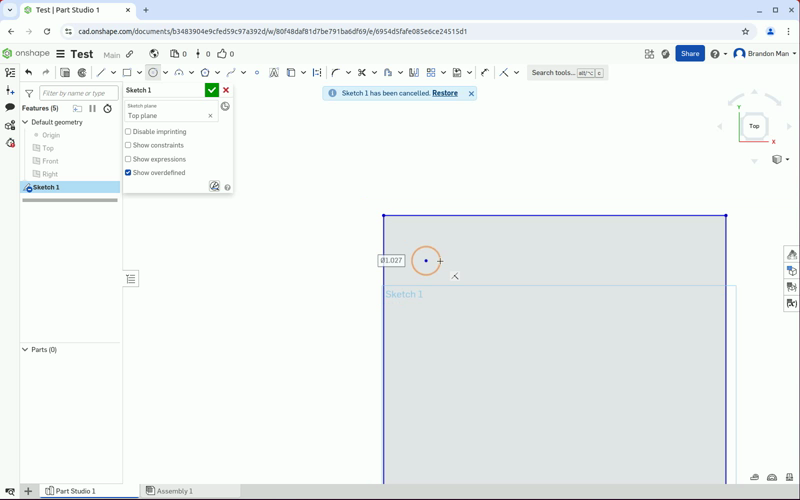
scroll(-6)
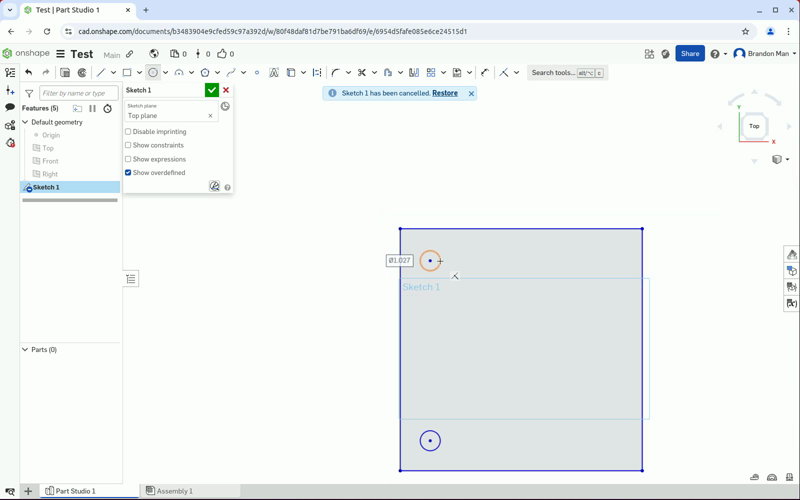
scroll(-6)
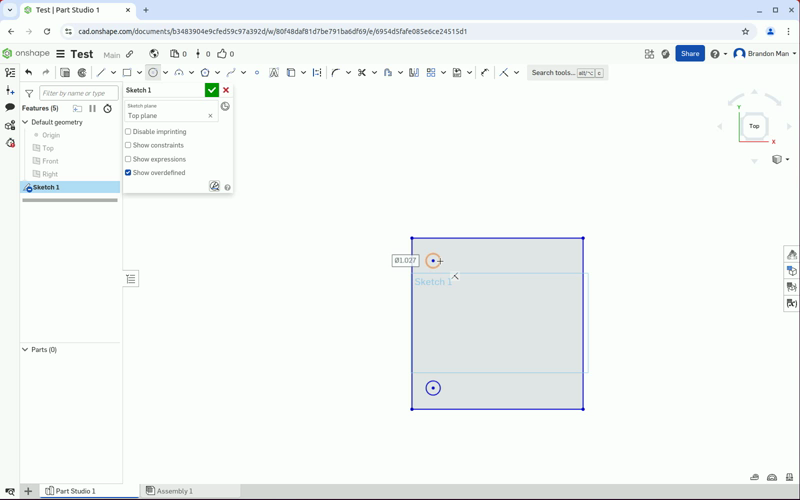
scroll(-6)
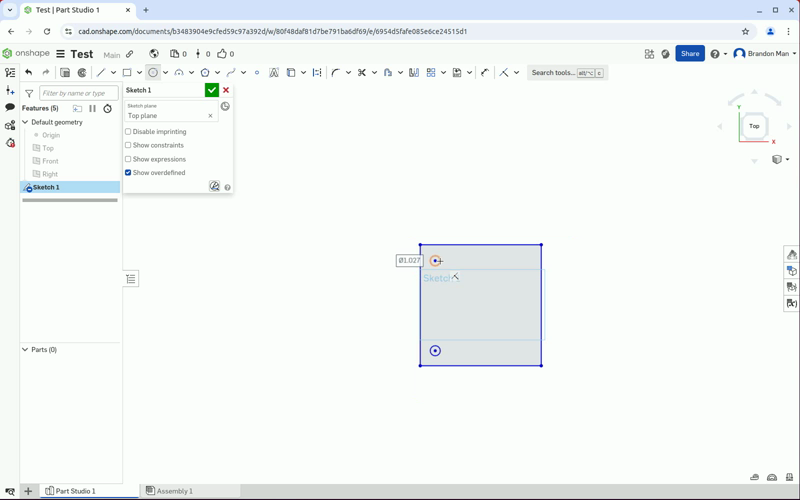
scroll(-6)
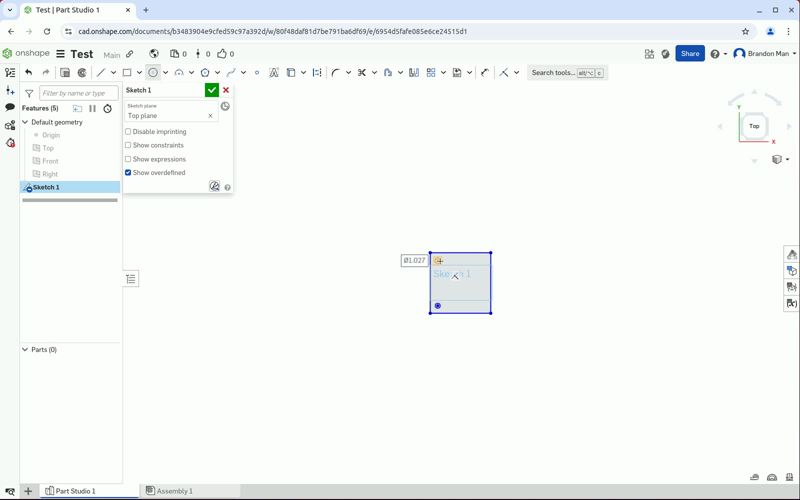
key(esc)
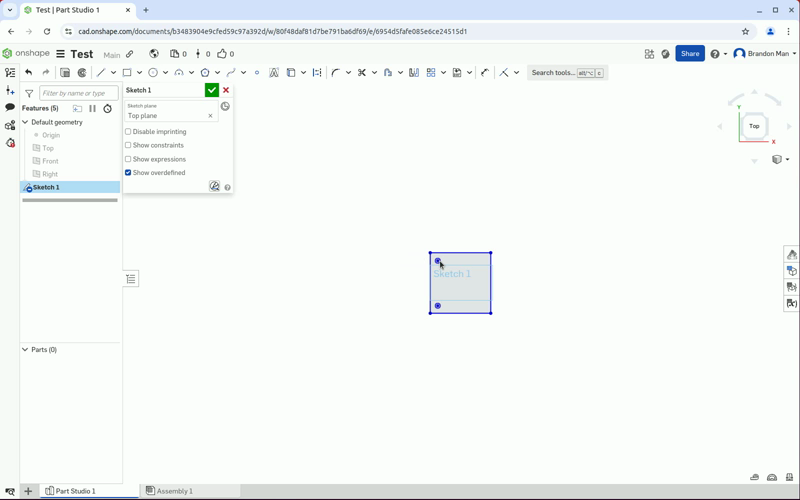
key(c)
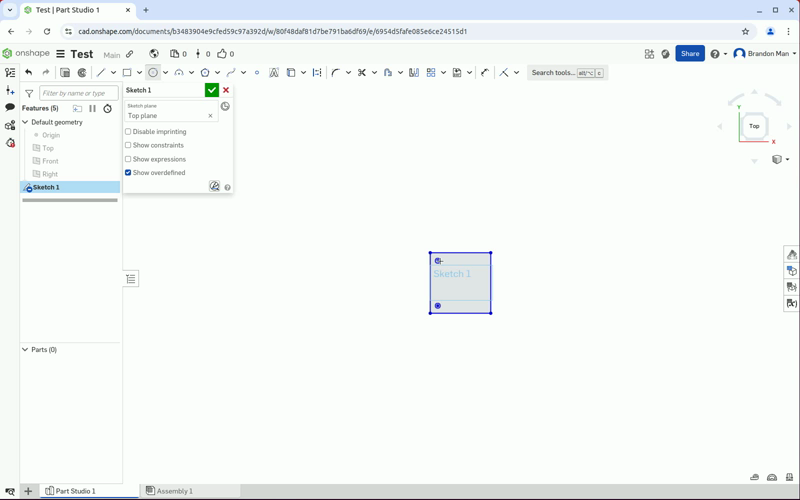
key_down(shift)
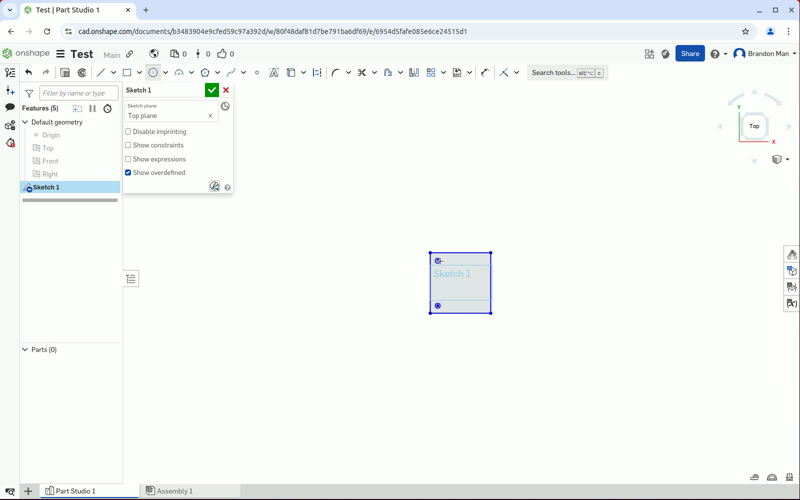
mouse_move(483, 305)
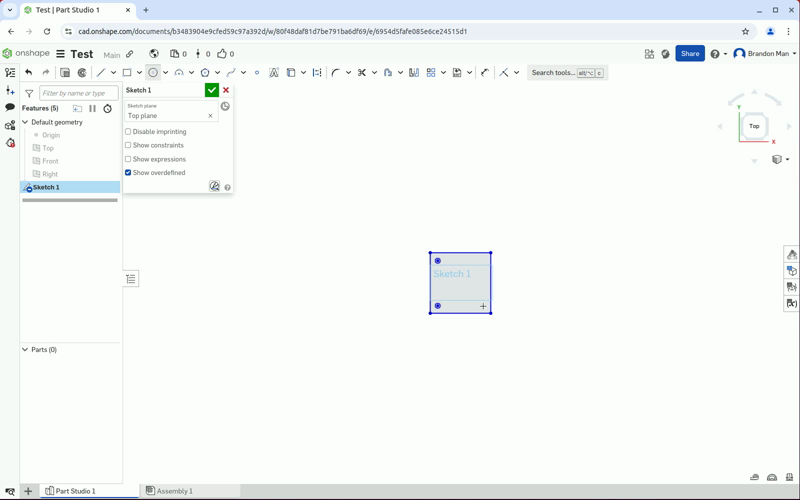
click(483, 305)
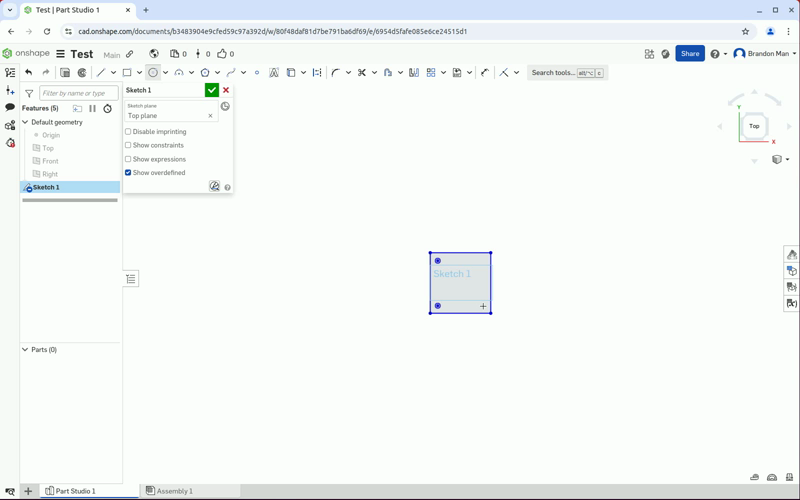
key_up(shift)
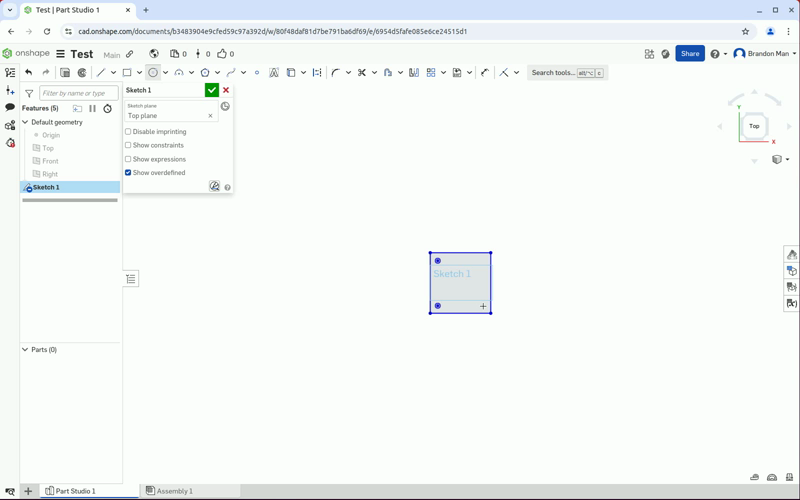
mouse_move(485, 305)
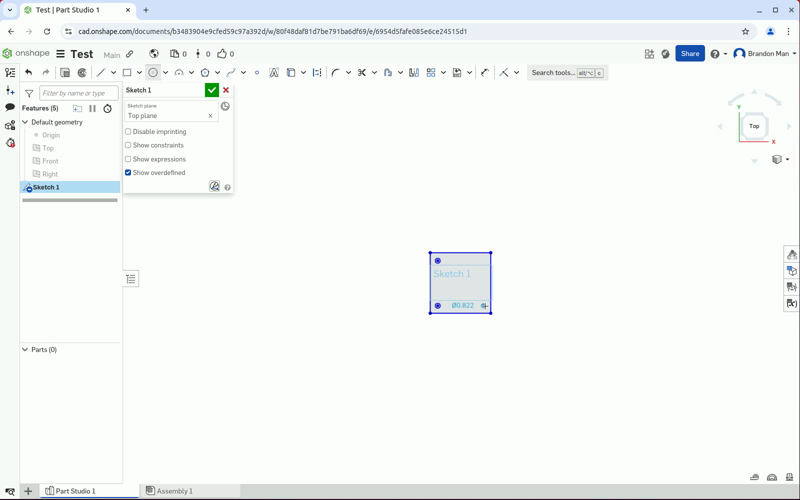
scroll(6)
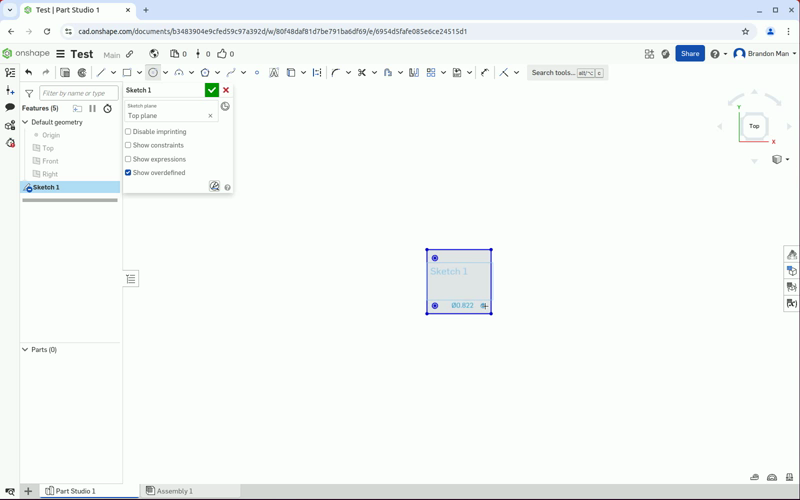
scroll(6)
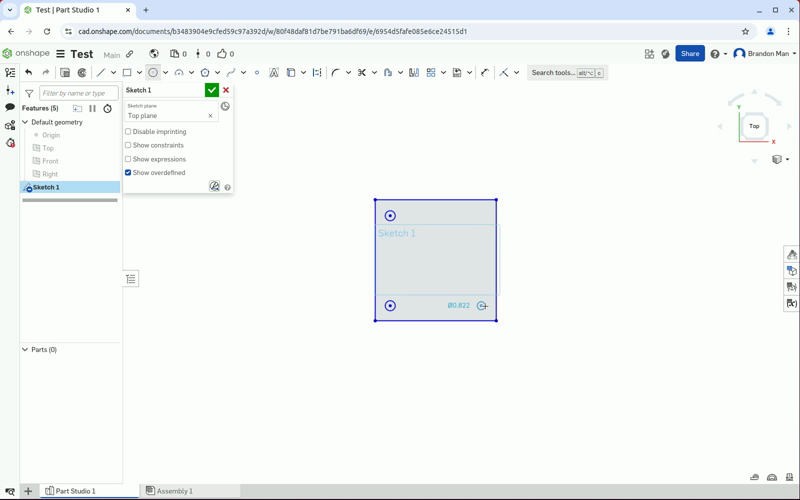
scroll(6)
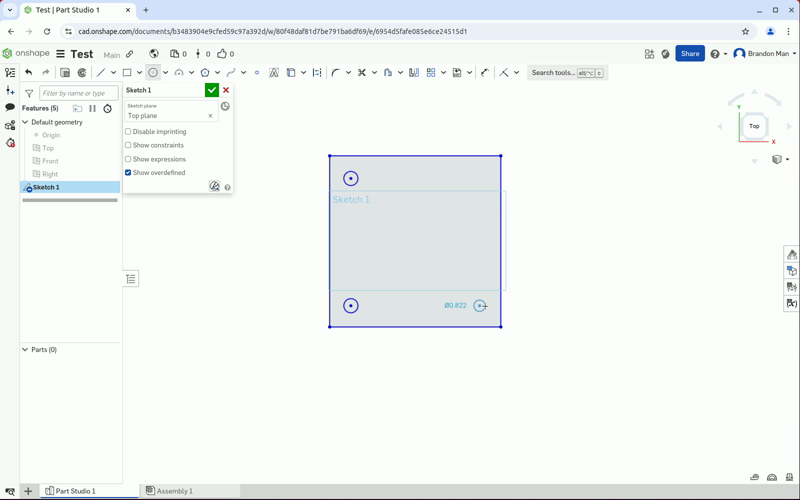
scroll(6)
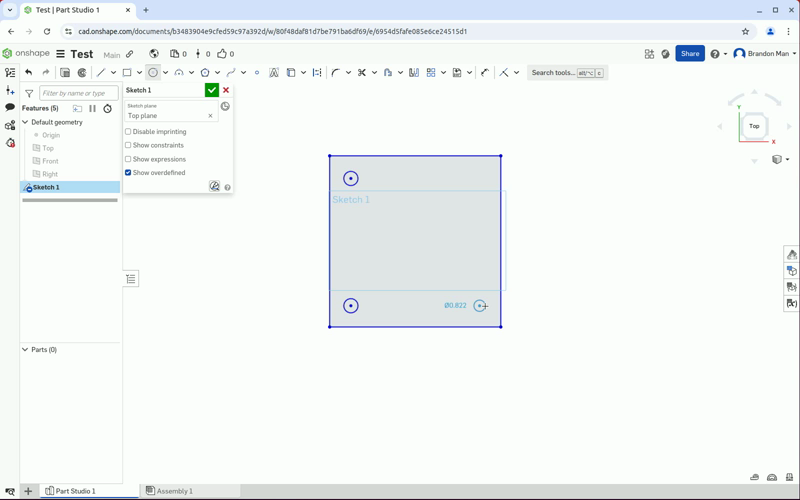
scroll(6)
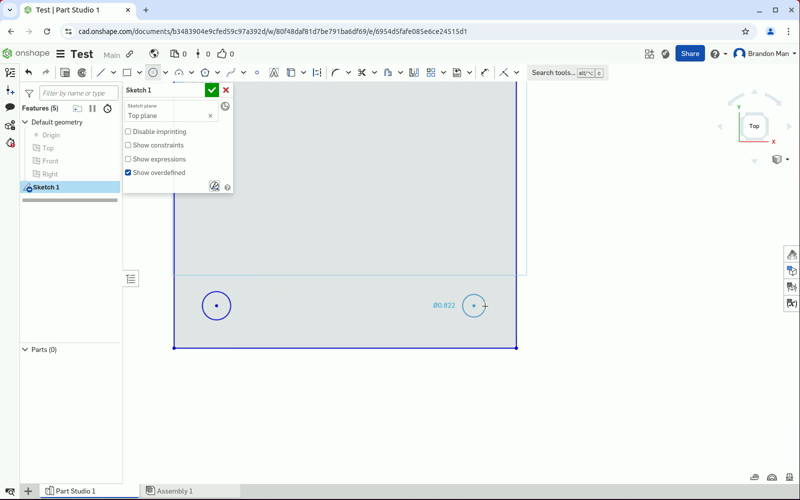
scroll(6)
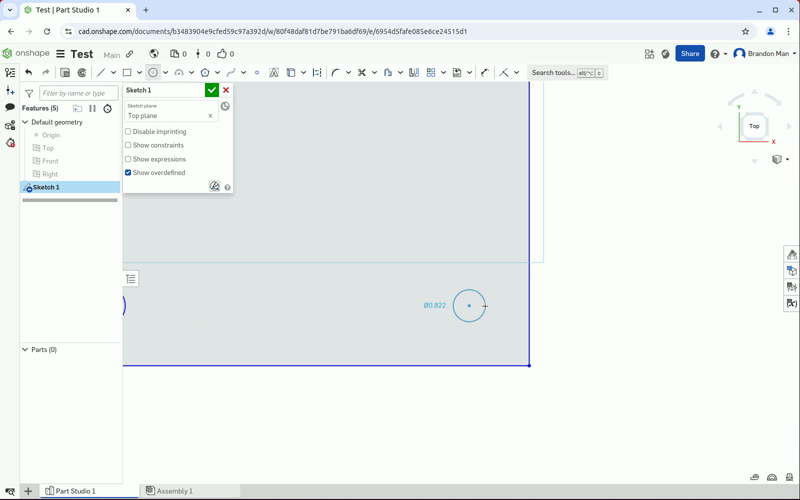
scroll(6)
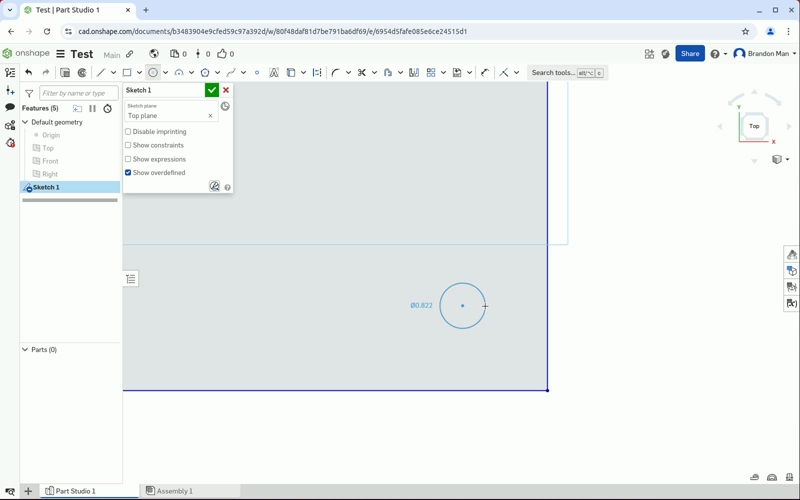
click(485, 305)
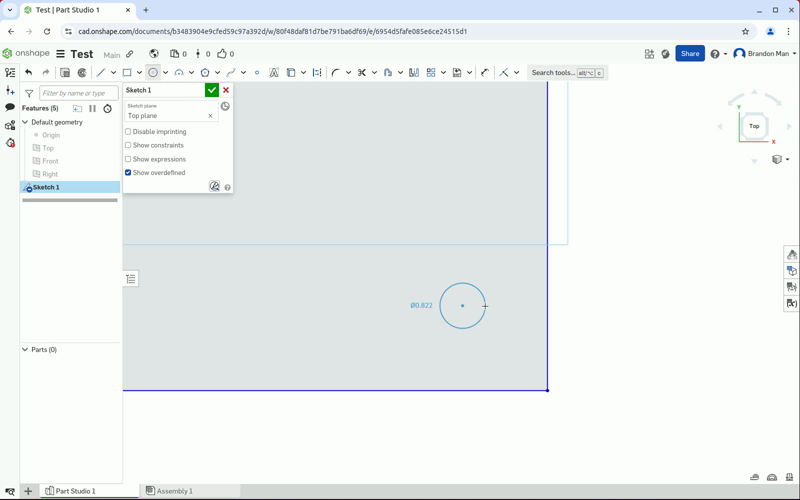
scroll(-6)
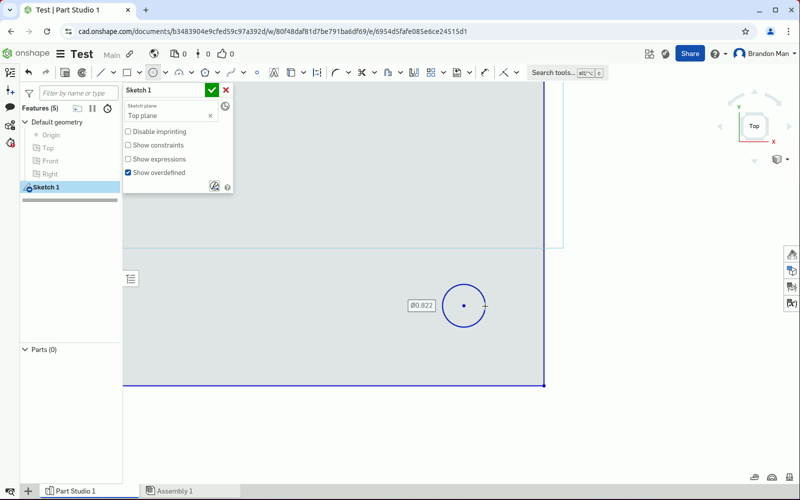
scroll(-6)
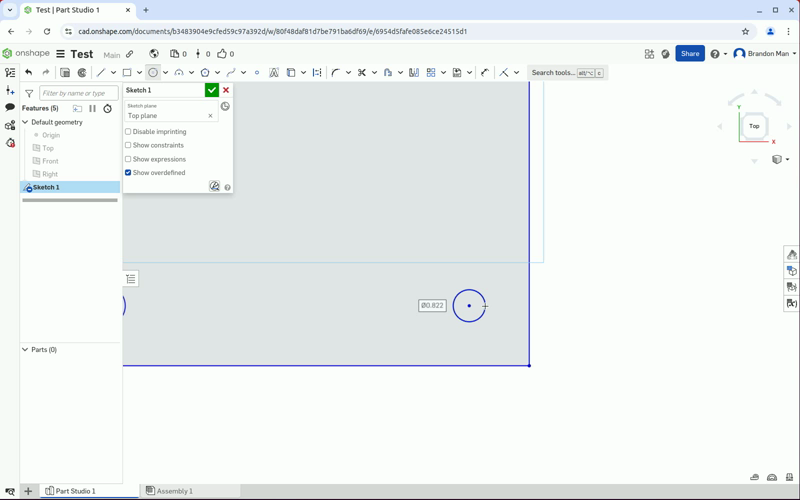
scroll(-6)
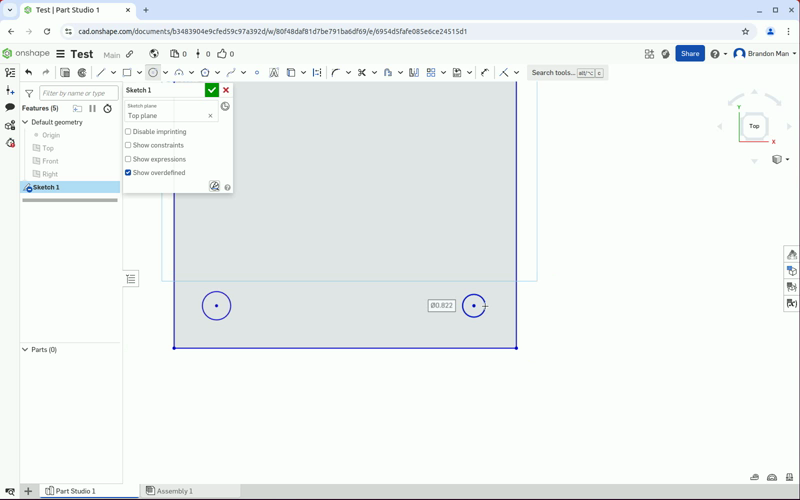
scroll(-6)
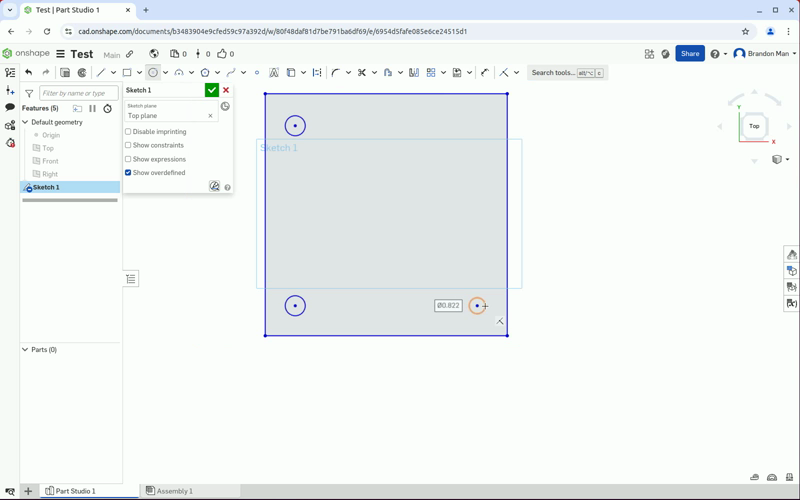
scroll(-6)
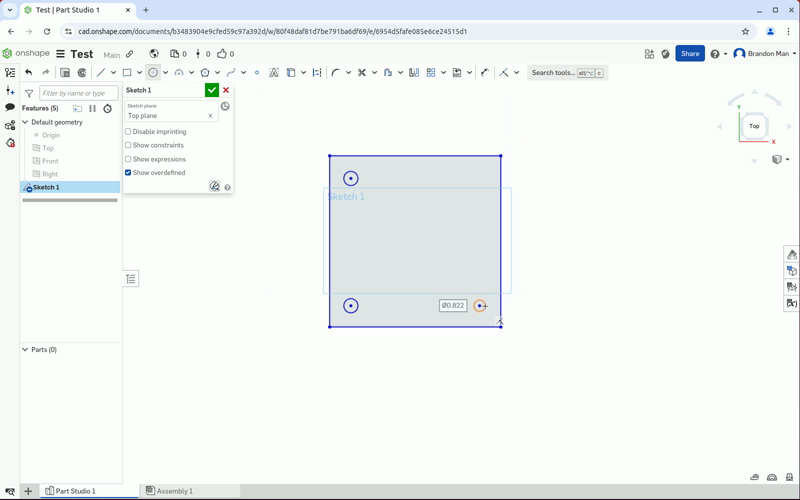
scroll(-6)
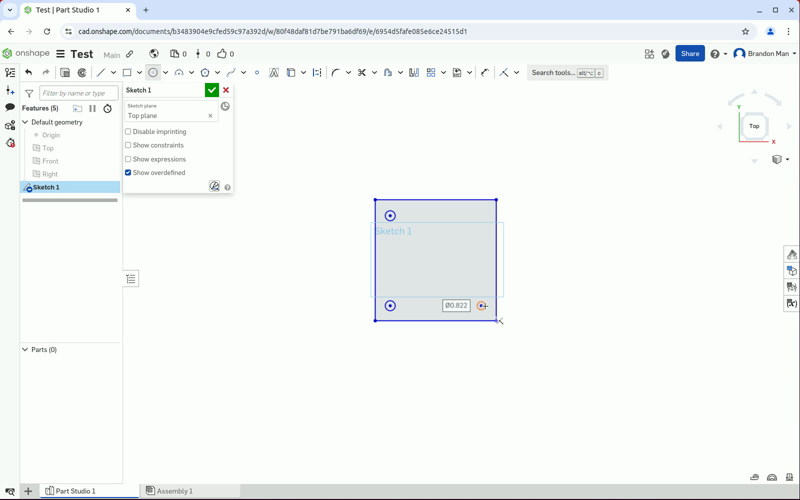
scroll(-6)
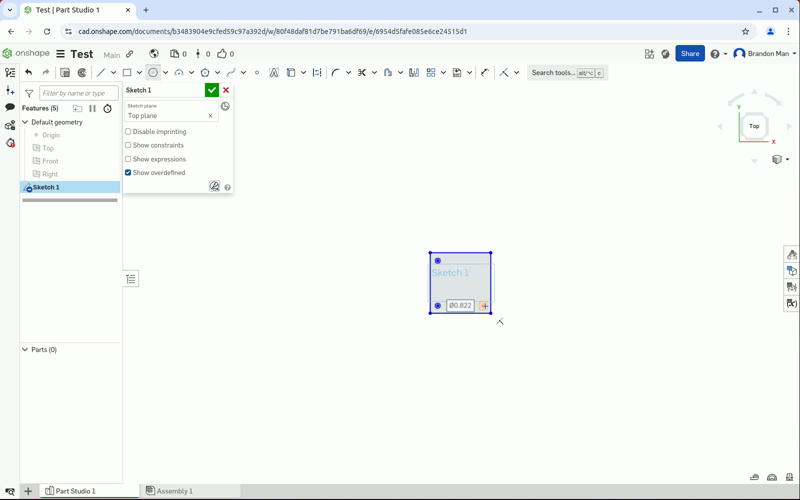
key(esc)
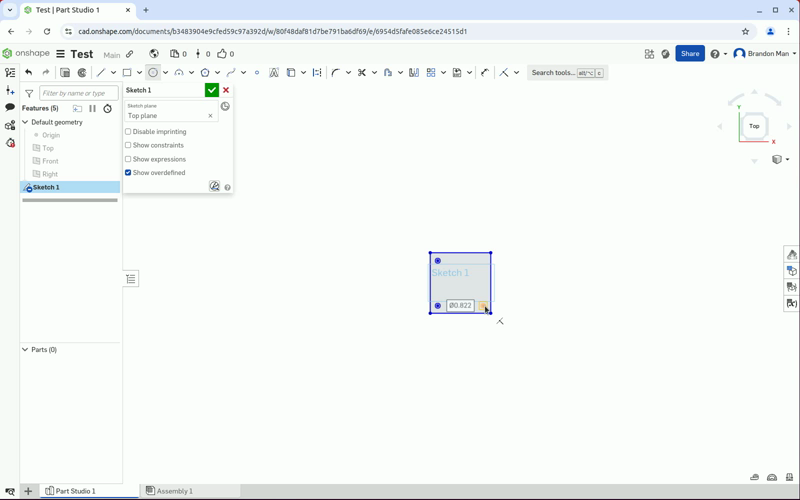
key(c)
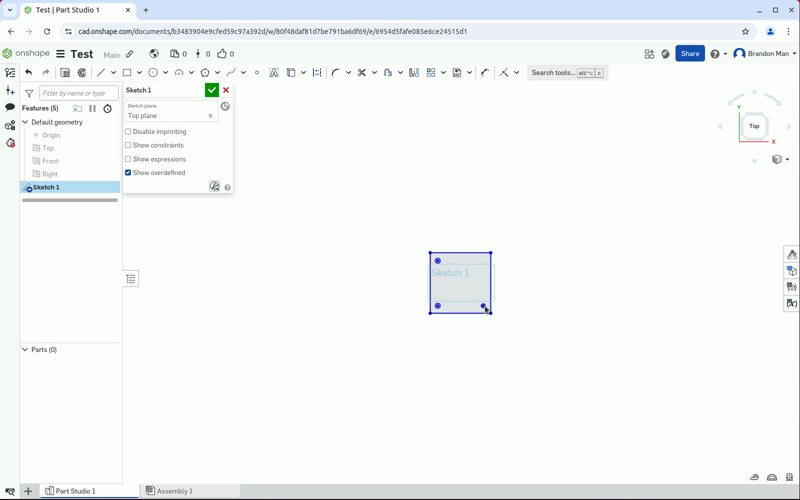
key_down(shift)
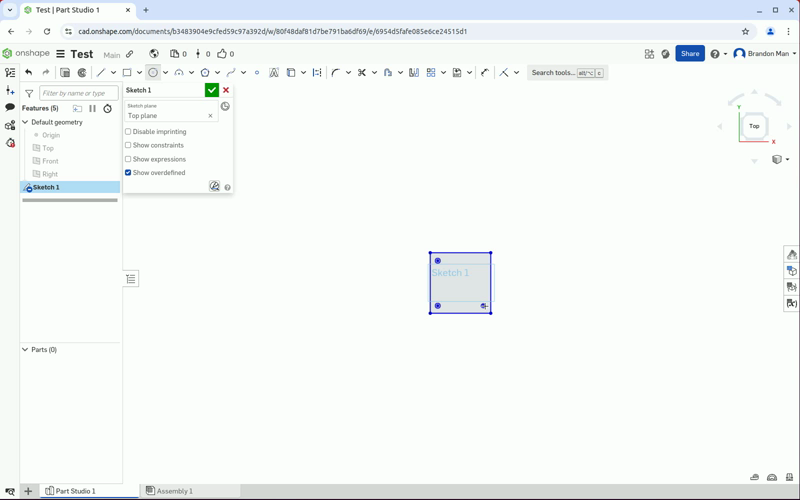
mouse_move(483, 260)
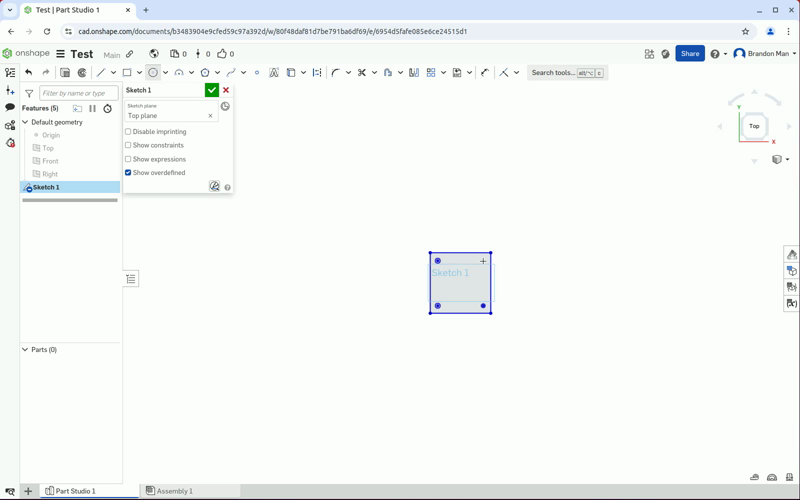
click(483, 260)
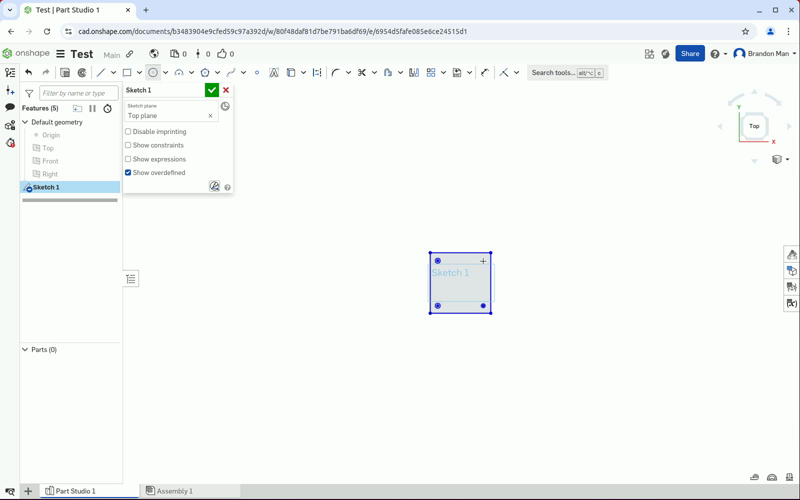
key_up(shift)
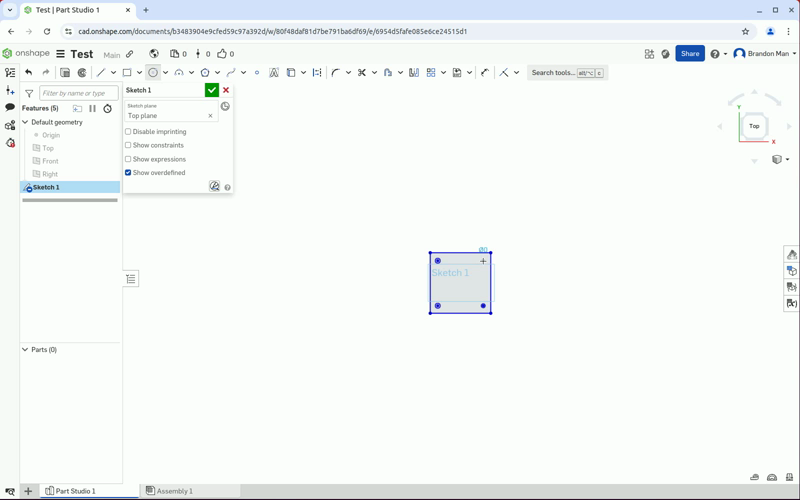
mouse_move(485, 260)
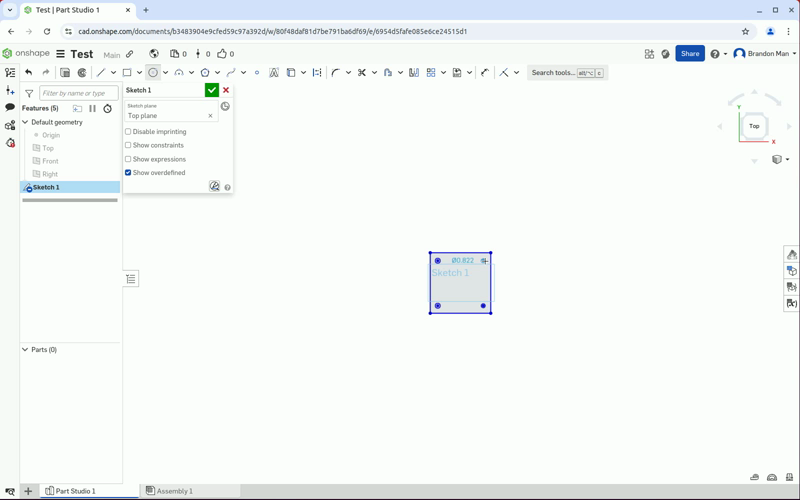
scroll(6)
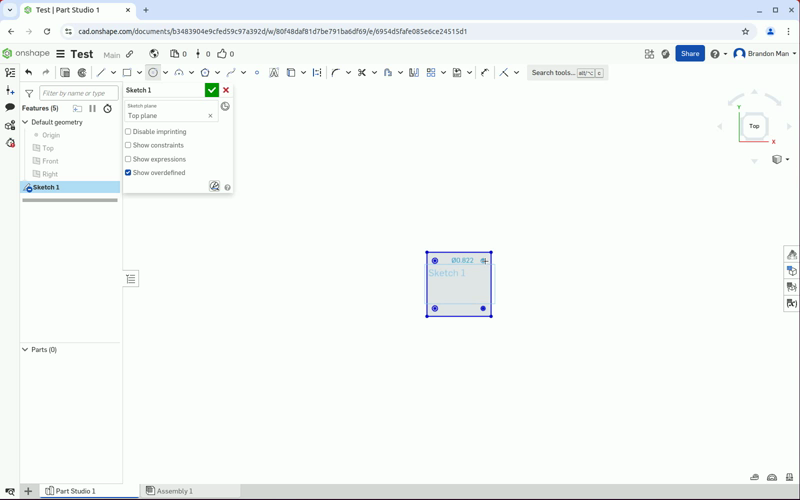
scroll(6)
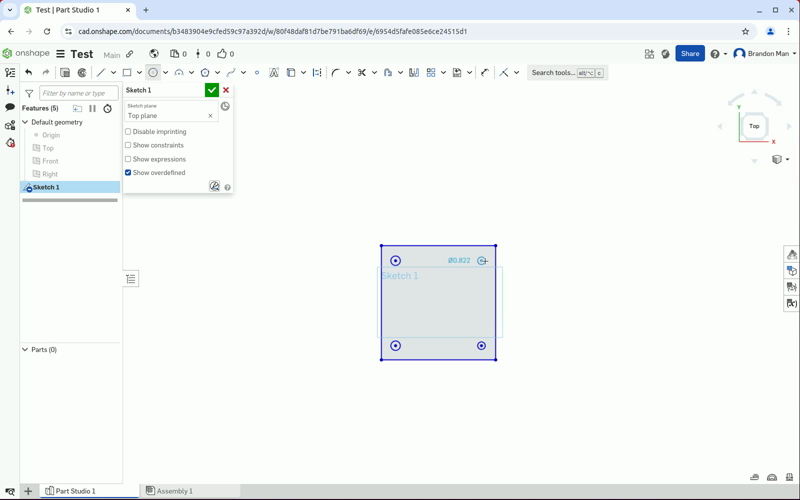
scroll(6)
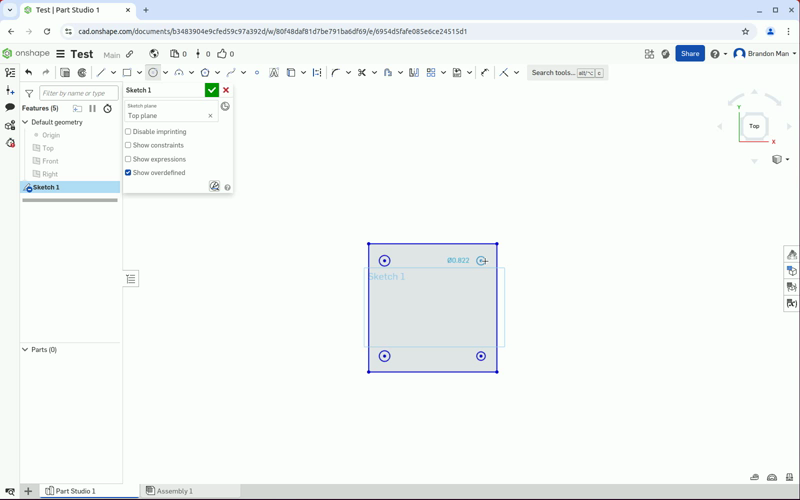
scroll(6)
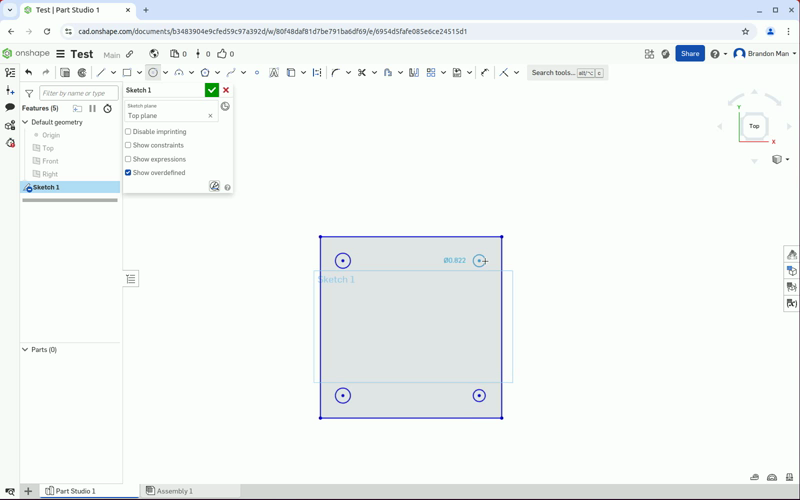
scroll(6)
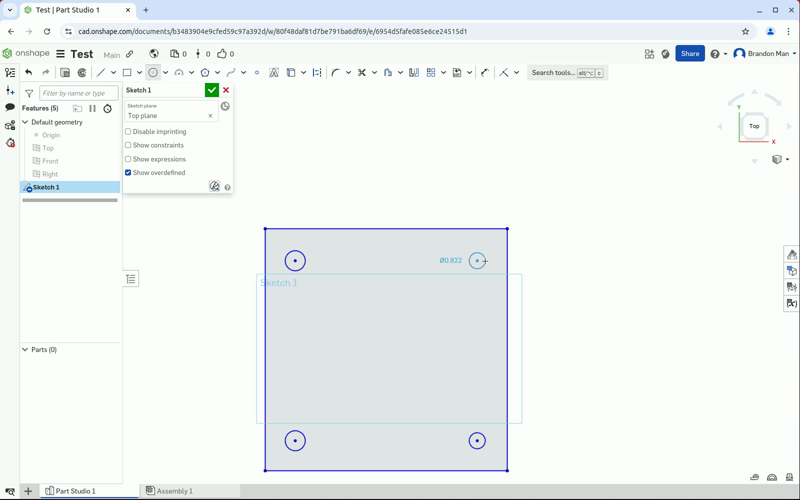
scroll(6)
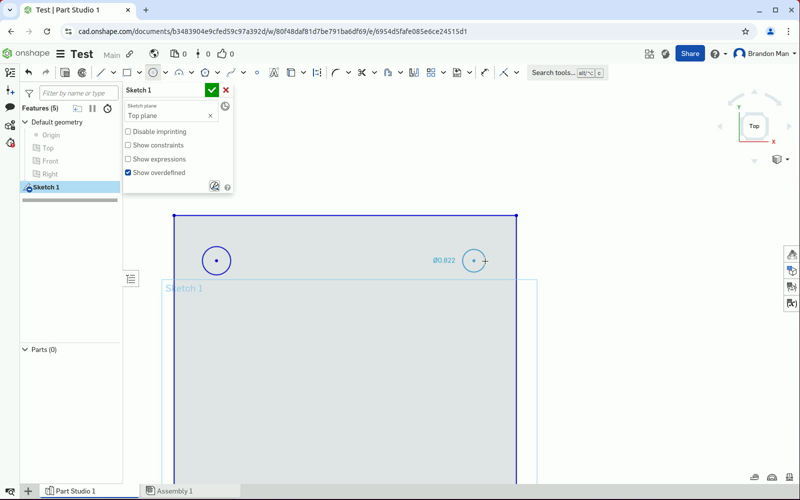
scroll(6)
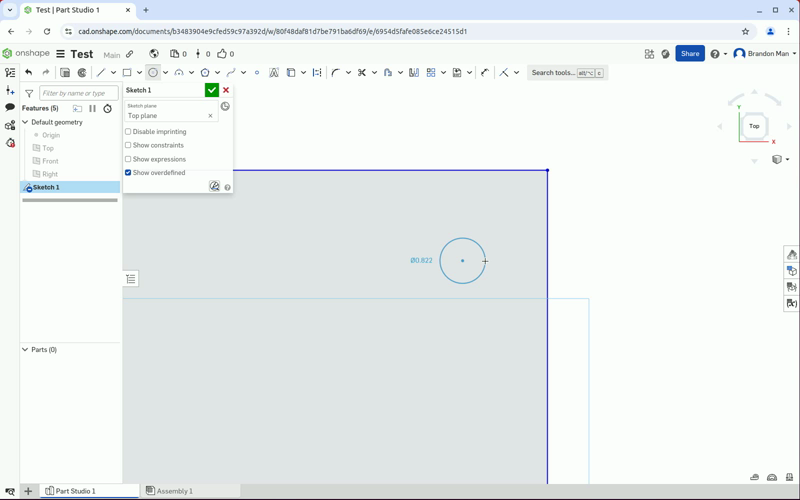
click(485, 260)
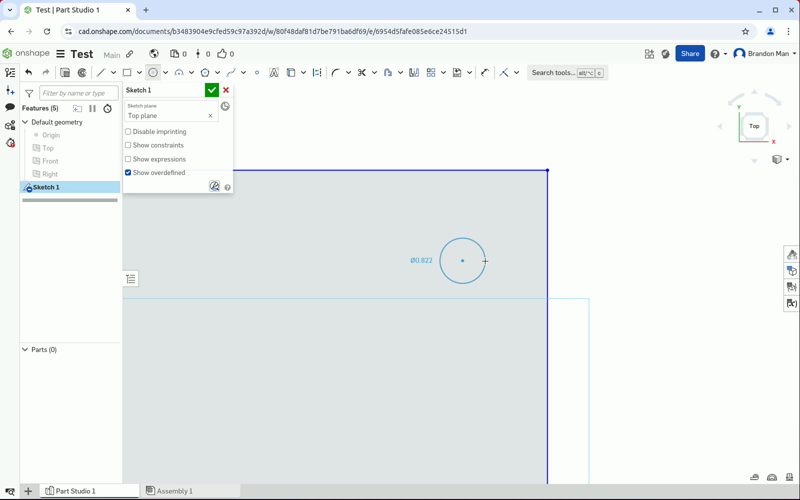
scroll(-6)
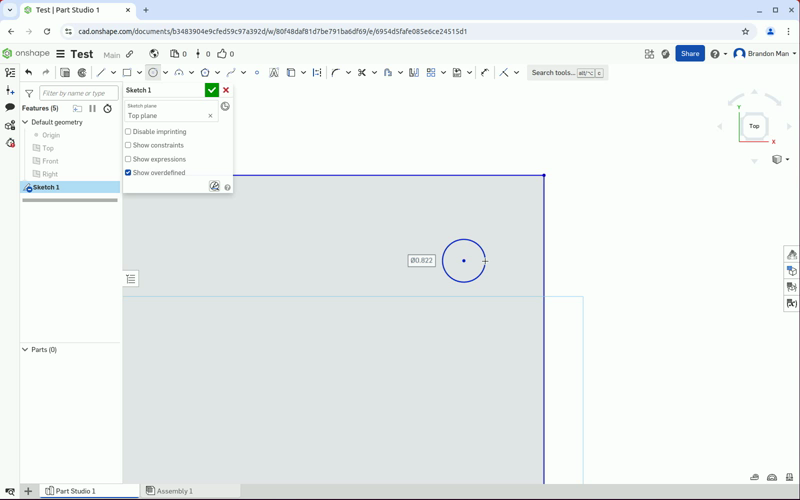
scroll(-6)
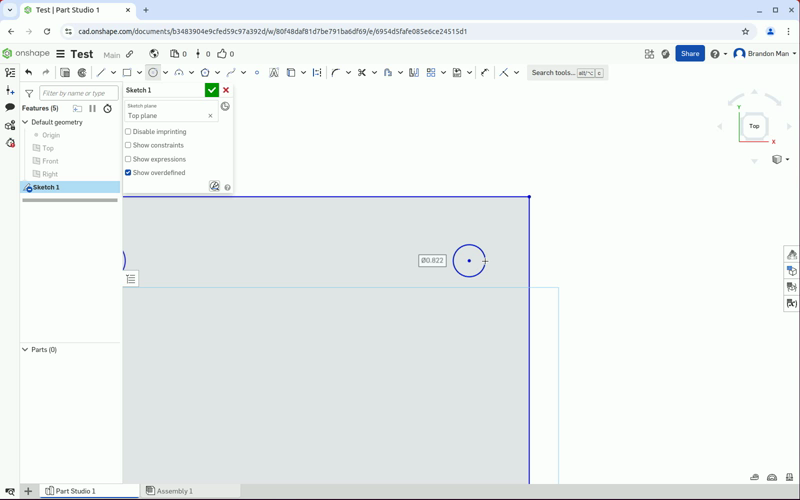
scroll(-6)
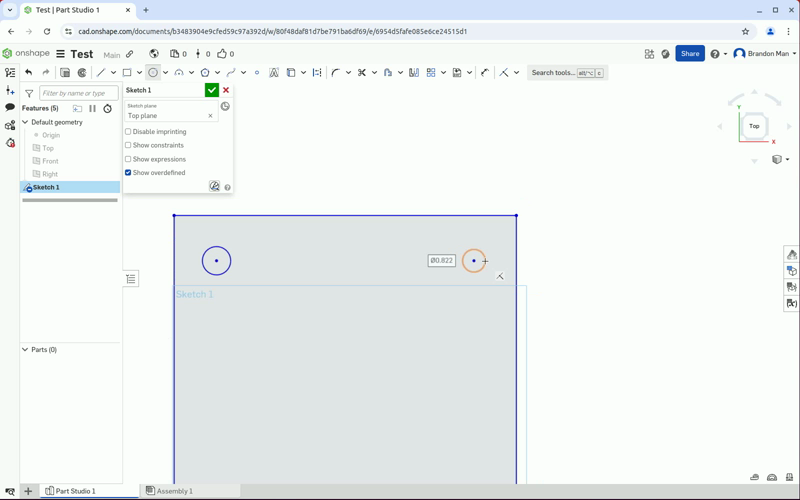
scroll(-6)
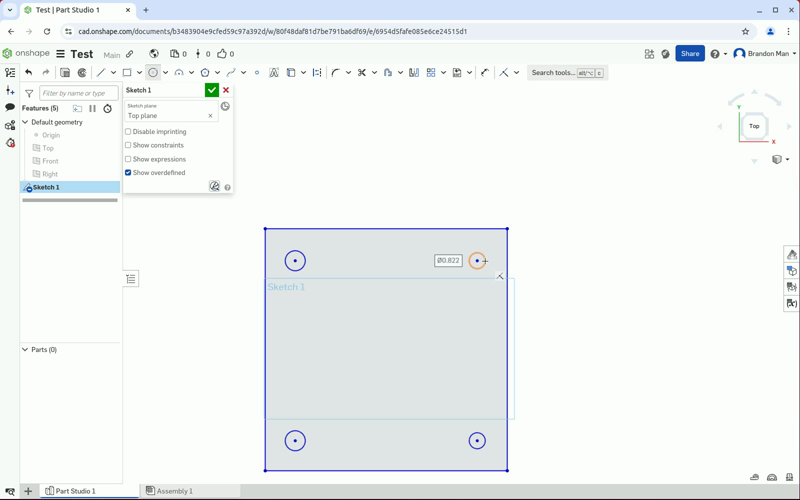
scroll(-6)
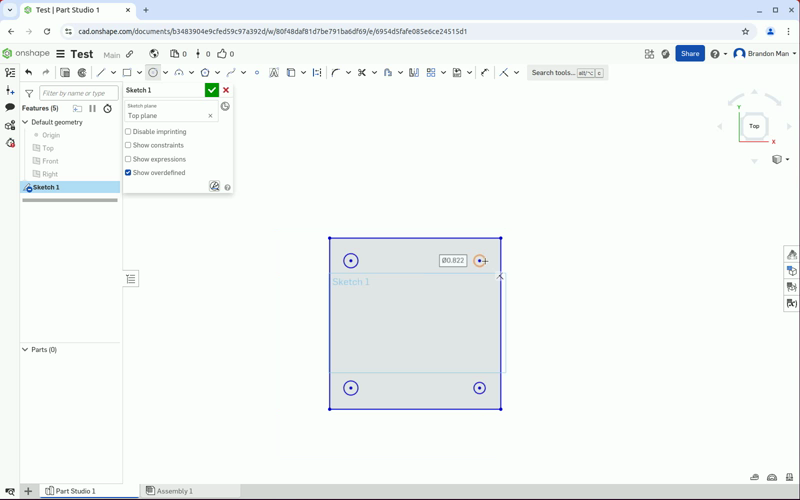
scroll(-6)
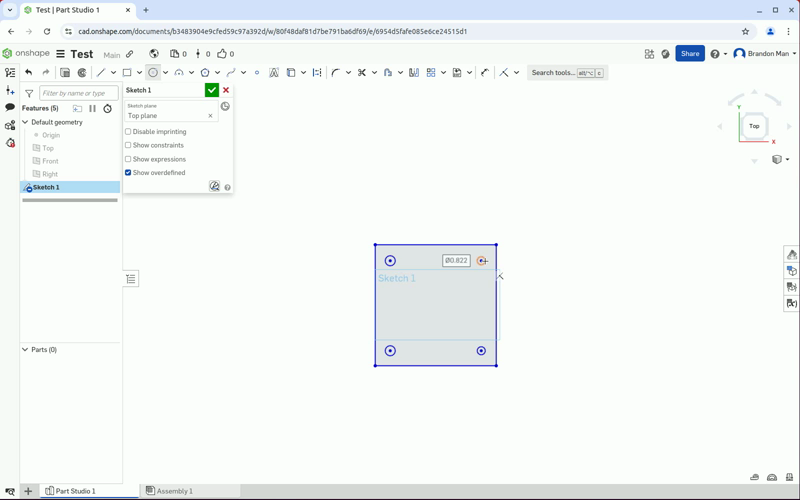
scroll(-6)
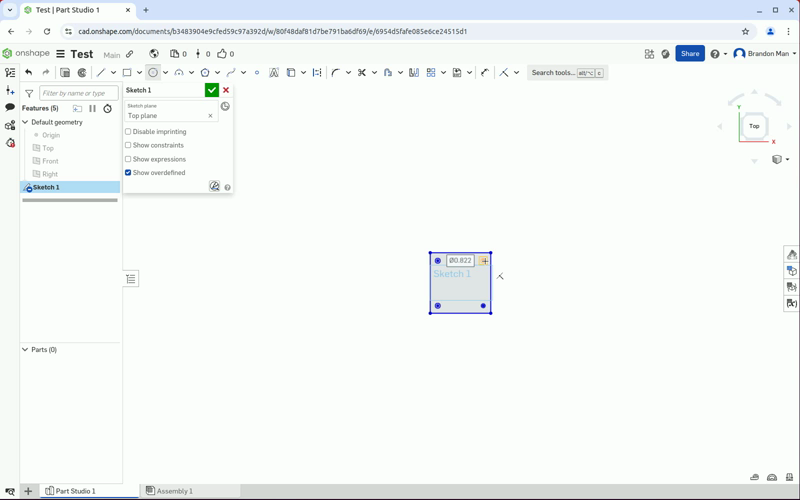
key(esc)
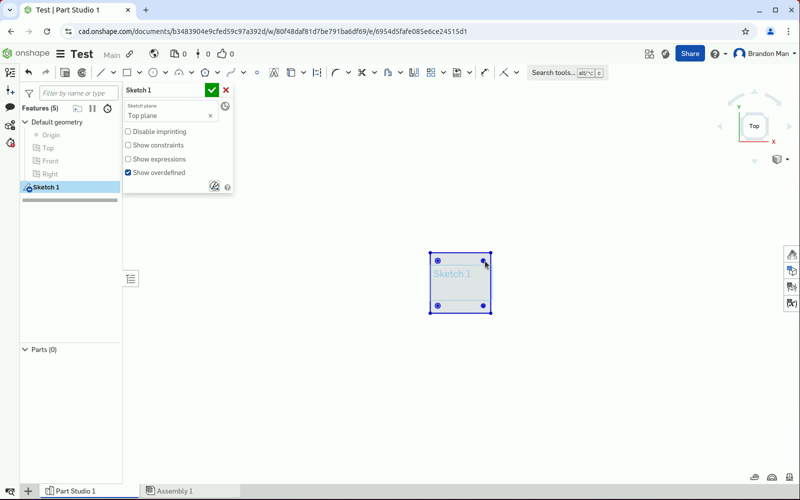
mouse_move(486, 302)
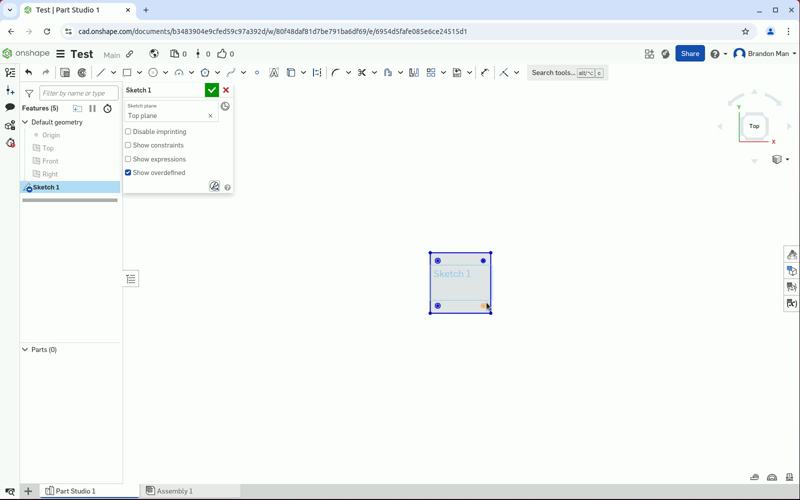
click(486, 302)
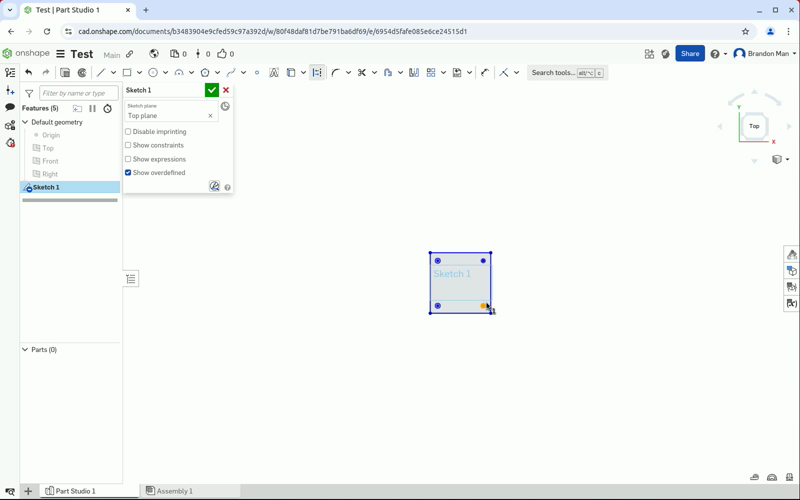
mouse_move(73, 352)
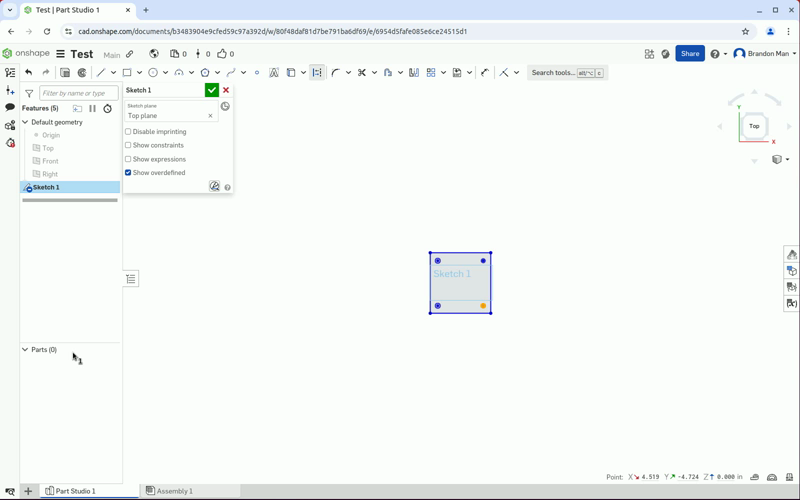
key(shift+y)
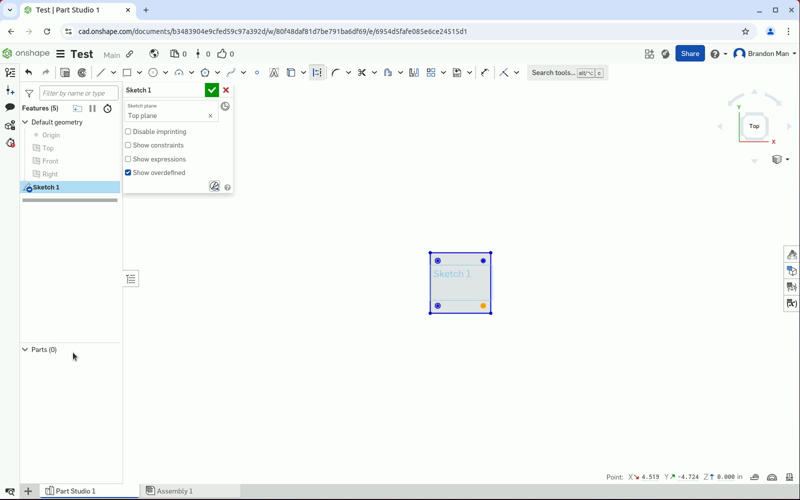
key(shift+e)
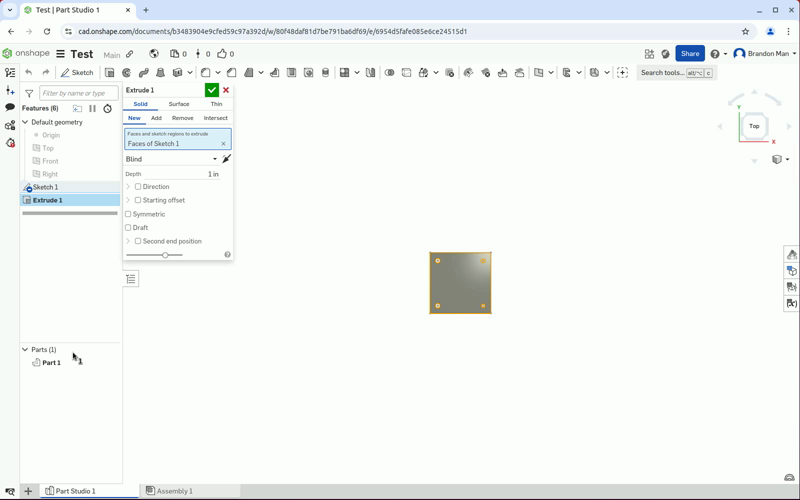
mouse_move(143, 106)
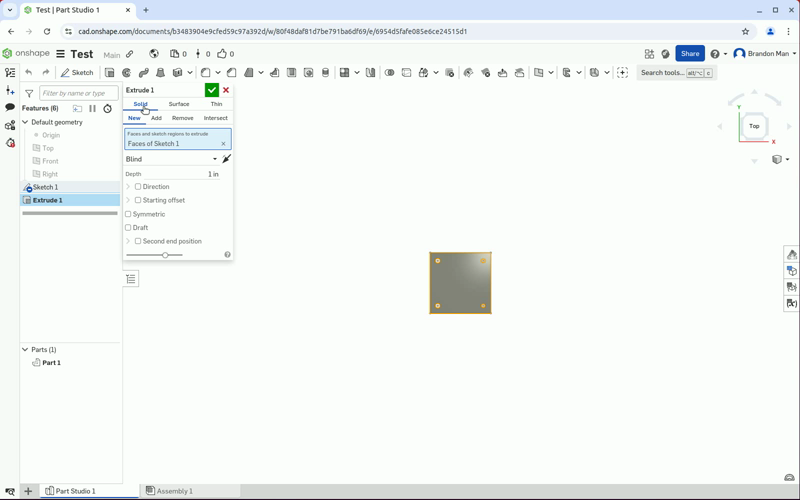
click(143, 106)
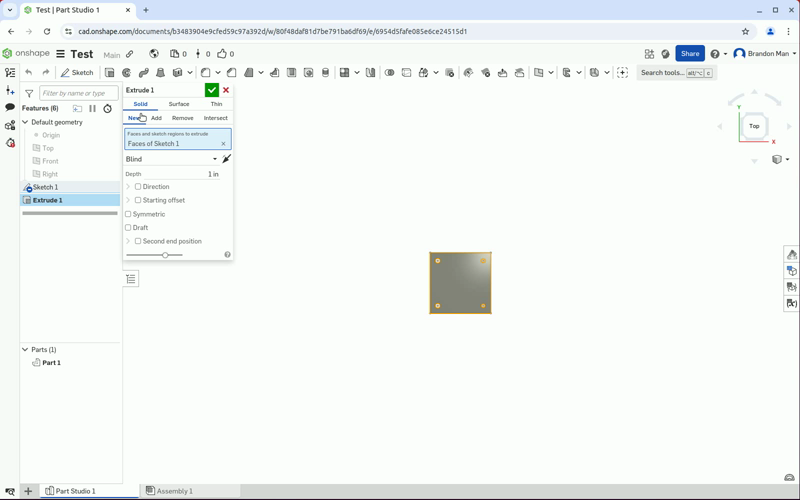
mouse_move(137, 120)
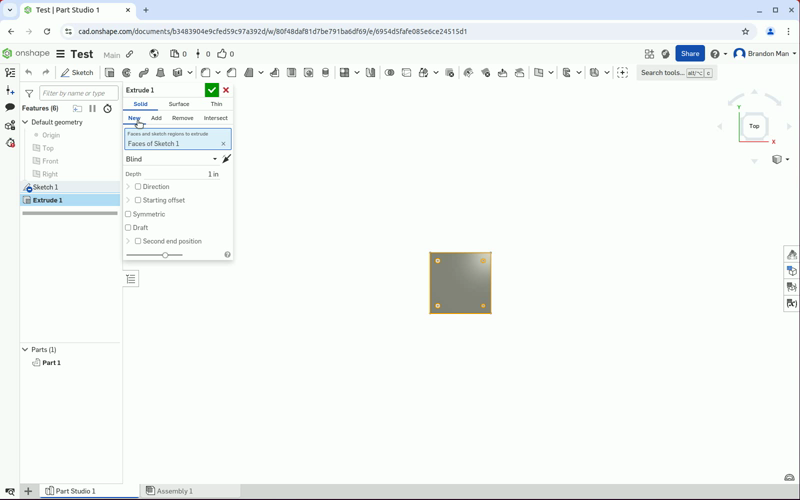
click(137, 120)
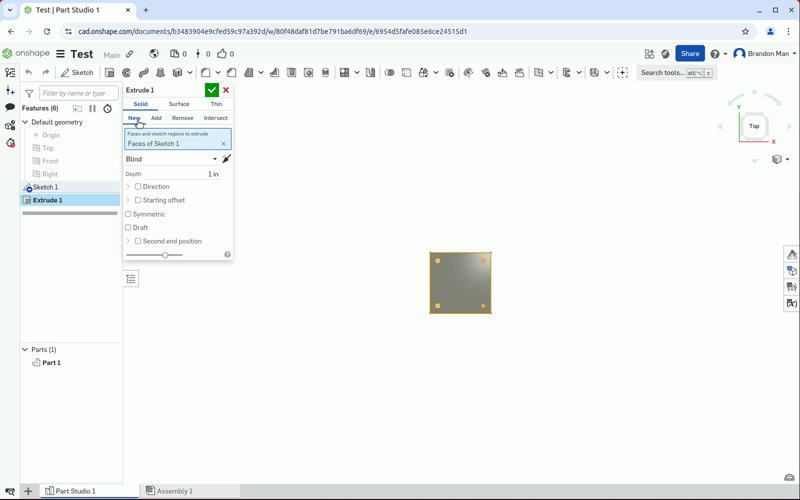
key(tab, 4)
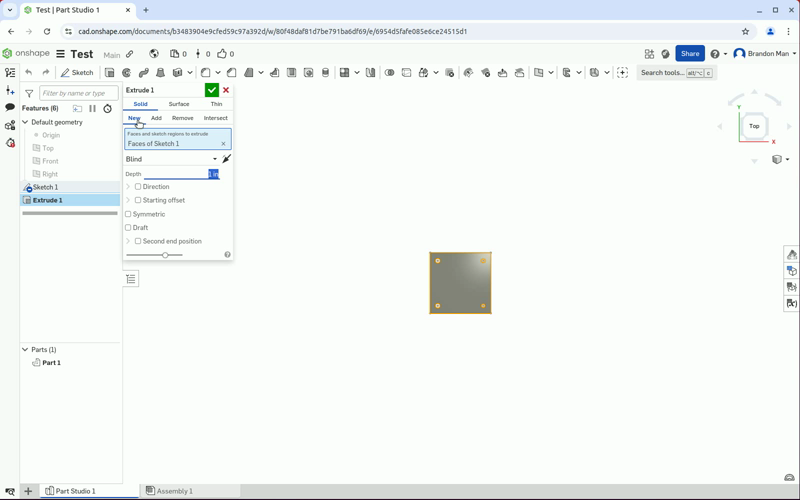
text(0.722)
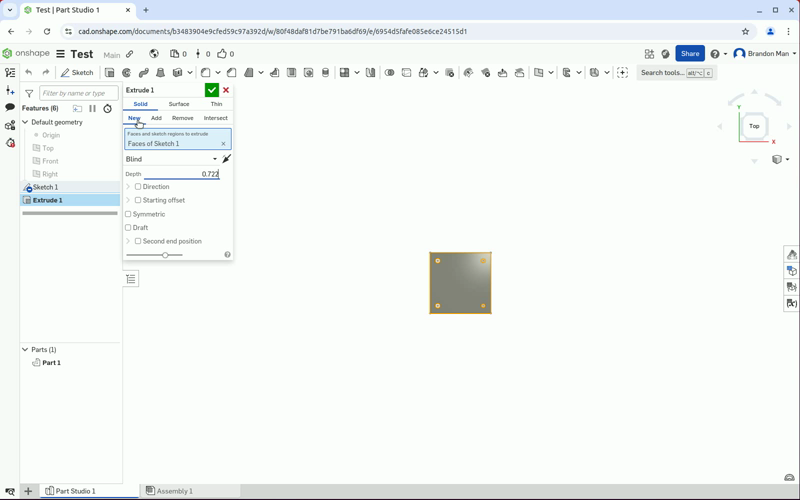
key(enter)
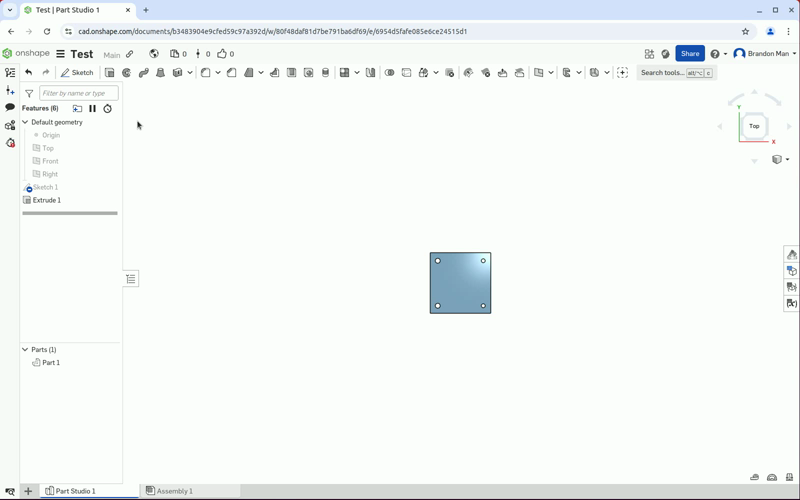
key(shift+h)
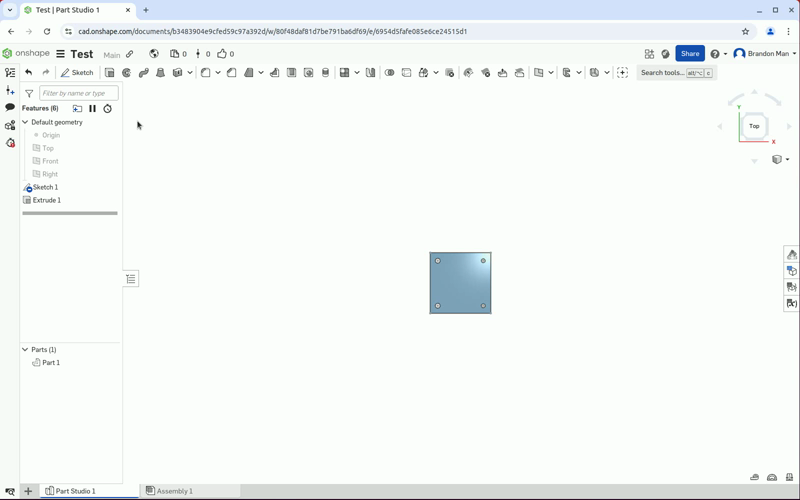
key(shift+h)
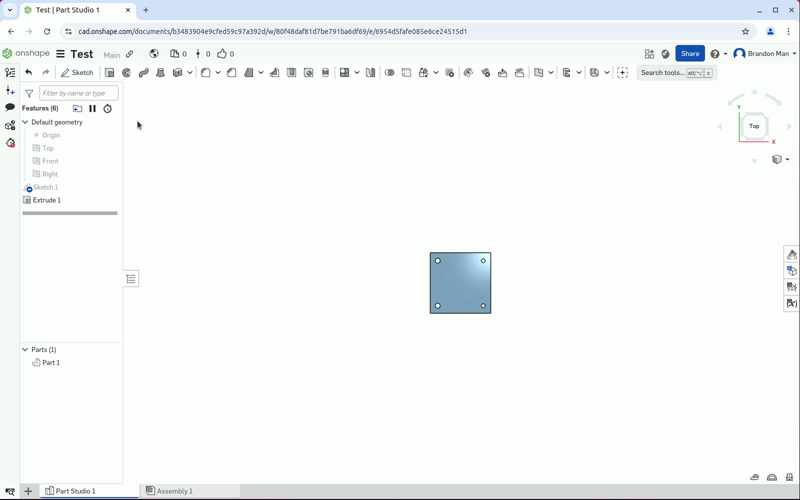
mouse_move(73, 189)
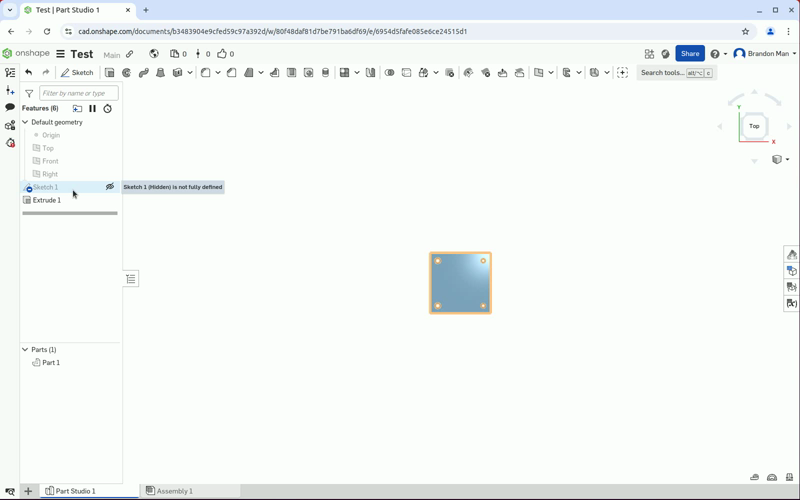
click(73, 189)
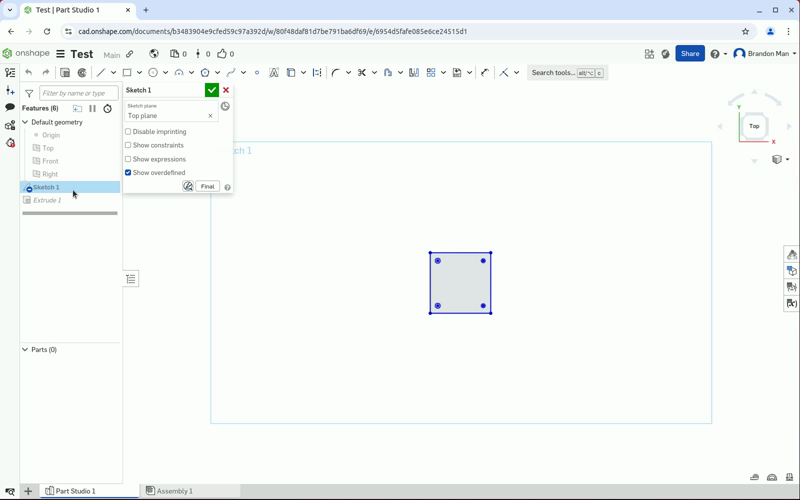
mouse_move(229, 92)
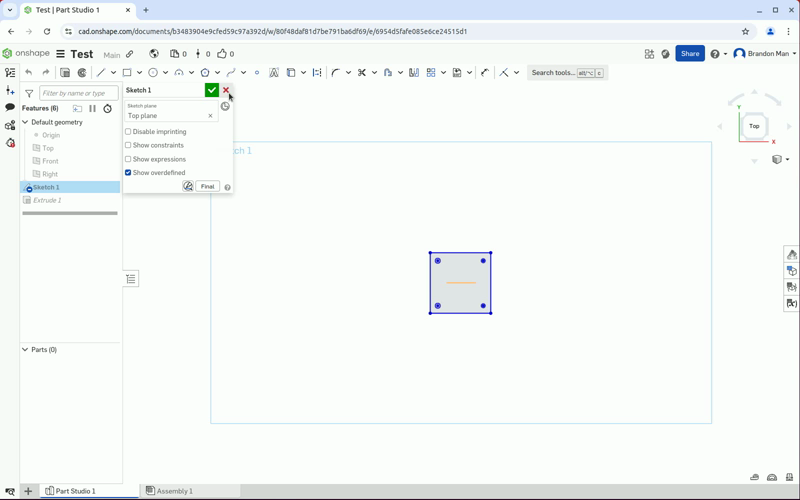
click(229, 92)
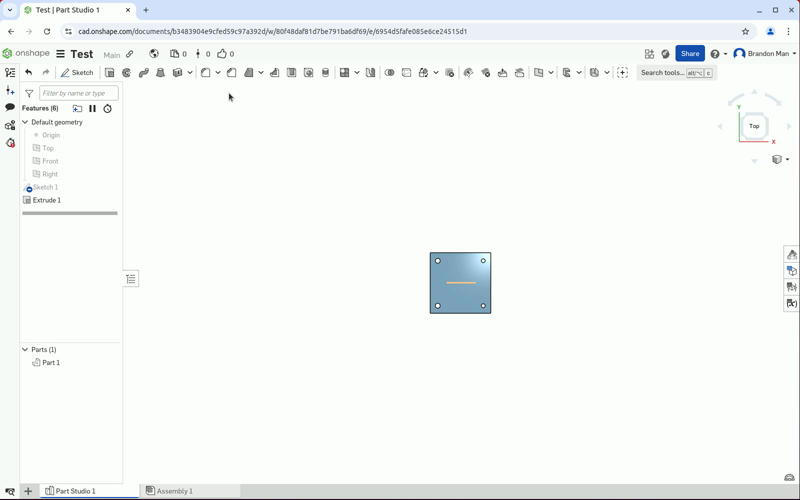
mouse_move(541, 75)
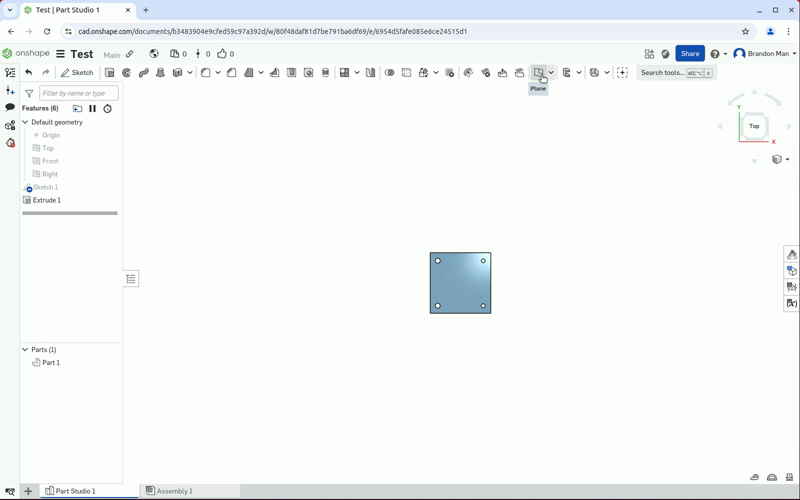
click(541, 75)
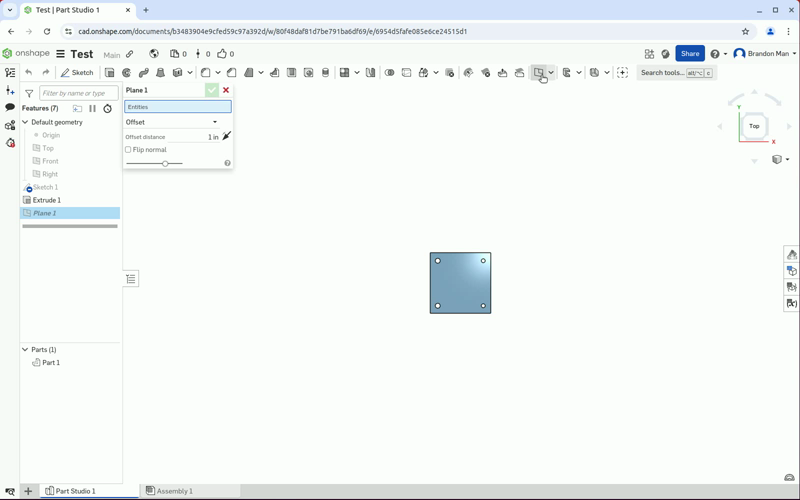
mouse_move(73, 150)
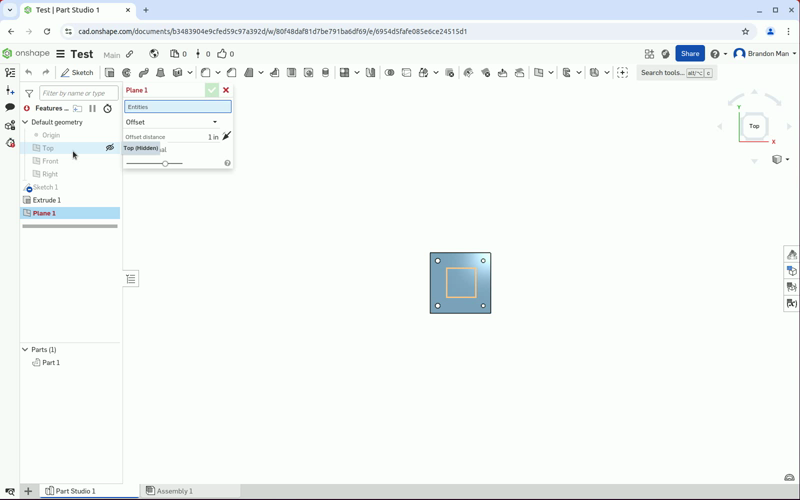
click(73, 150)
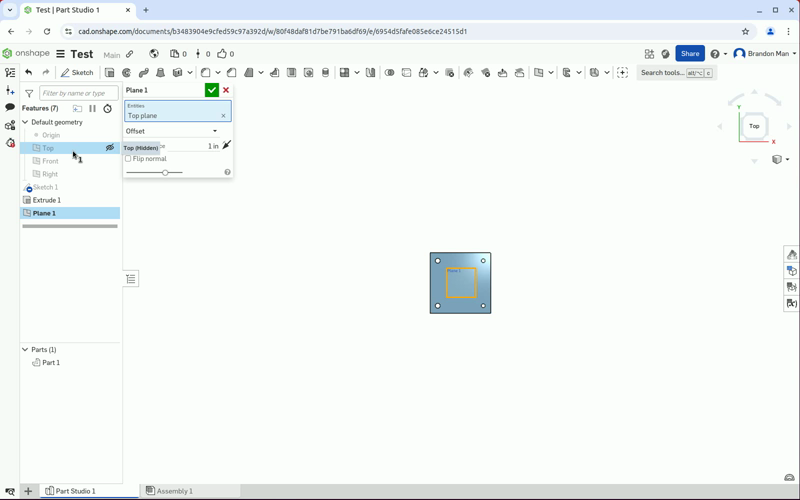
key(tab, 2)
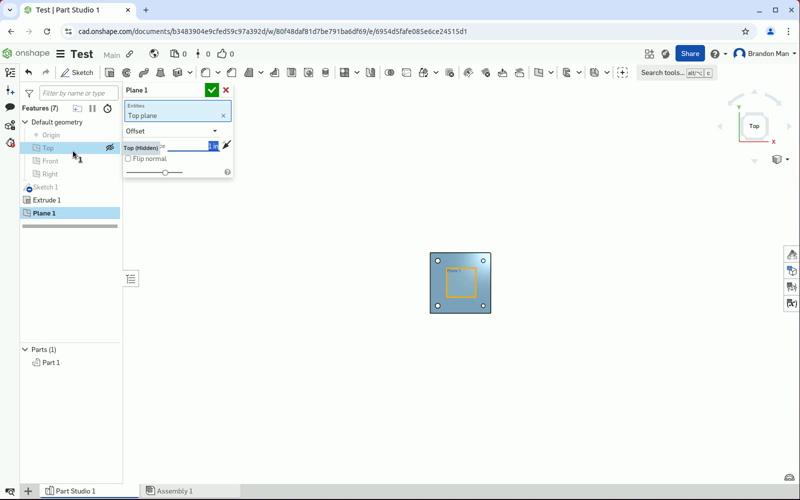
text(0.709)
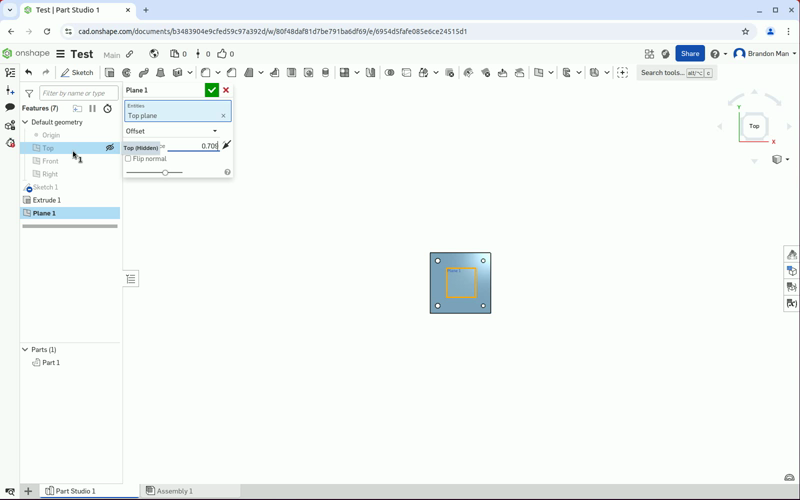
key(enter, 2)
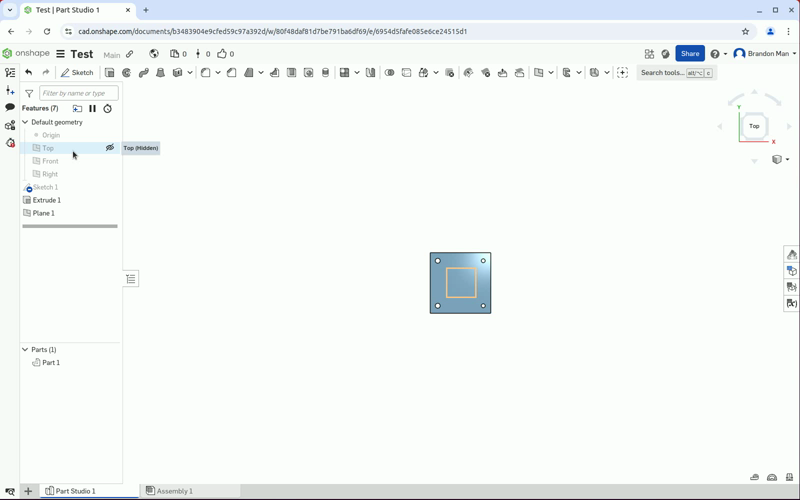
key(shift+s)
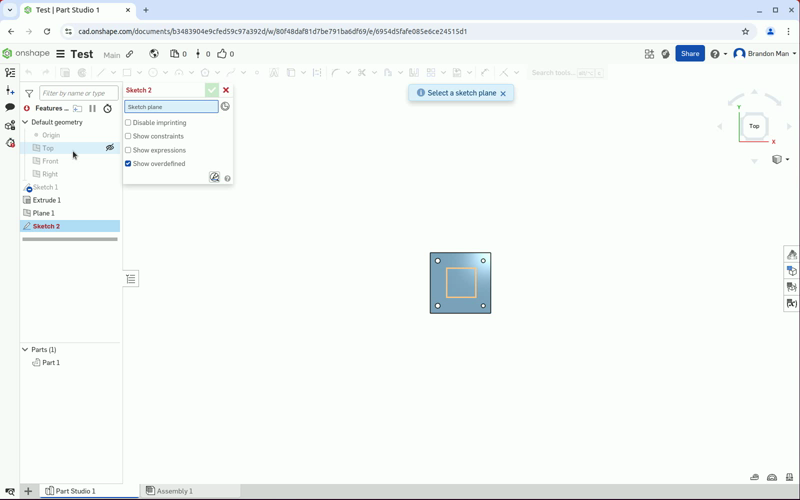
mouse_move(73, 215)
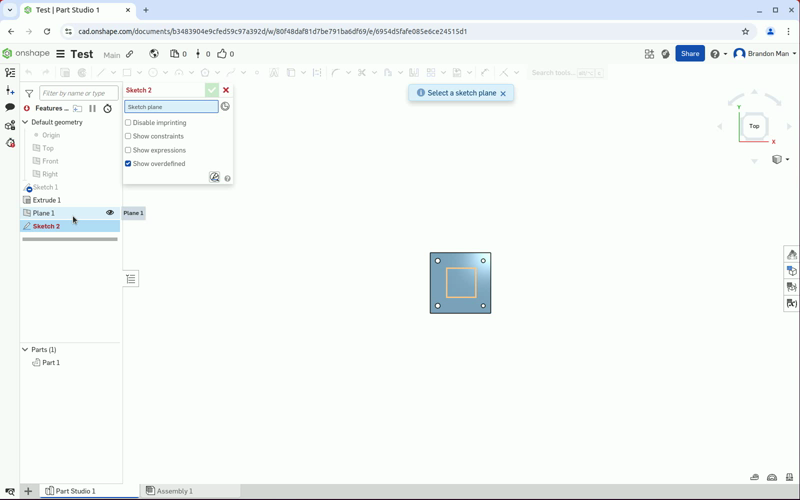
click(73, 215)
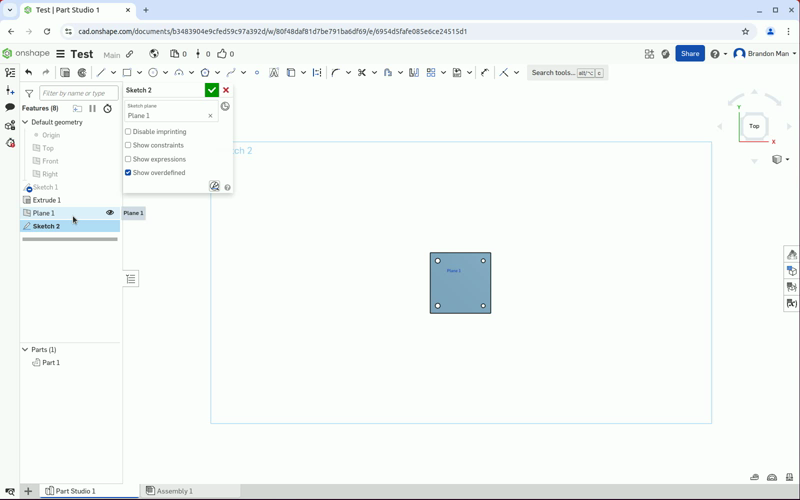
mouse_move(73, 352)
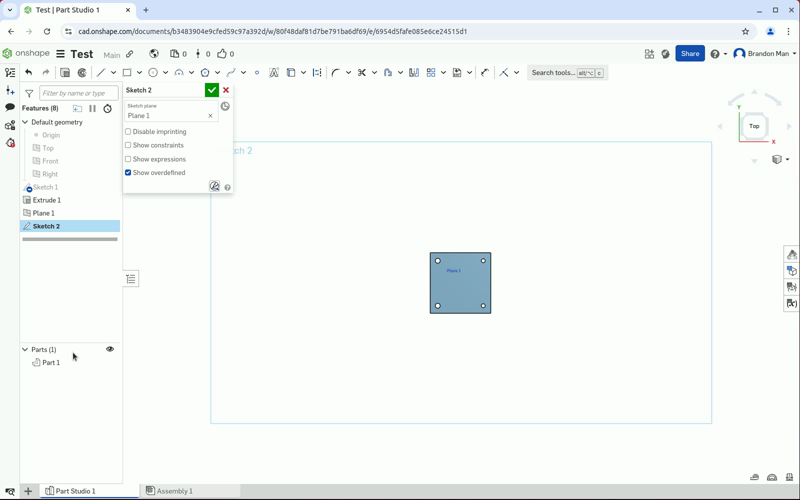
key(y)
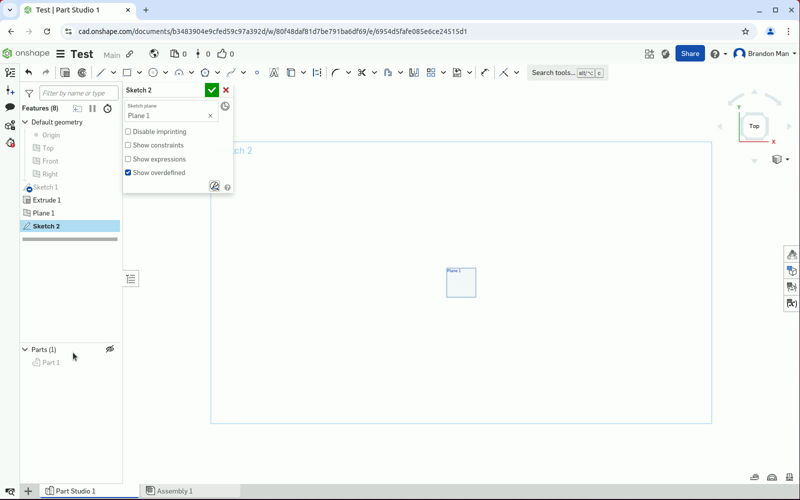
key(l)
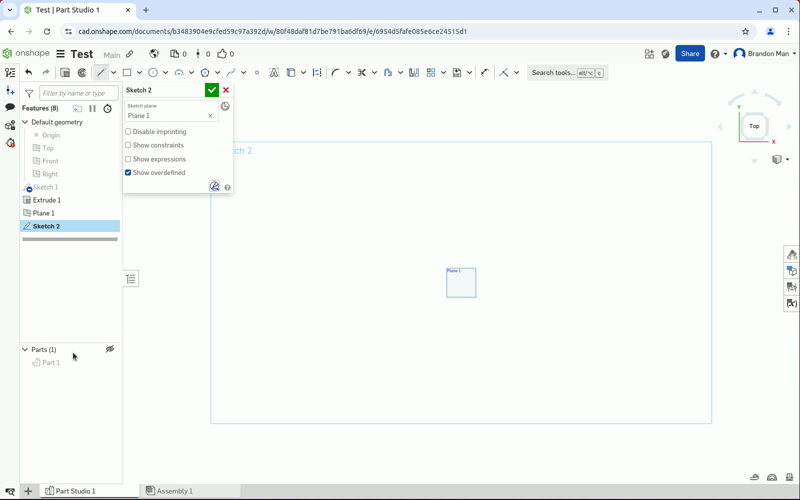
key_down(shift)
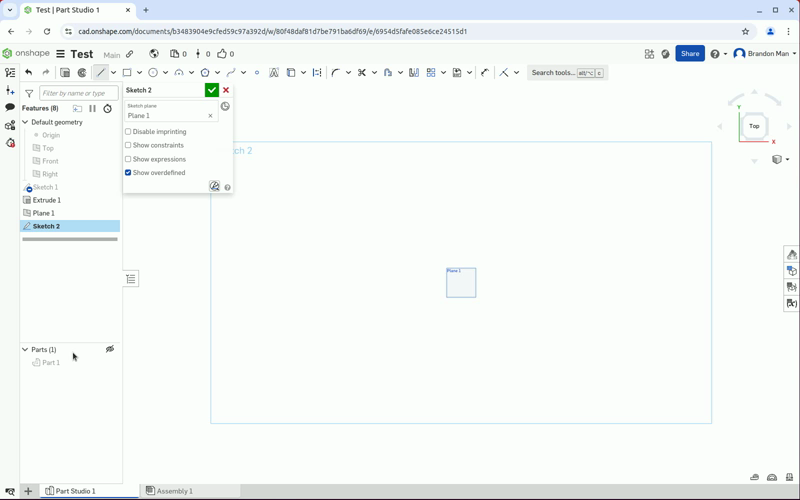
mouse_move(449, 294)
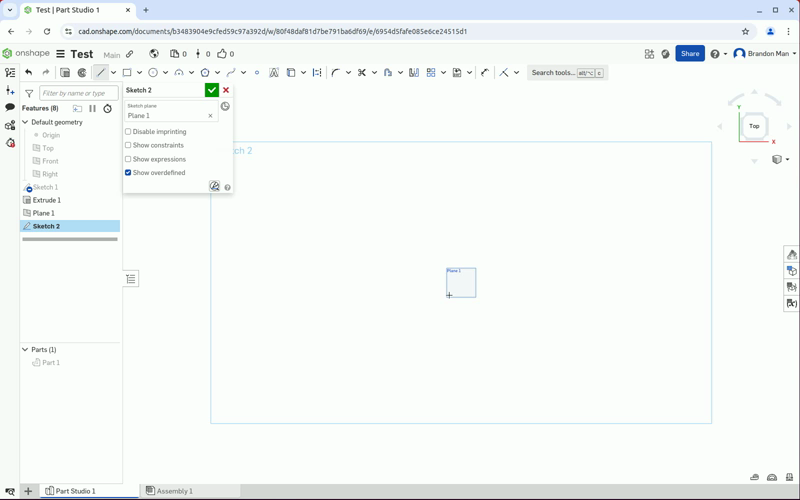
click(449, 294)
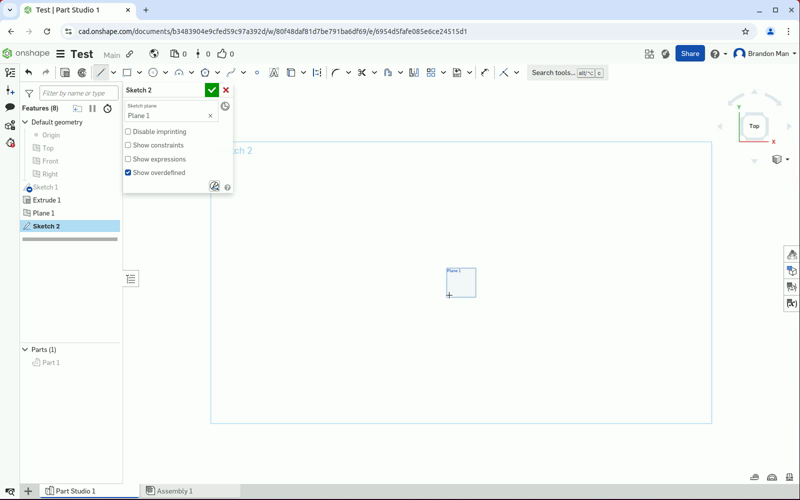
key_up(shift)
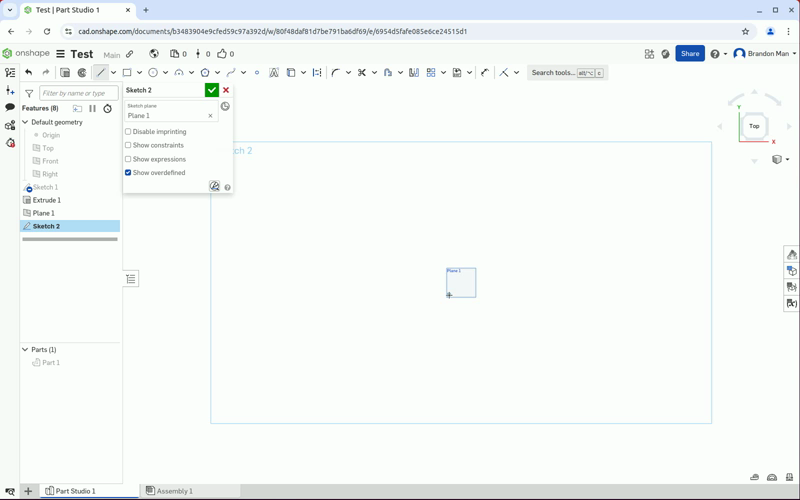
key_down(shift)
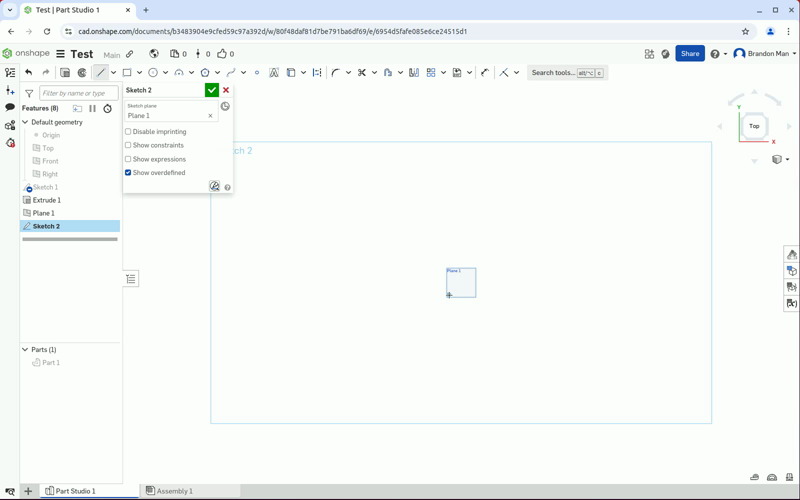
mouse_move(479, 294)
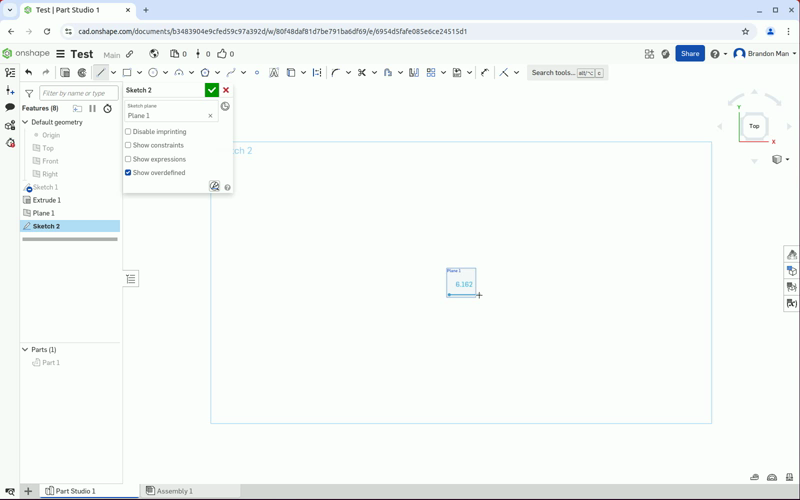
mouse_move(472, 294)
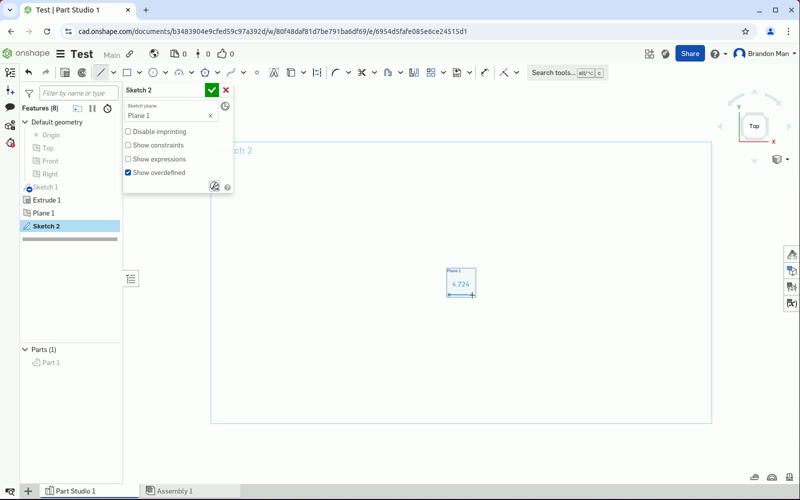
click(472, 294)
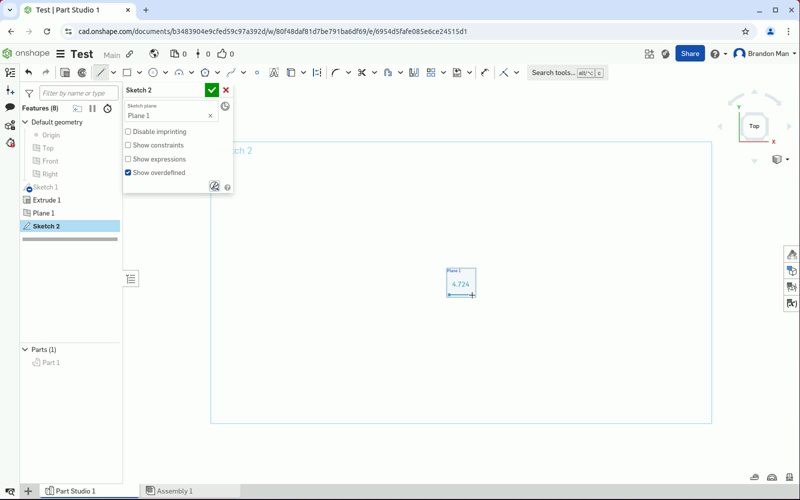
key_up(shift)
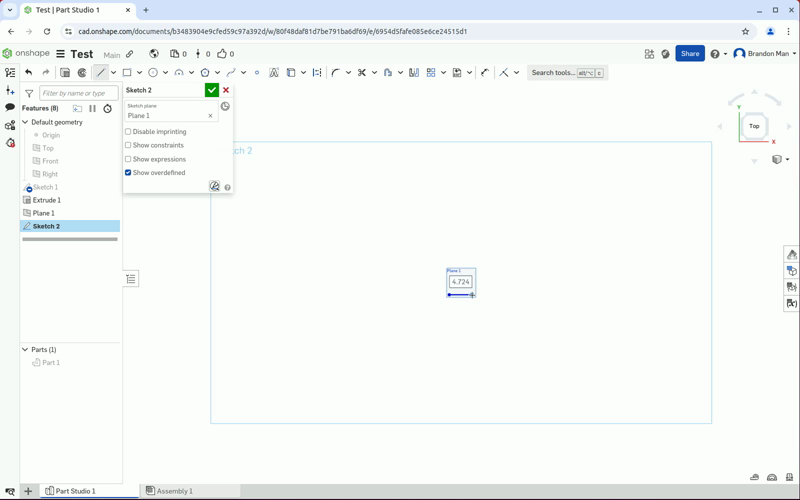
key_down(shift)
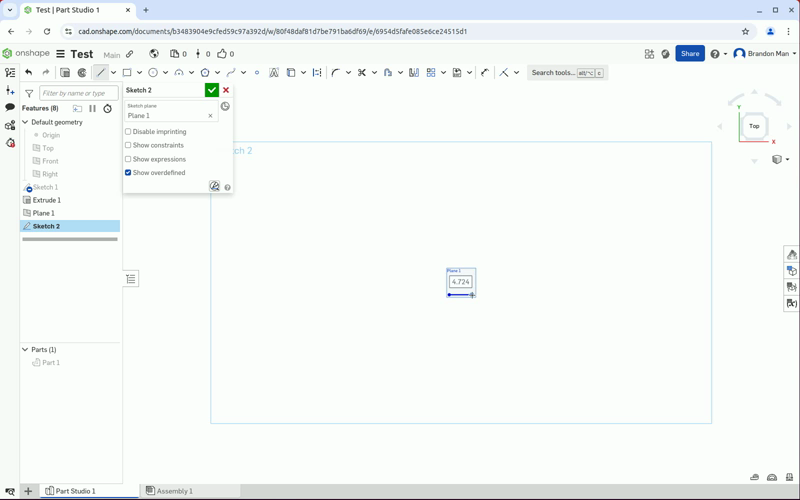
mouse_move(502, 294)
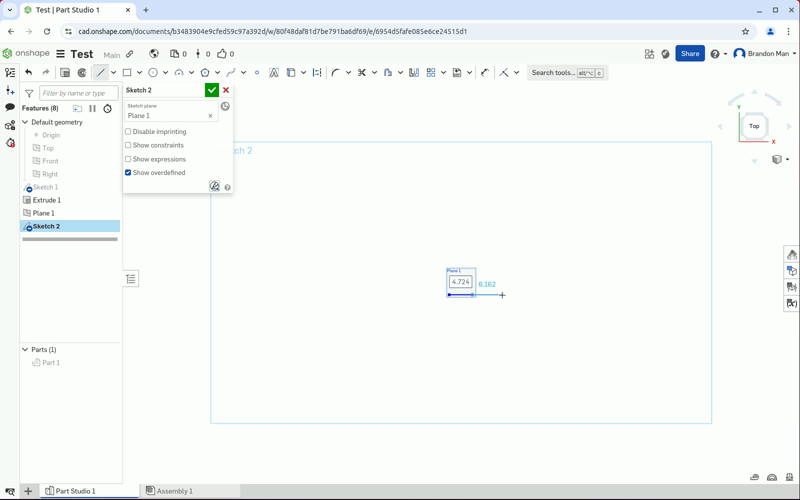
mouse_move(472, 271)
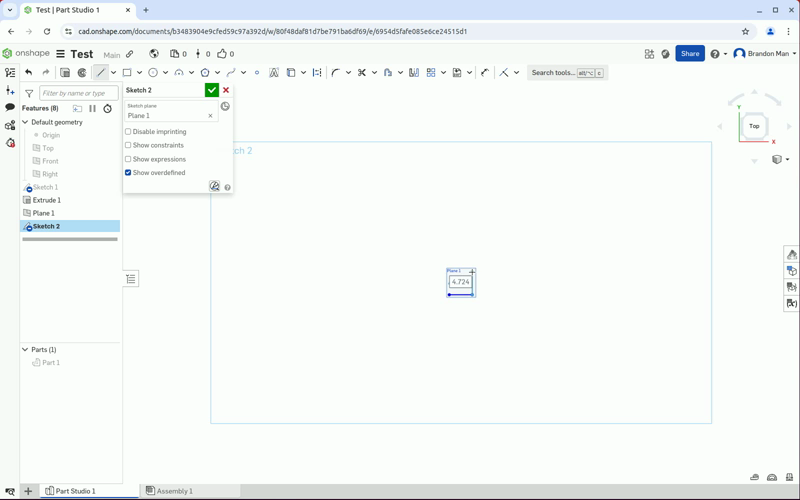
click(472, 271)
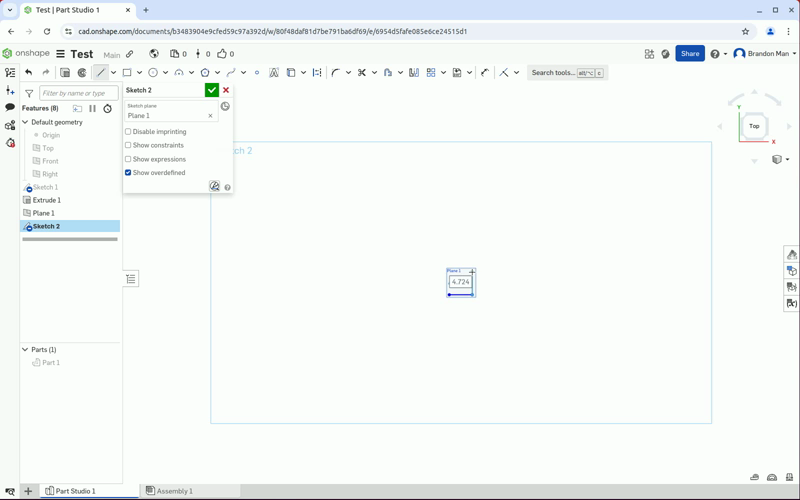
key_up(shift)
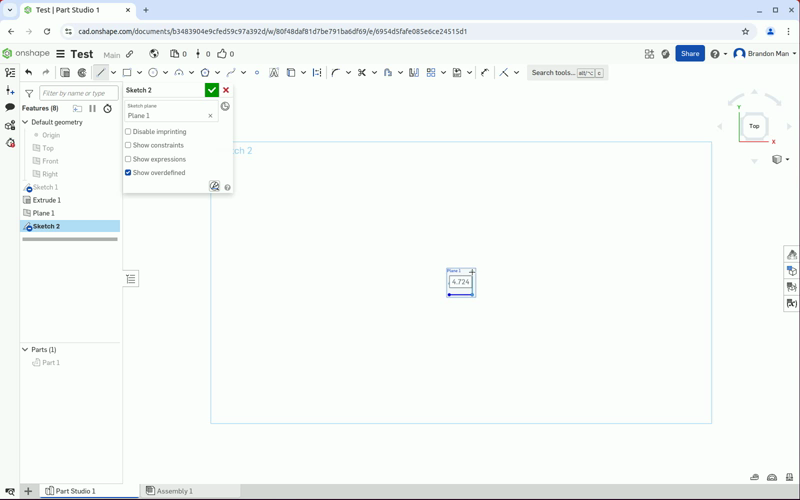
key_down(shift)
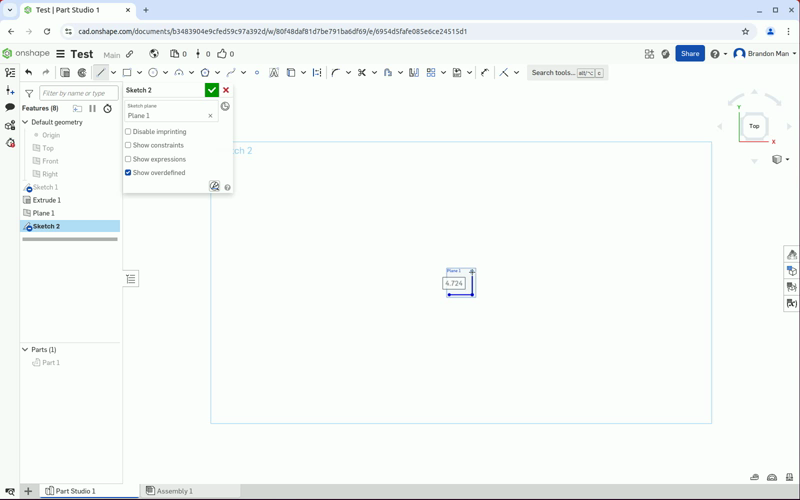
mouse_move(502, 271)
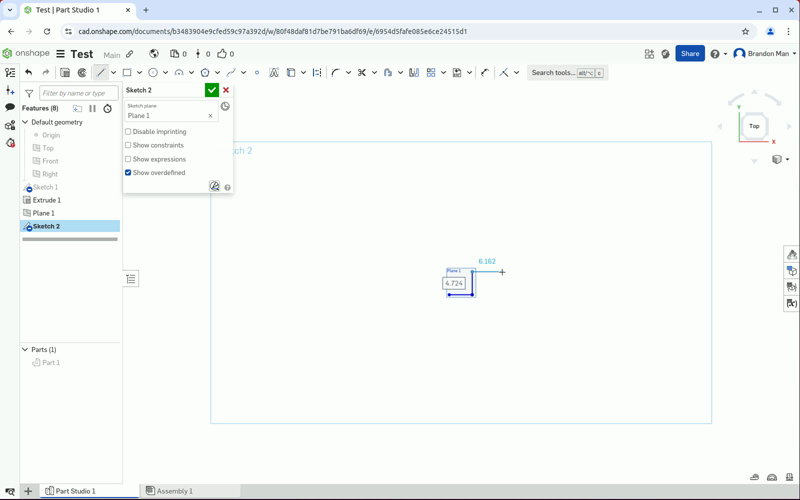
mouse_move(449, 271)
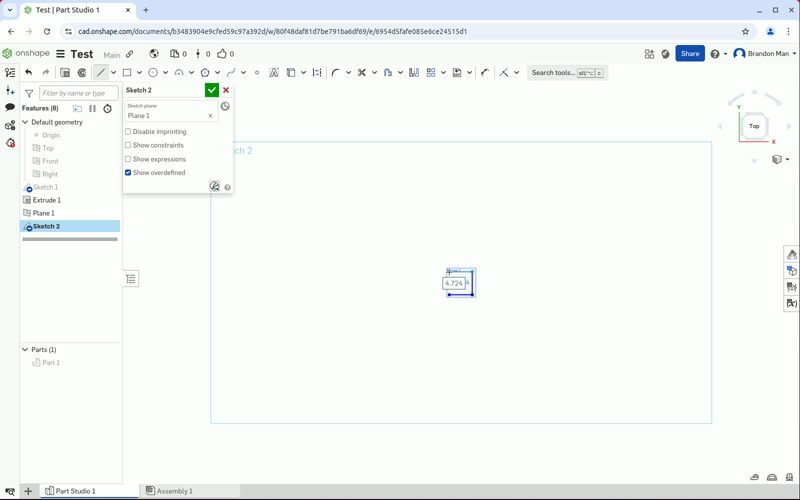
click(449, 271)
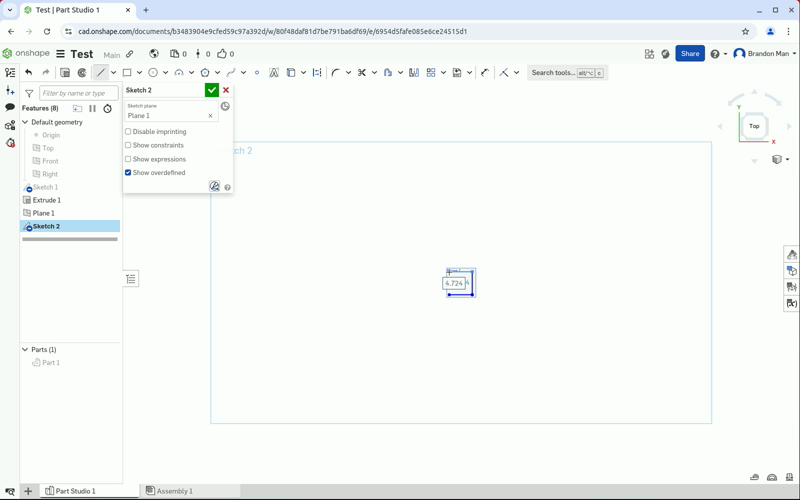
key_up(shift)
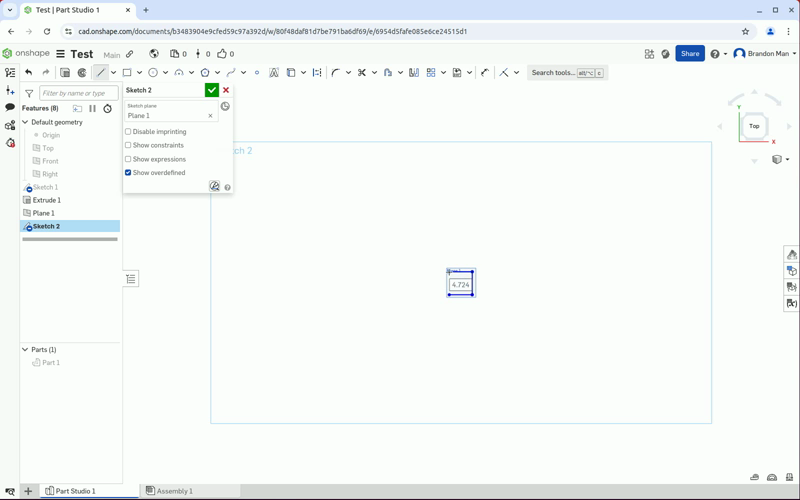
mouse_move(479, 271)
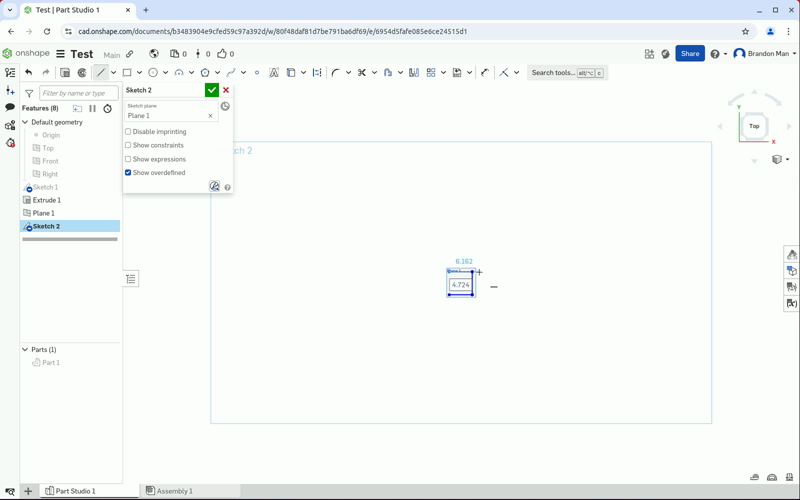
key_down(shift)
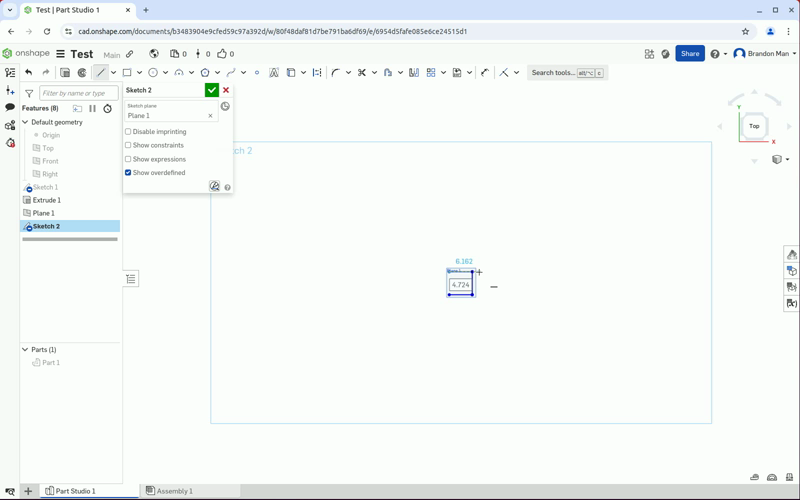
mouse_move(449, 294)
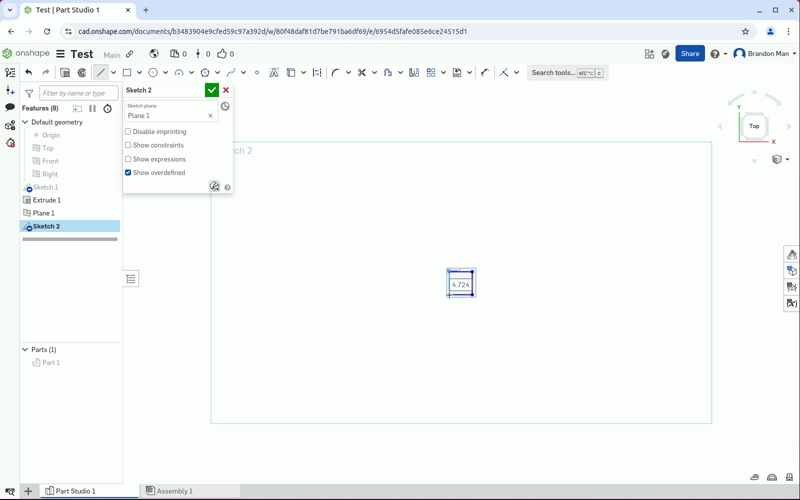
key_up(shift)
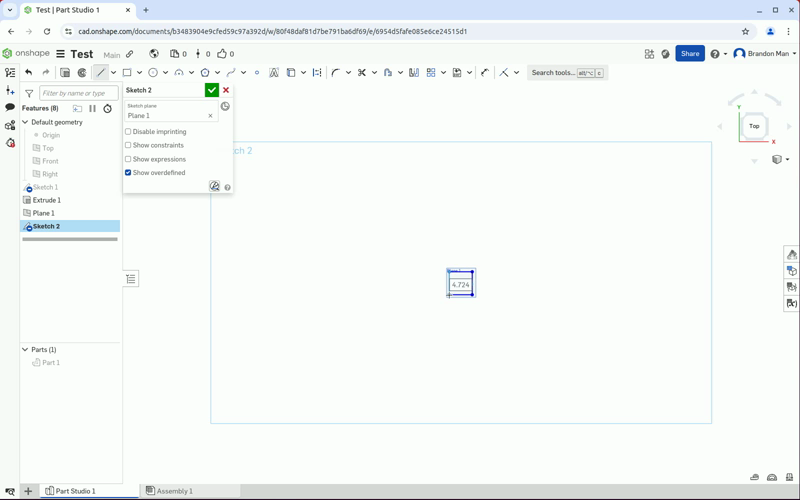
click(449, 294)
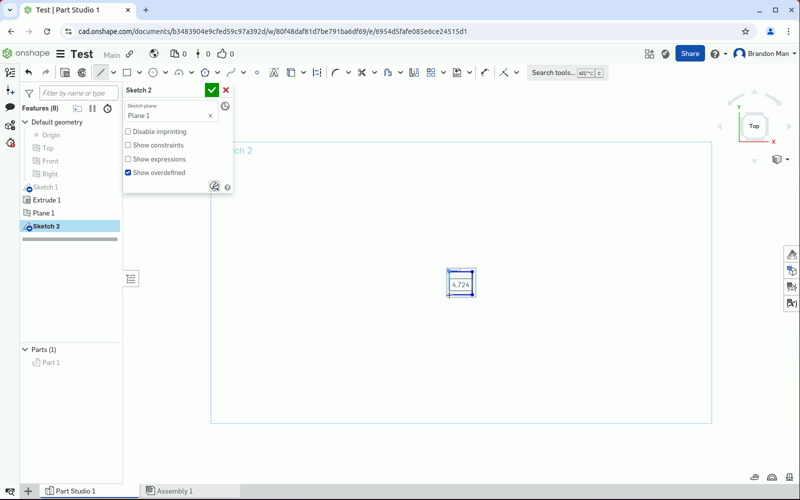
key(esc)
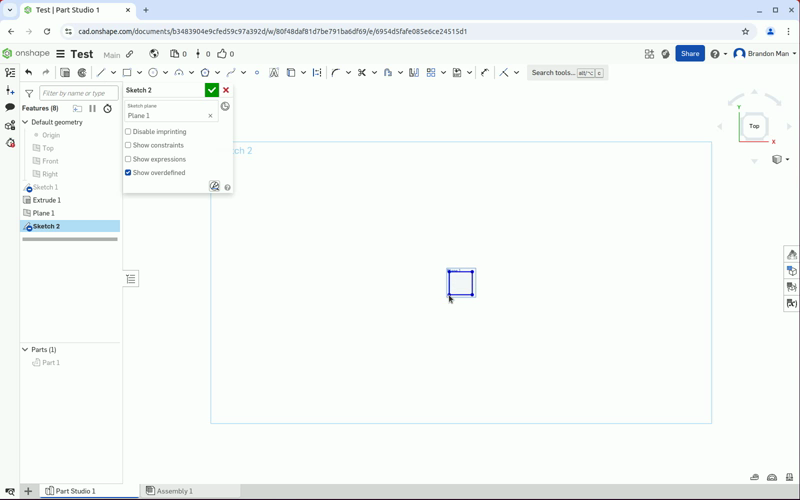
mouse_move(470, 293)
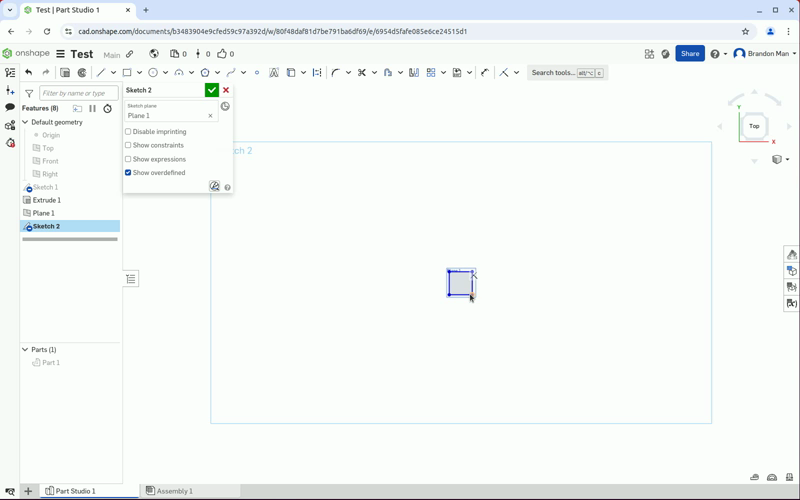
scroll(6)
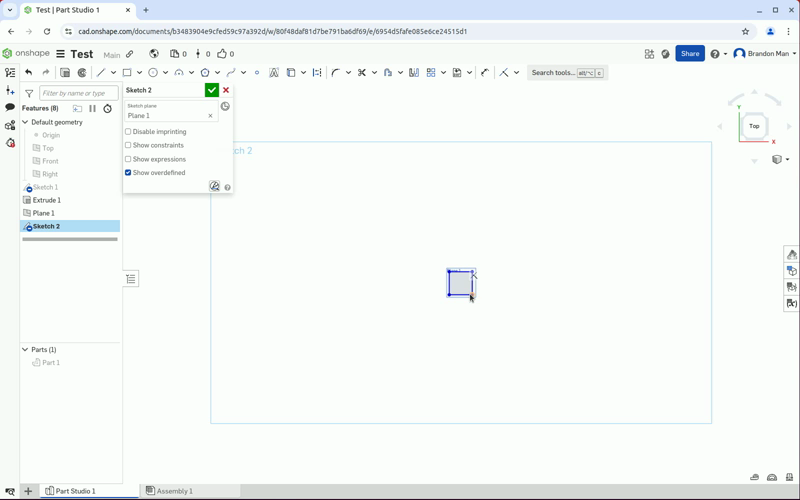
scroll(6)
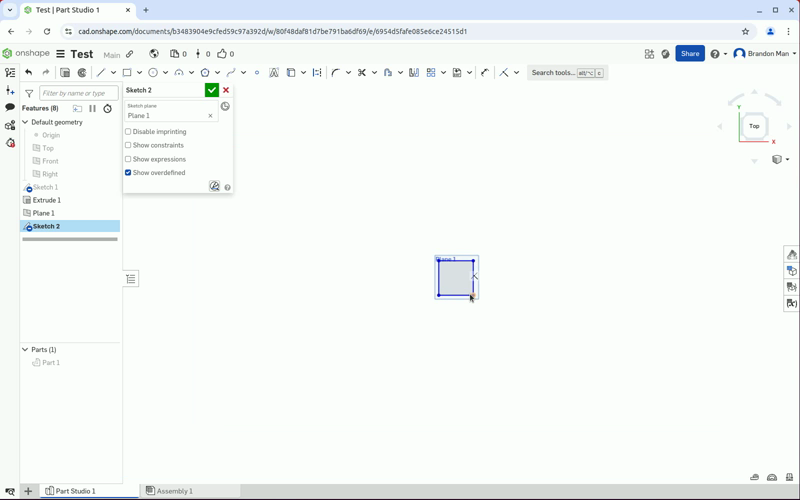
scroll(6)
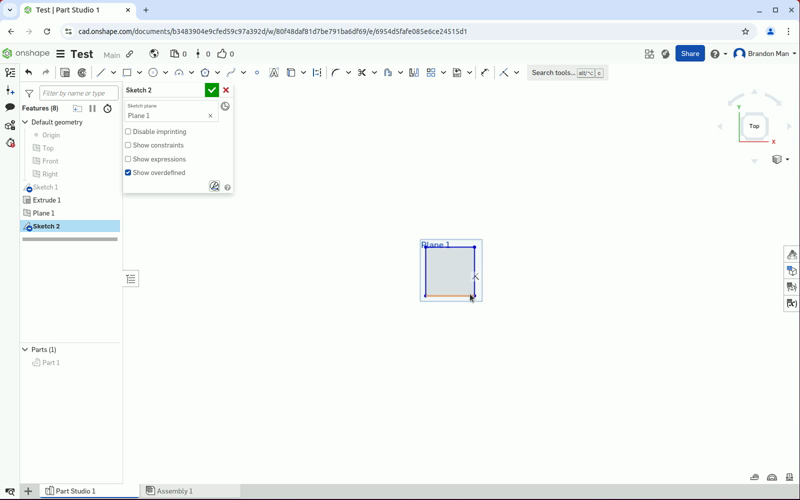
scroll(6)
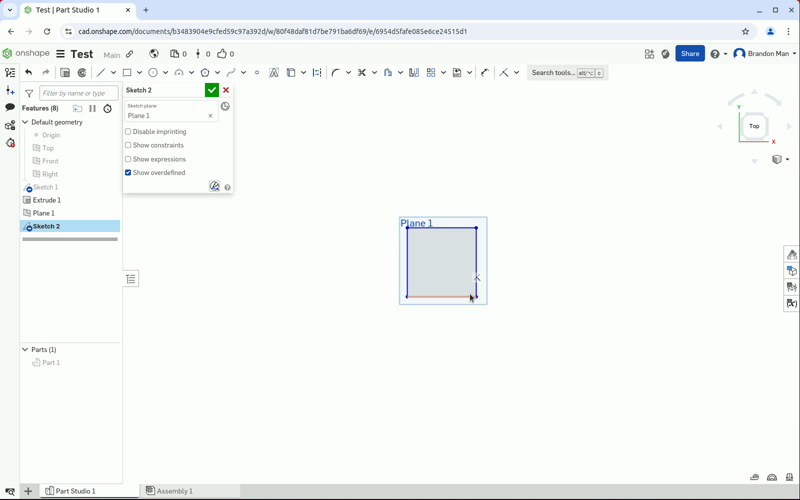
scroll(6)
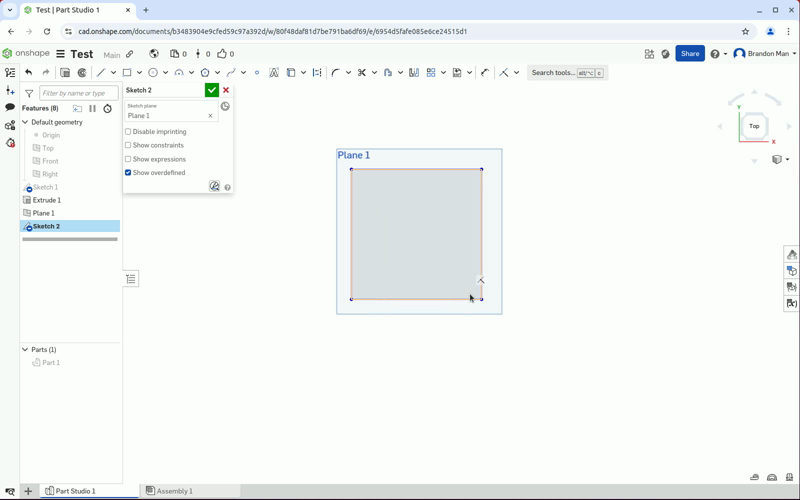
scroll(6)
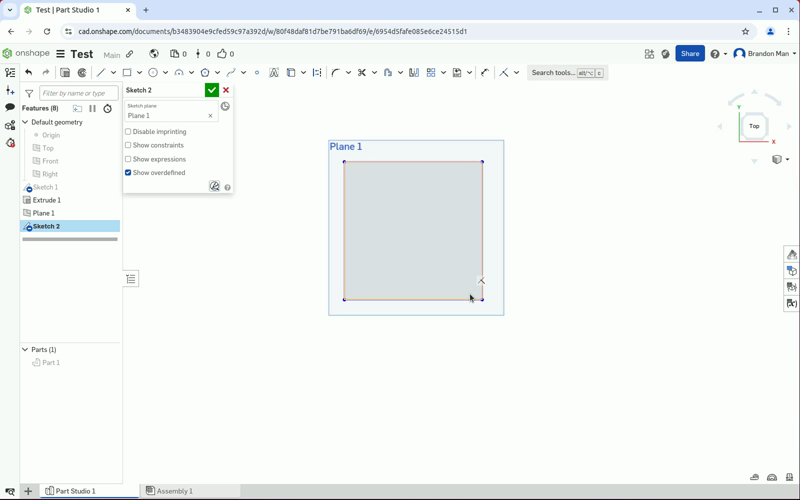
scroll(6)
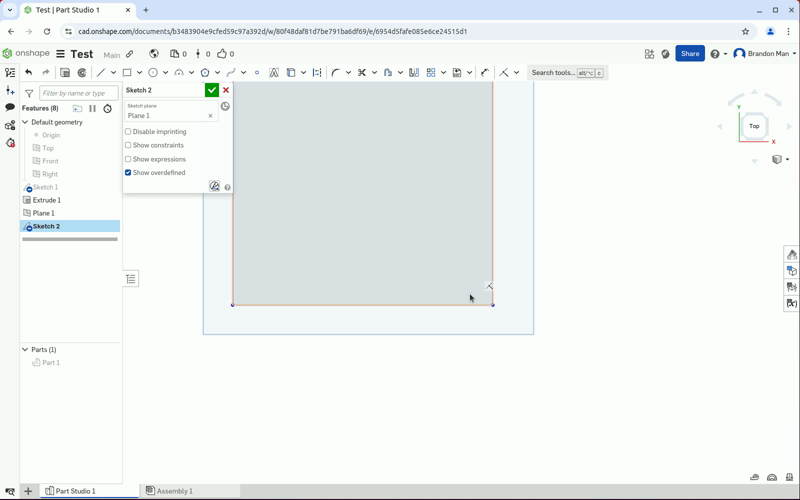
click(470, 293)
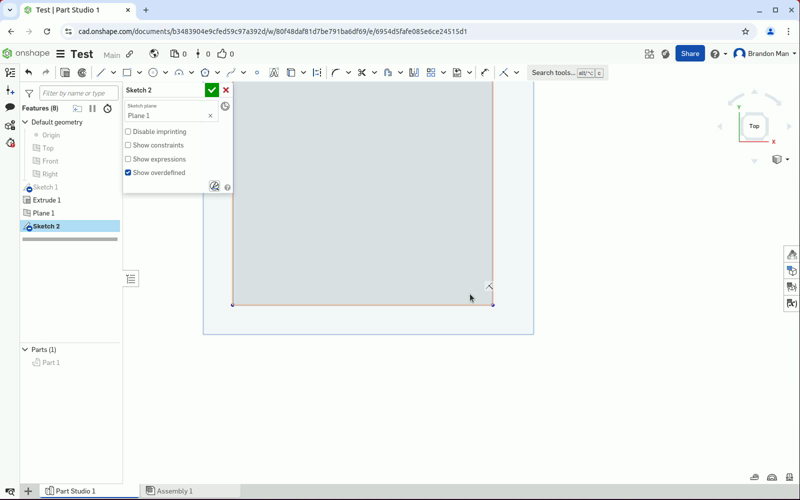
scroll(-6)
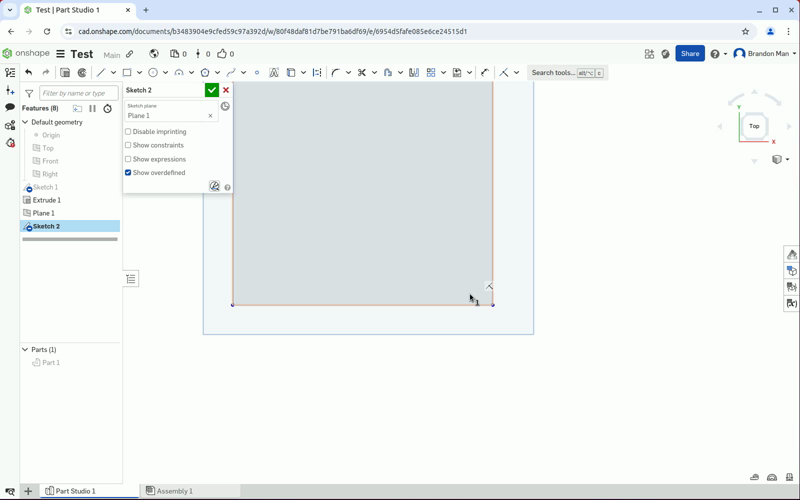
scroll(-6)
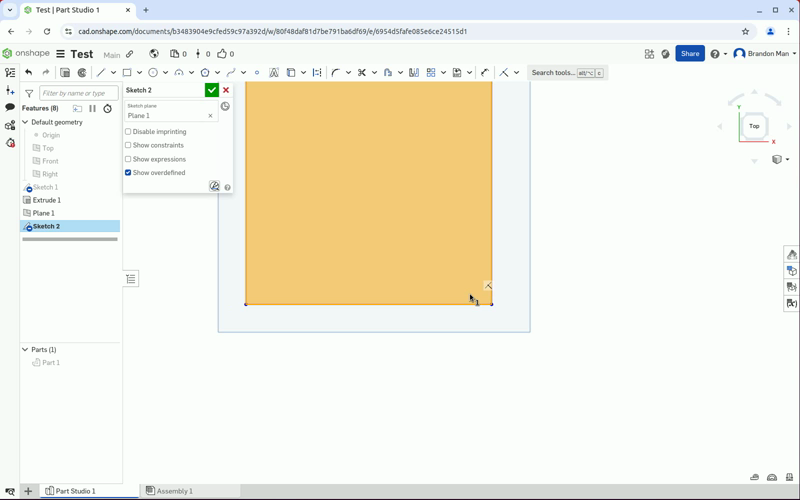
scroll(-6)
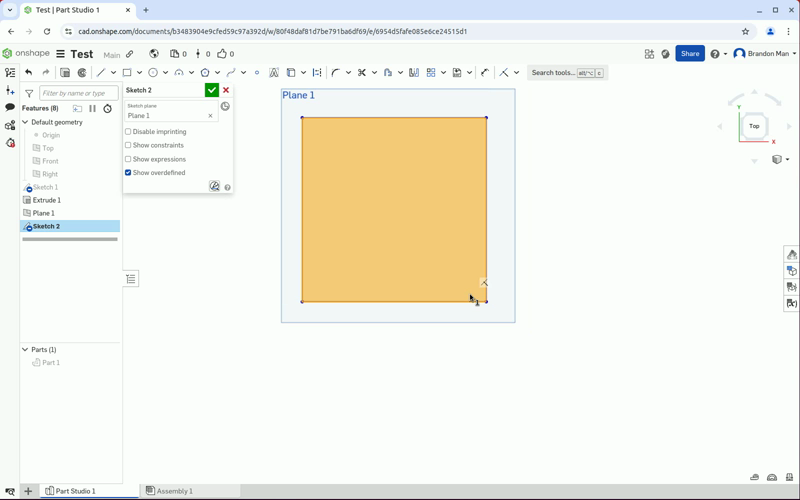
scroll(-6)
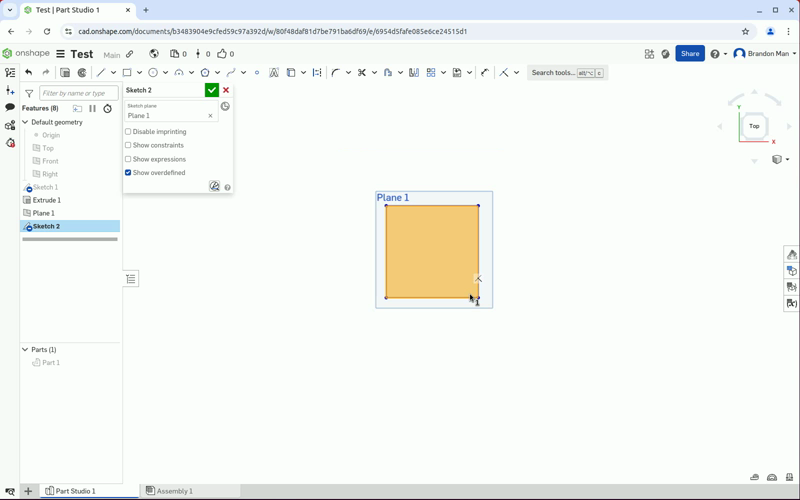
scroll(-6)
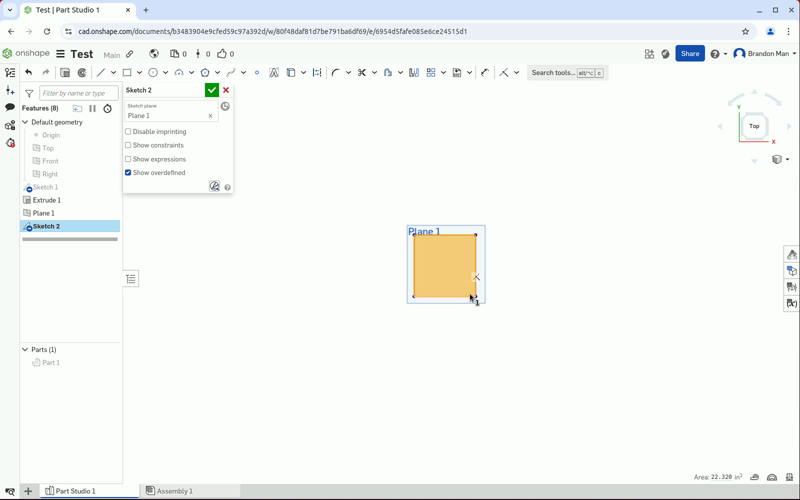
scroll(-6)
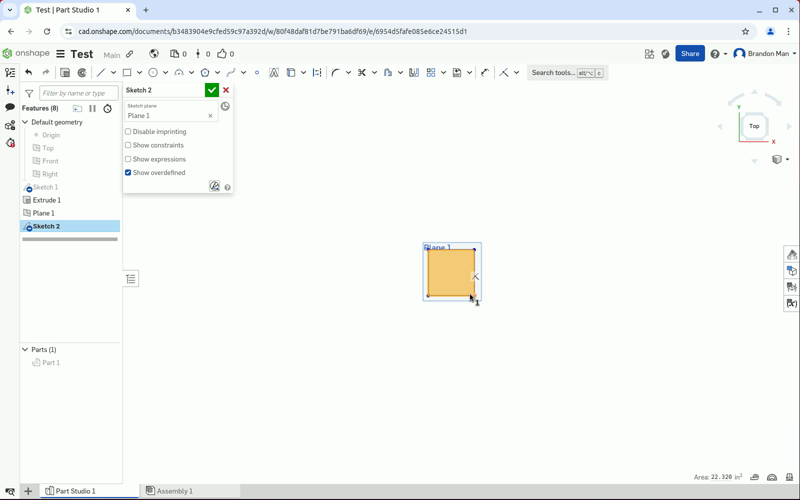
scroll(-6)
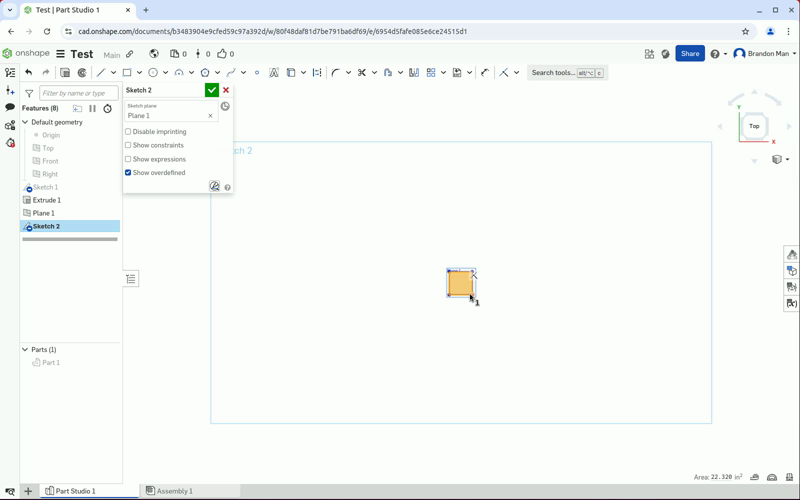
mouse_move(73, 352)
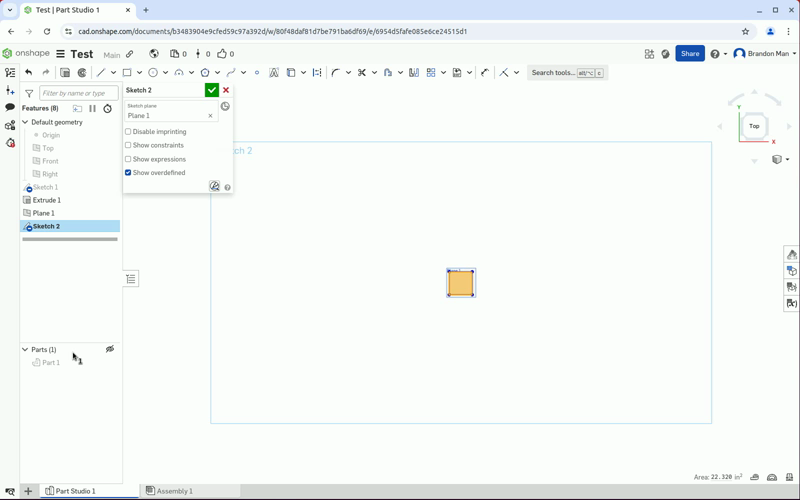
key(shift+y)
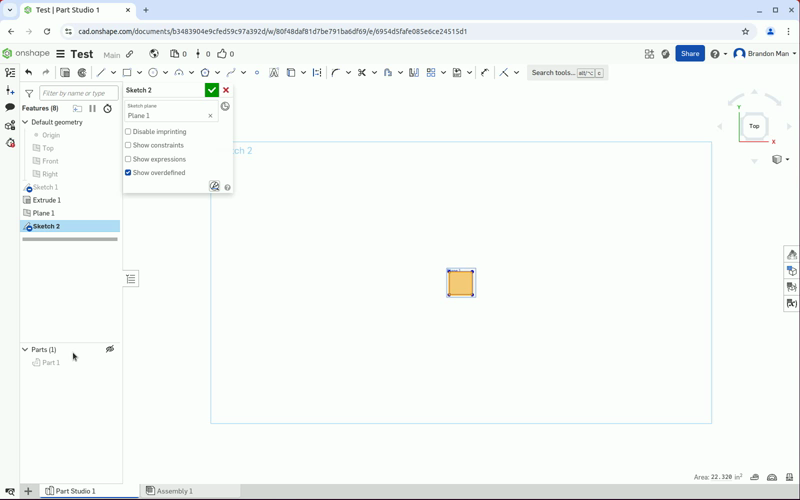
key(shift+e)
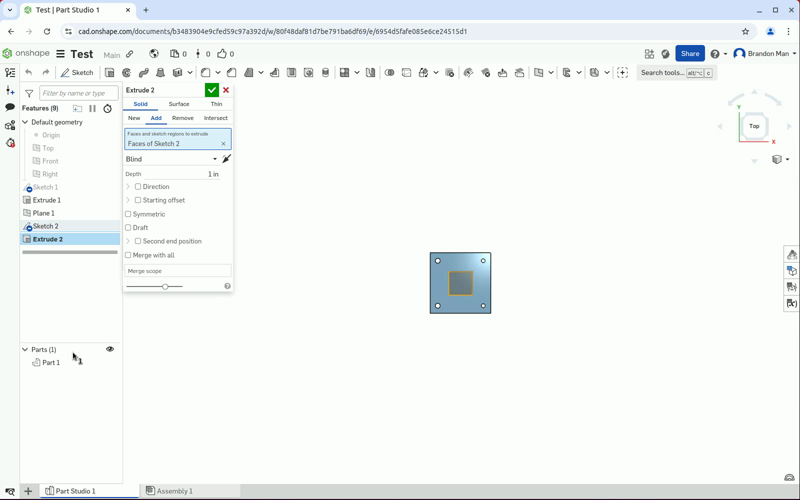
mouse_move(143, 106)
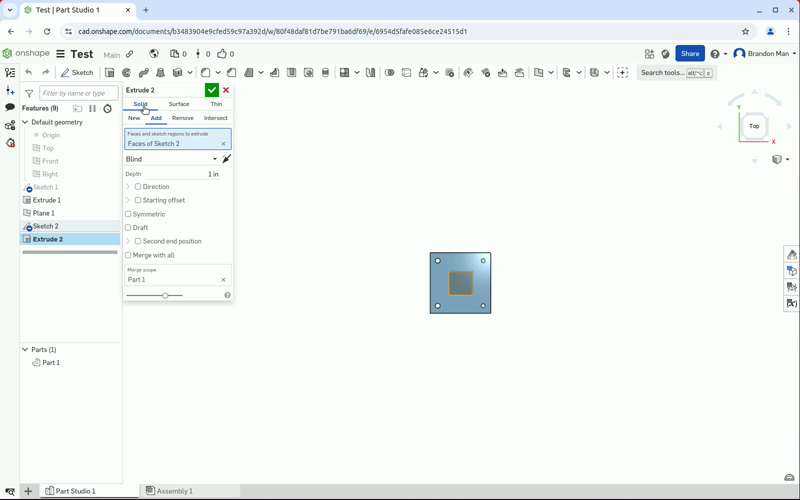
click(143, 106)
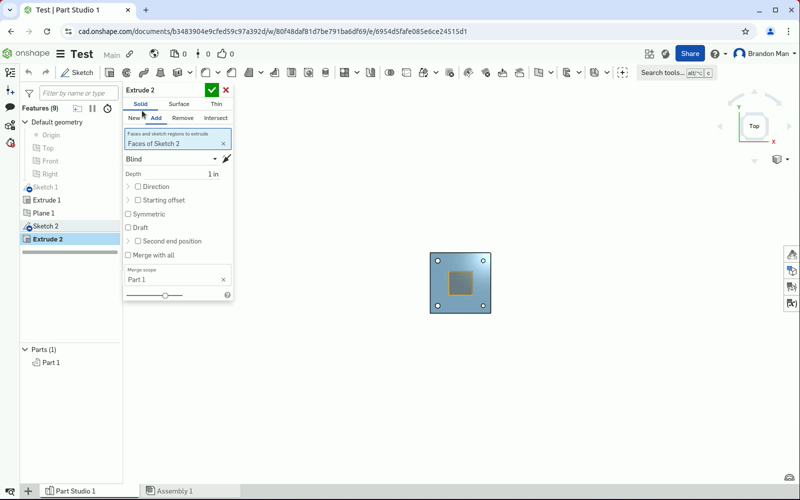
mouse_move(137, 120)
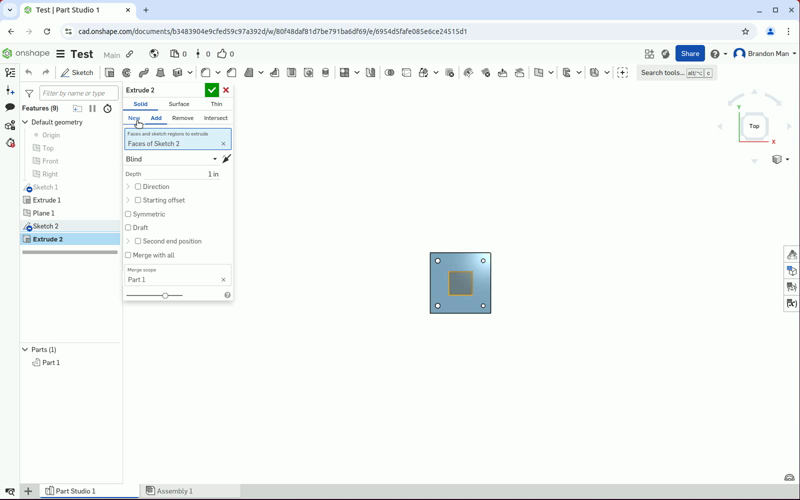
click(137, 120)
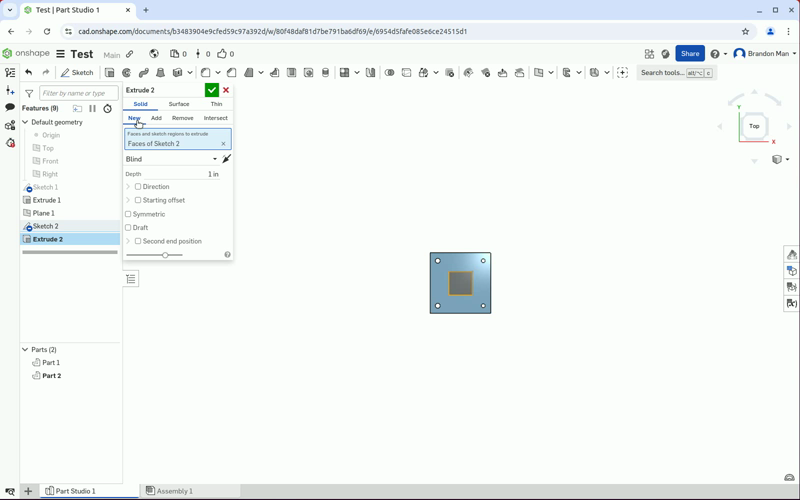
key(tab, 4)
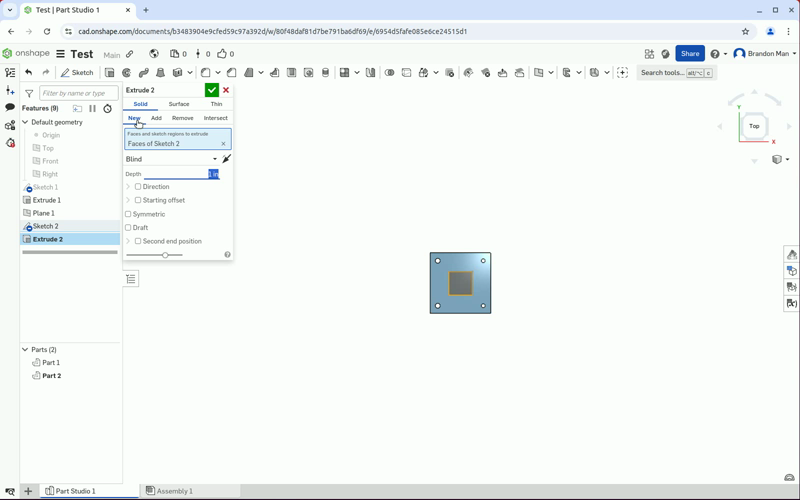
text(21.664)
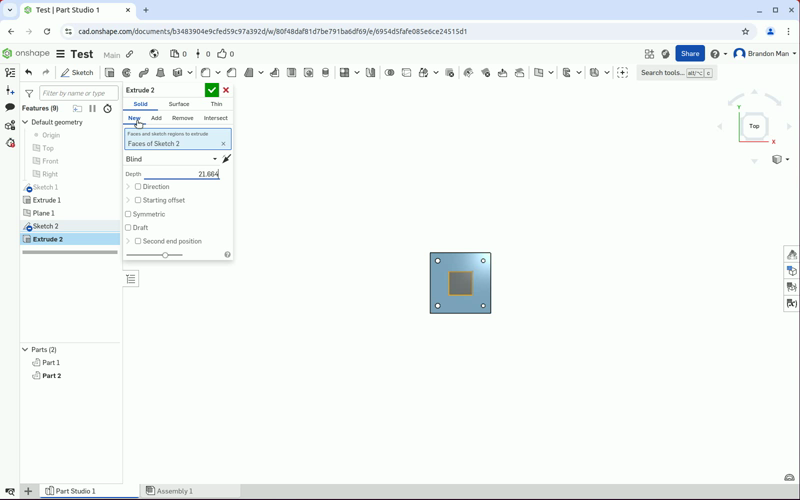
key(enter)
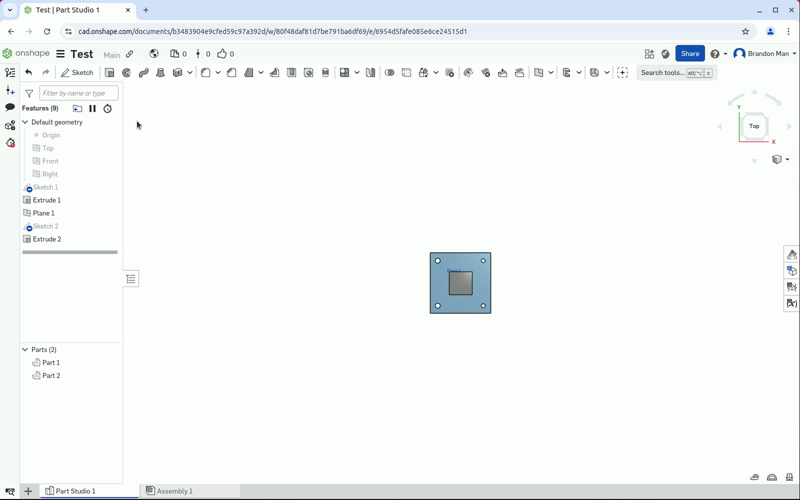
key(shift+h)
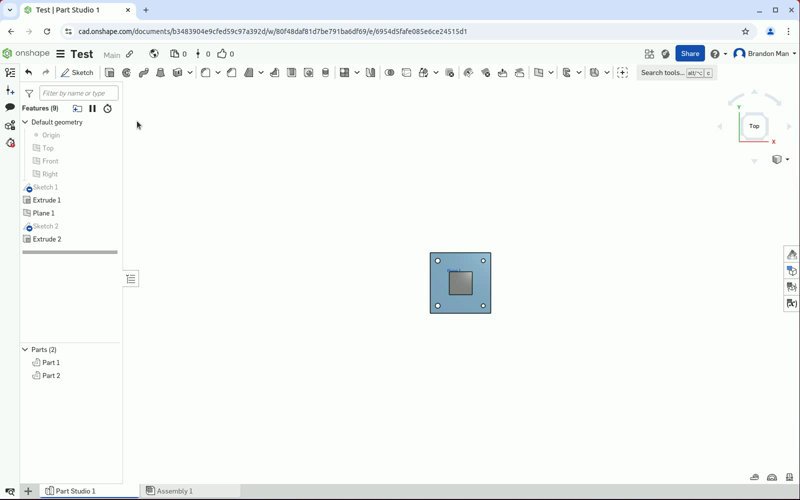
key(shift+h)
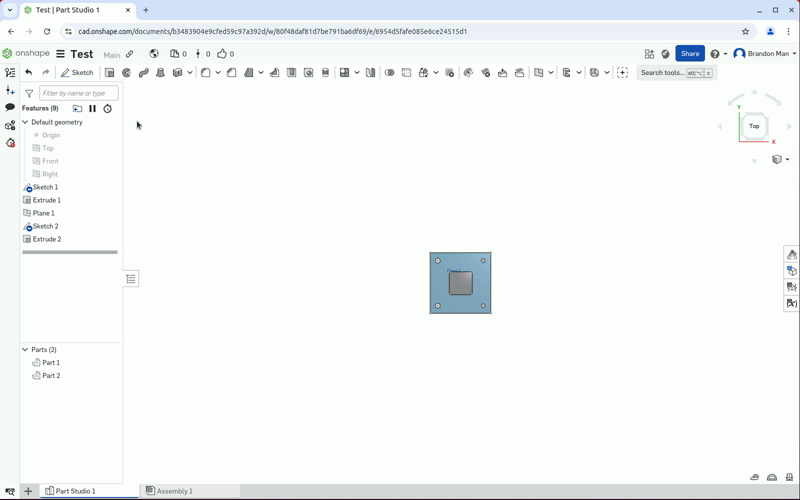
key(shift+7)
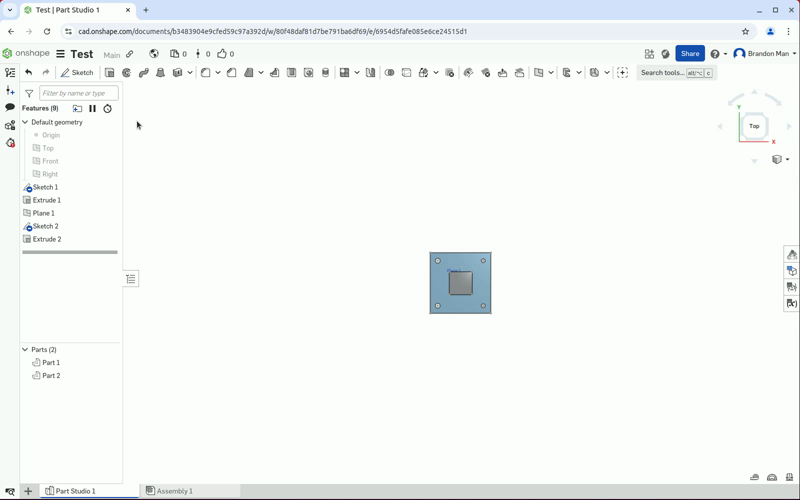
key(up, 3)
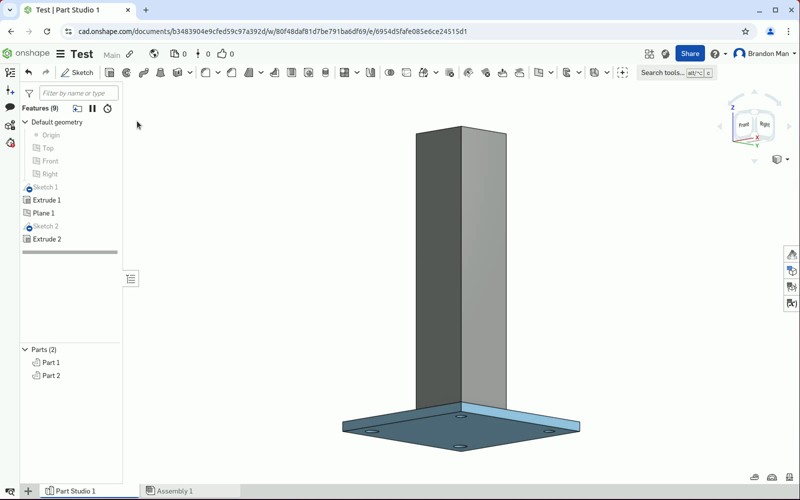
key(left, 3)
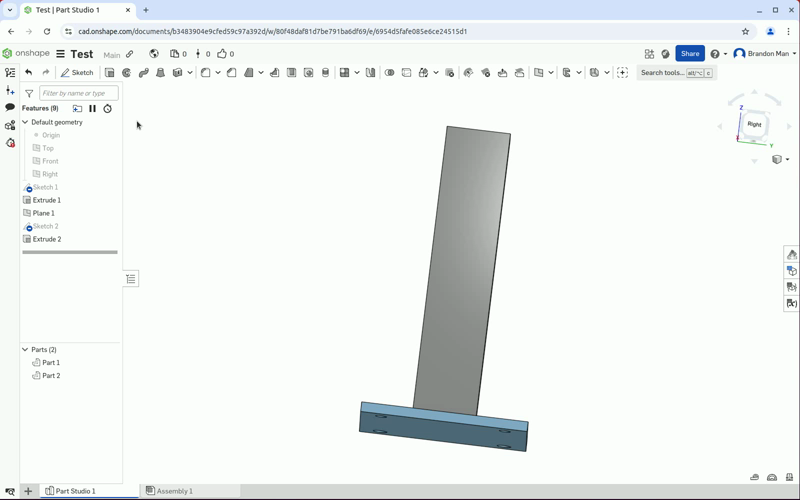
key(right, 3)
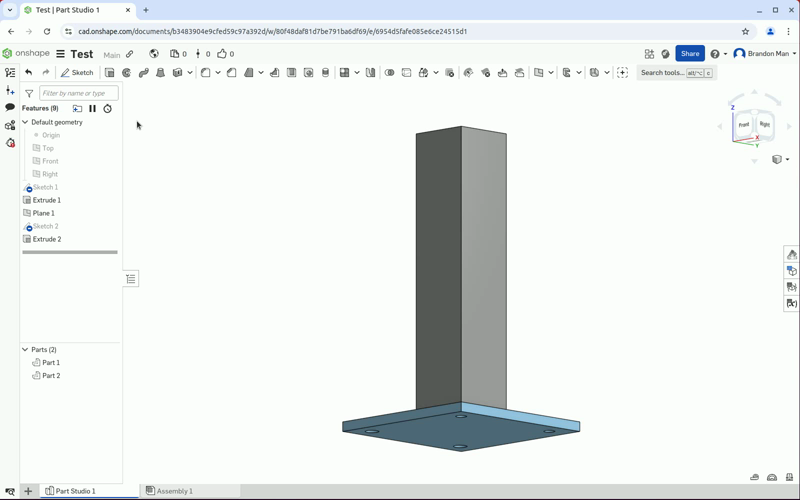
key(down, 3)
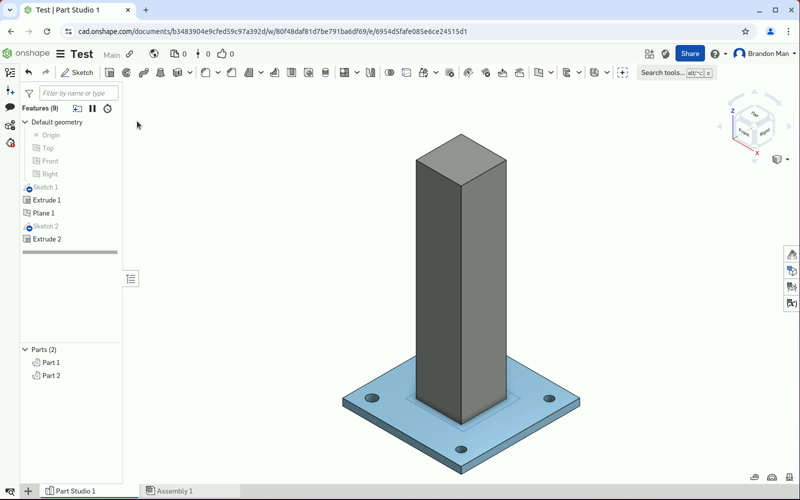
mouse_move(73, 189)
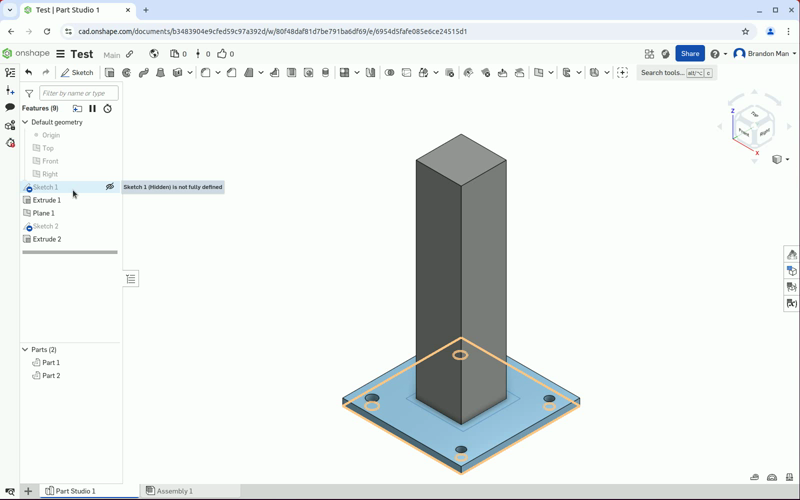
click(73, 189)